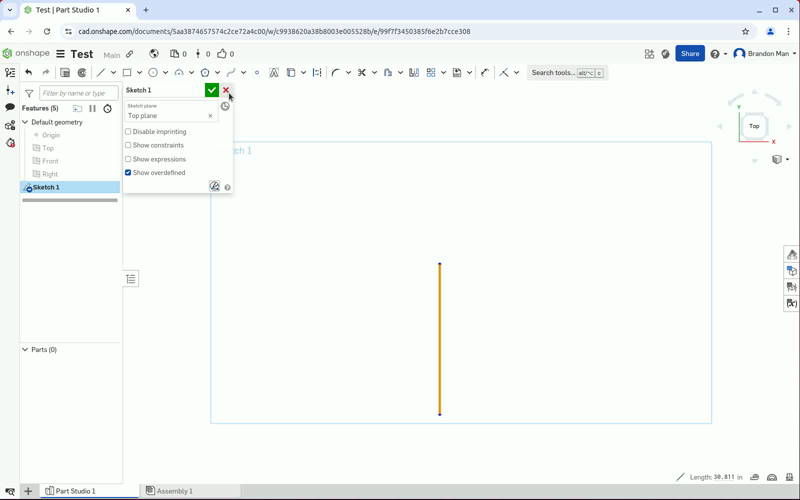
key(shift+h)
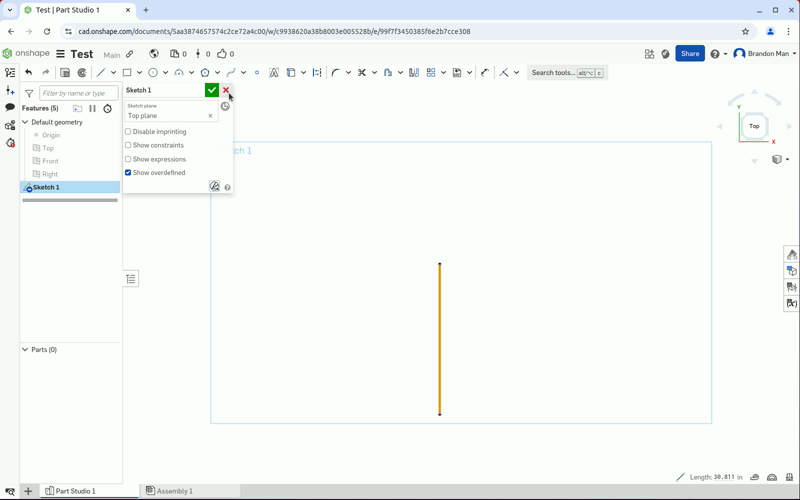
key(shift+s)
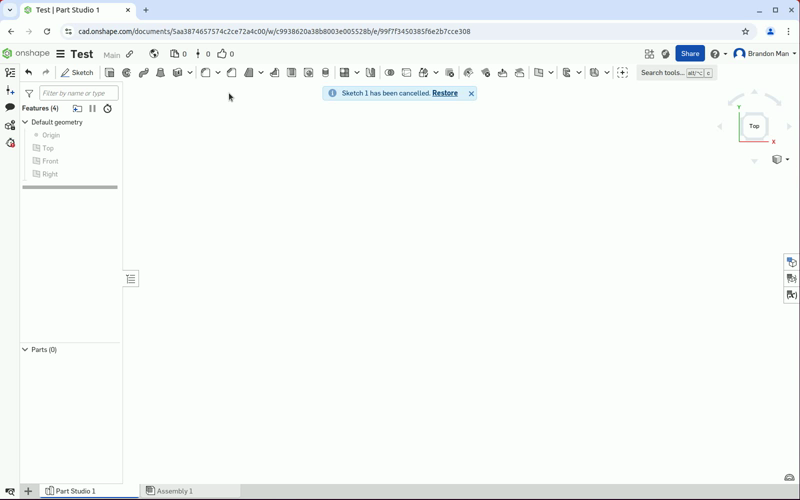
mouse_move(73, 150)
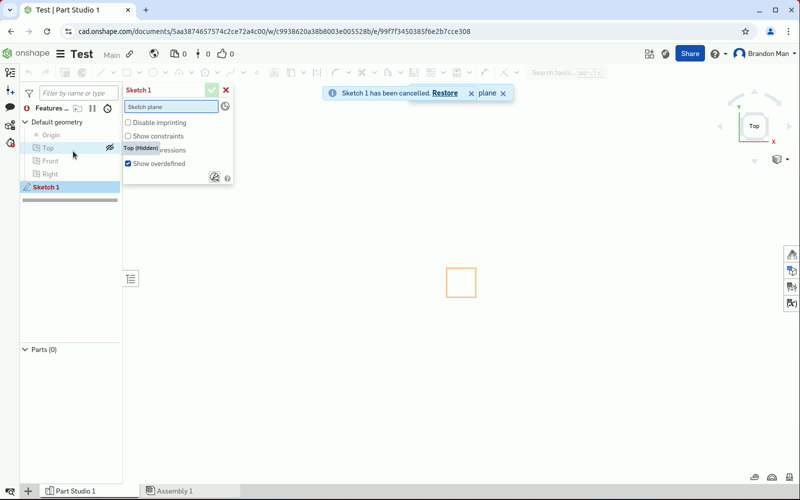
click(73, 150)
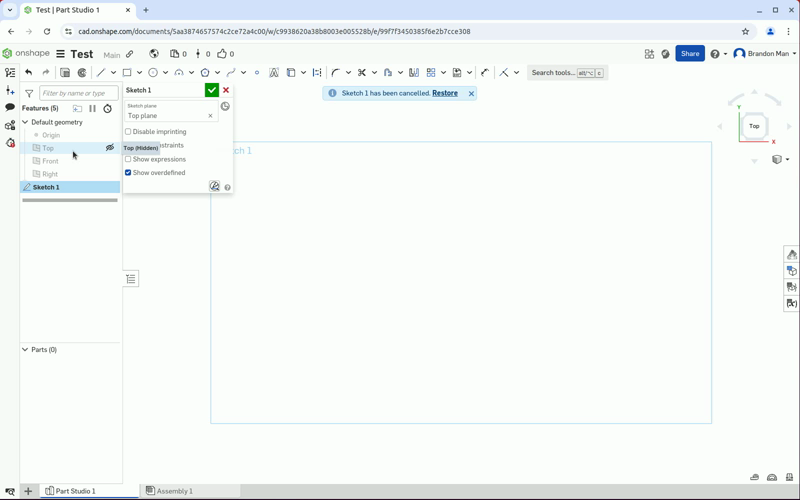
mouse_move(73, 352)
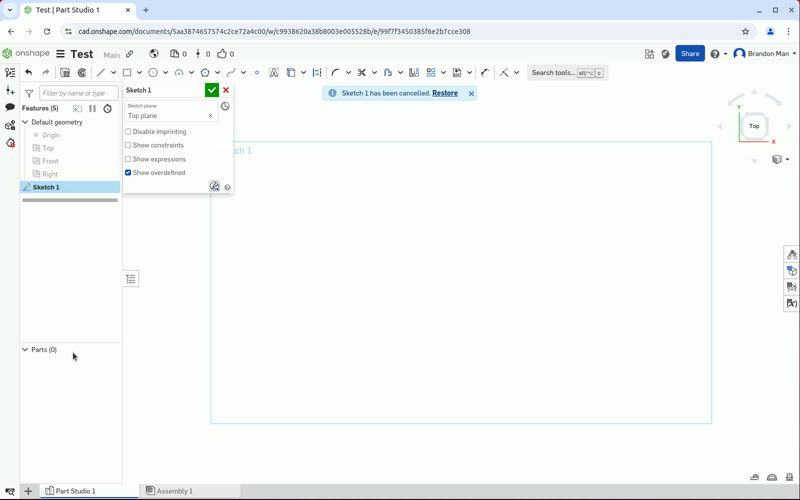
key(y)
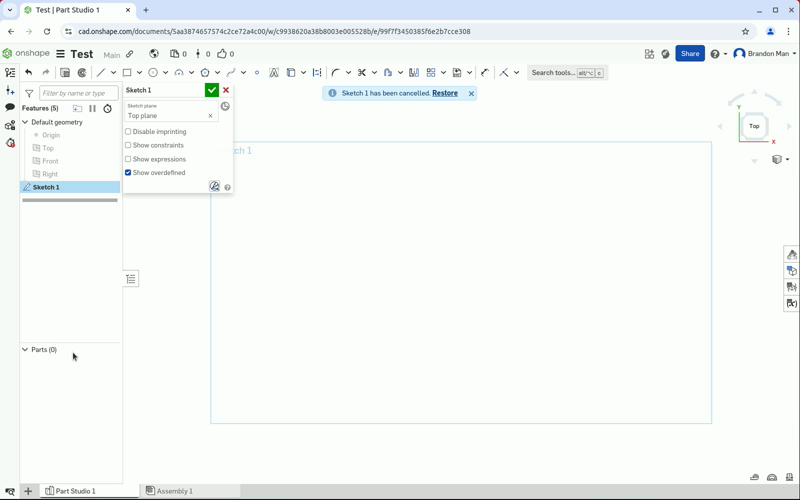
key(a)
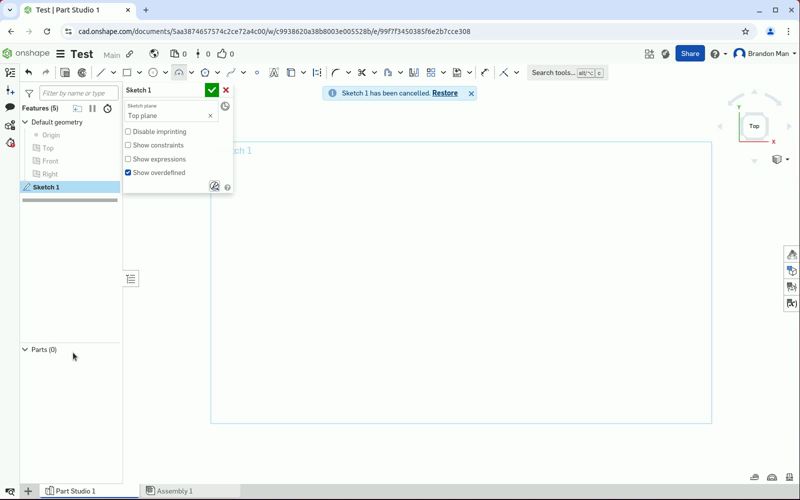
key_down(shift)
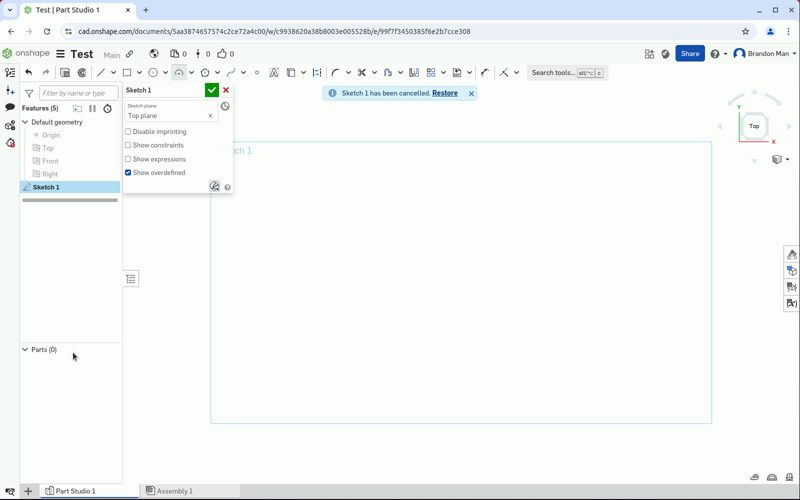
mouse_move(348, 300)
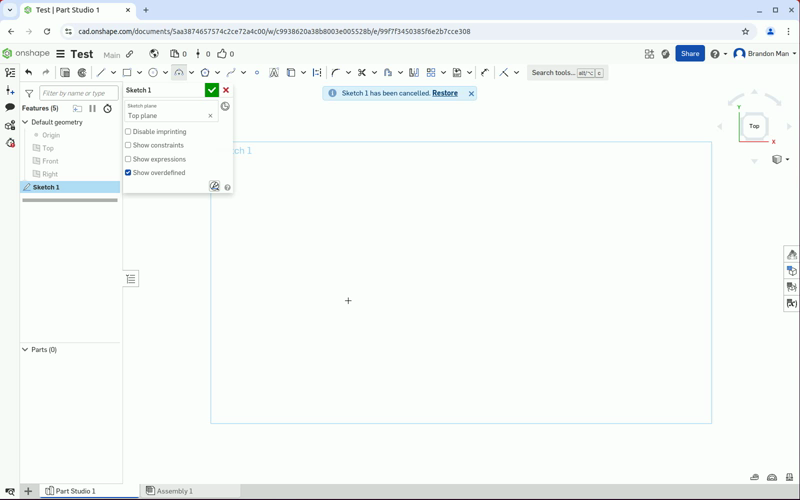
click(348, 300)
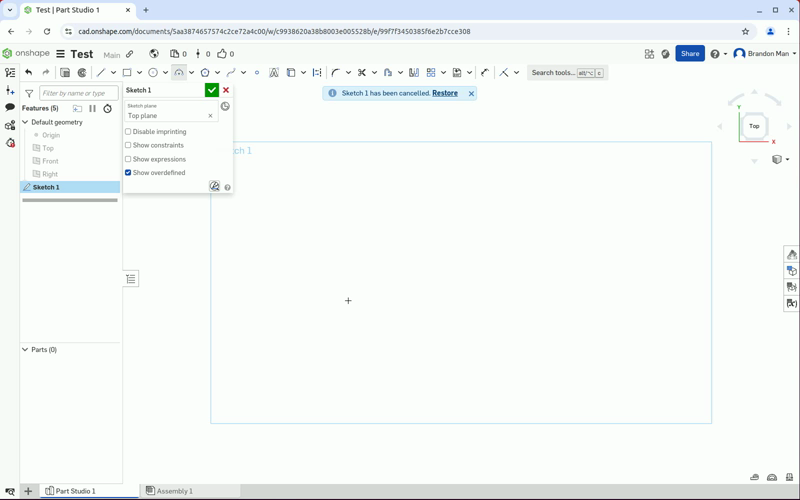
key_up(shift)
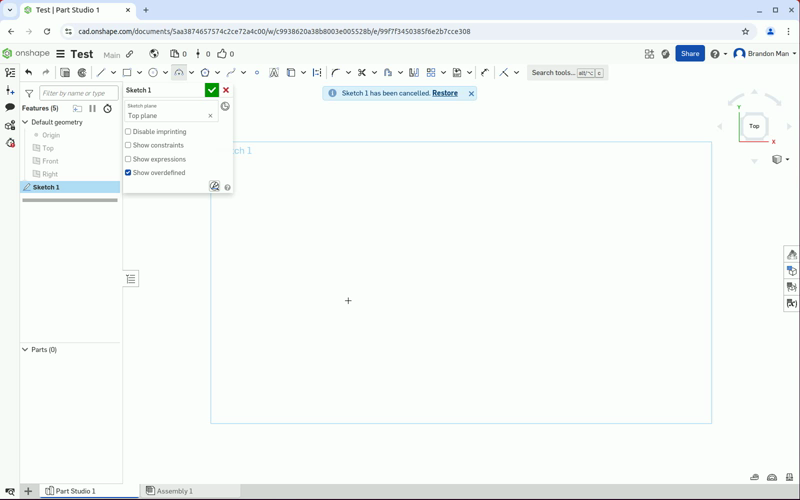
key_down(shift)
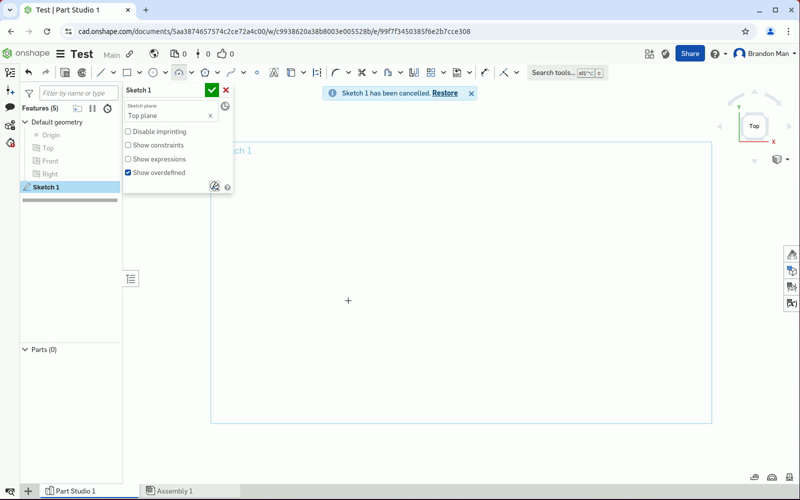
mouse_move(355, 307)
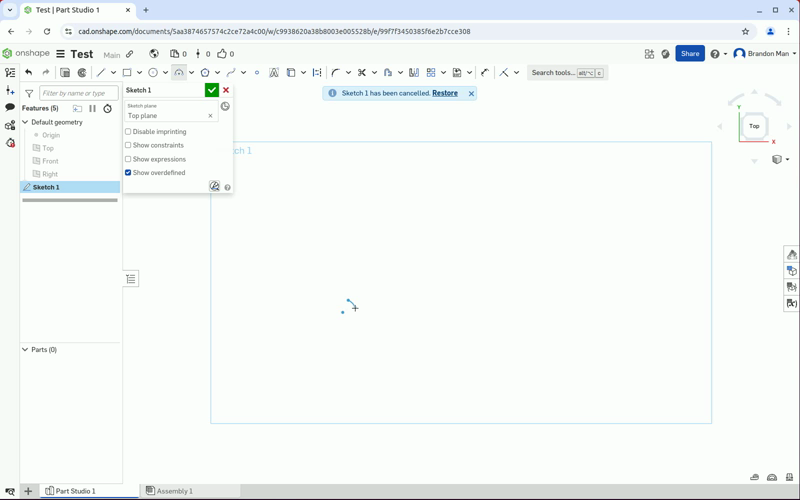
click(355, 307)
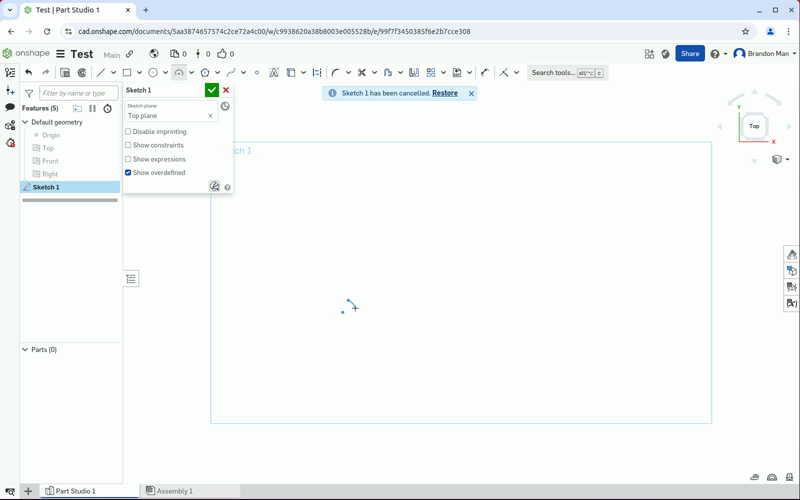
mouse_move(350, 305)
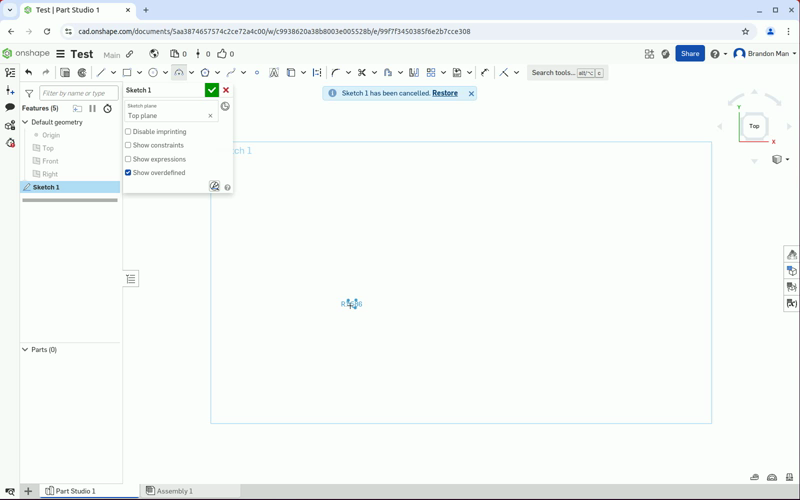
click(350, 305)
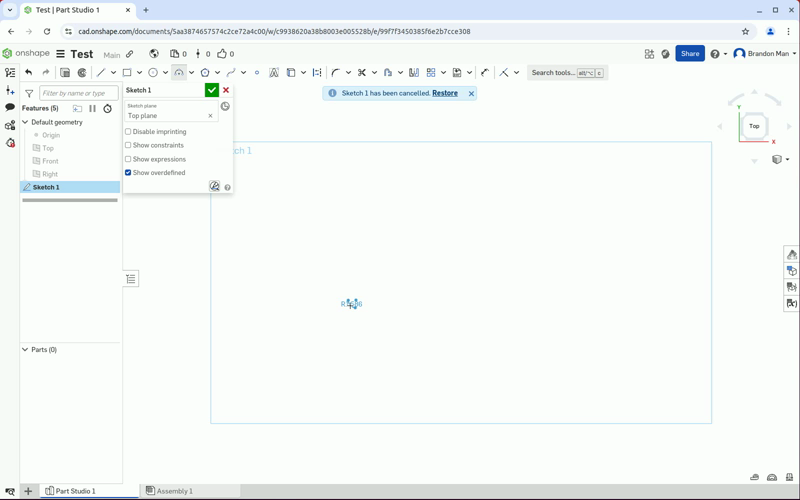
key_up(shift)
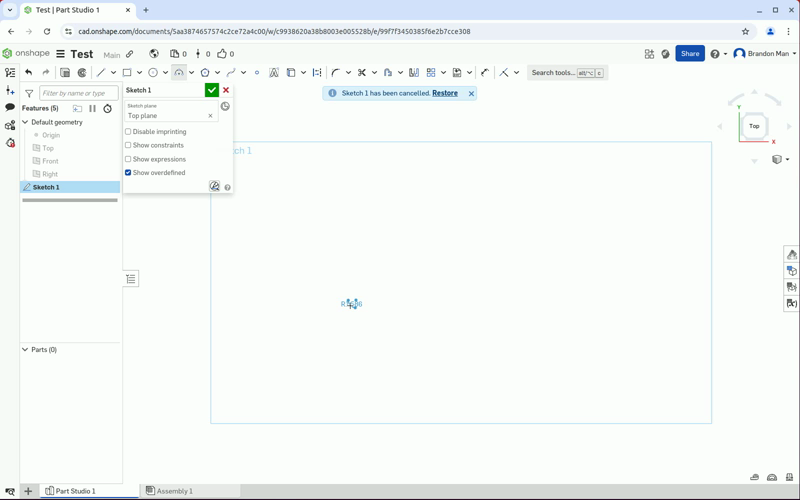
key(esc)
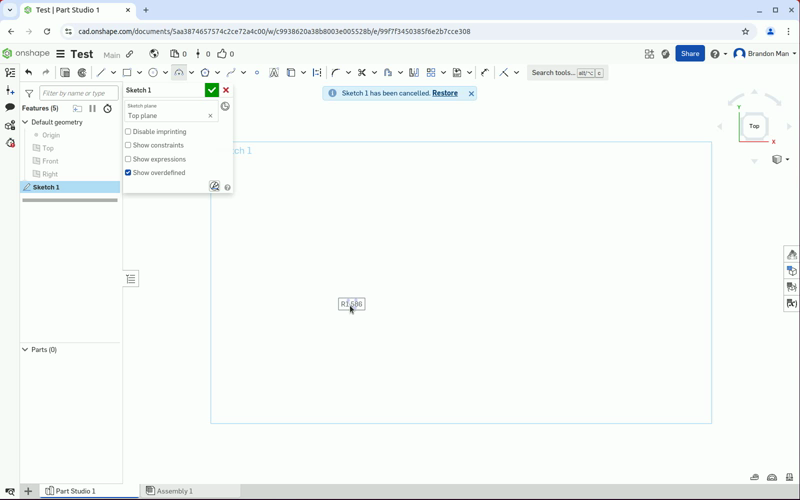
key(l)
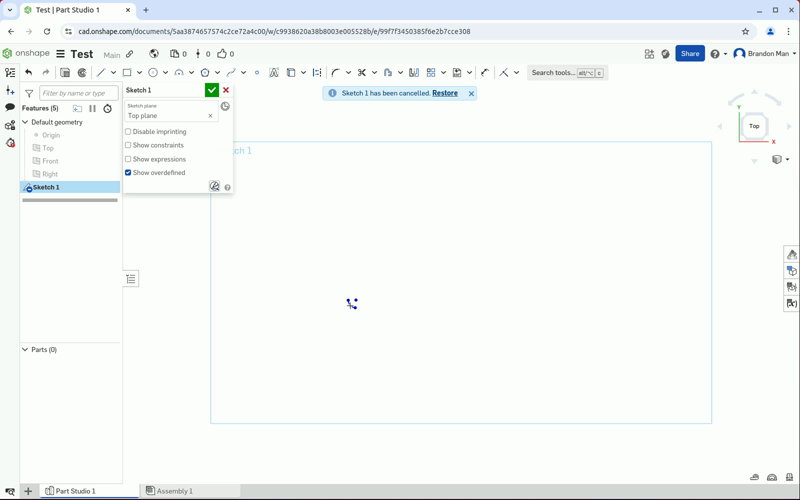
mouse_move(355, 307)
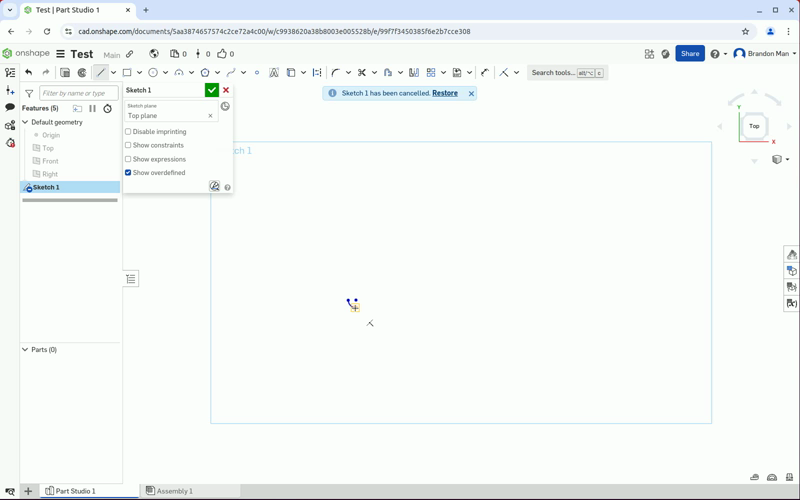
click(355, 307)
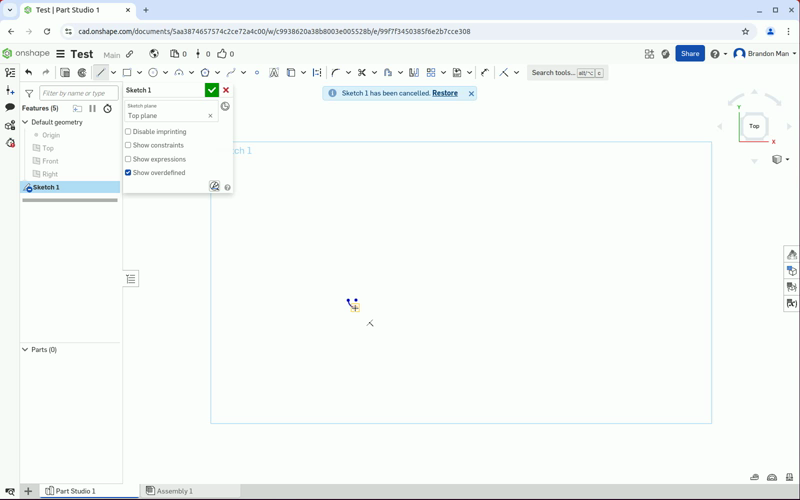
key_down(shift)
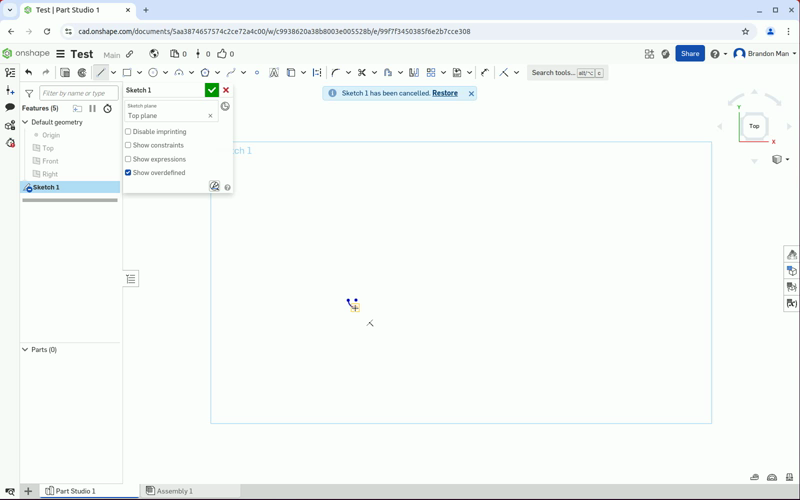
mouse_move(564, 307)
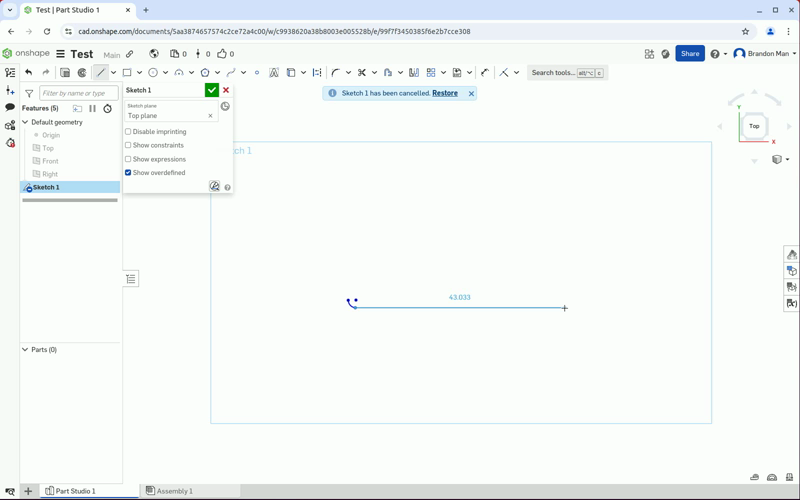
click(564, 307)
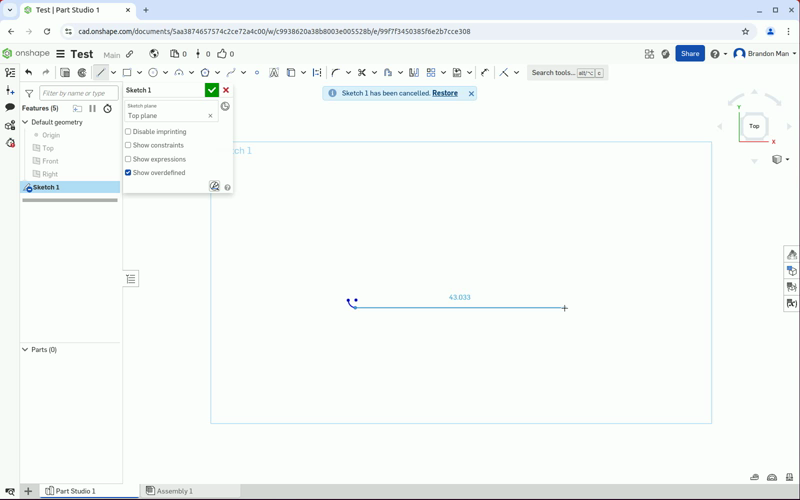
key_up(shift)
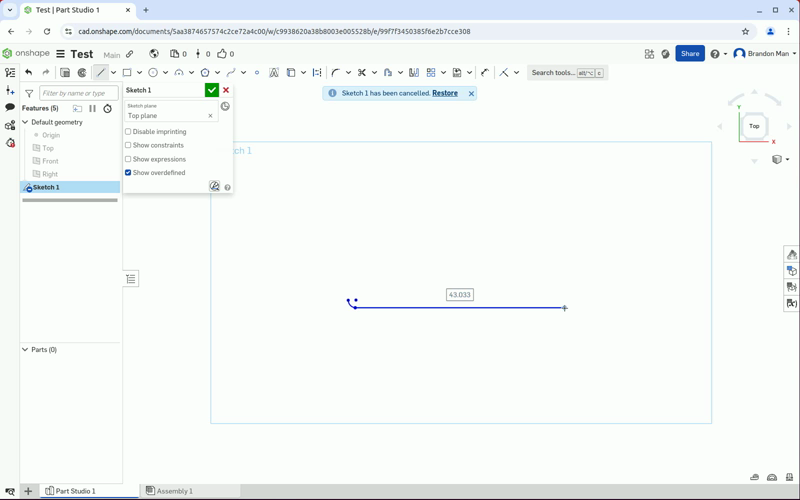
key(esc)
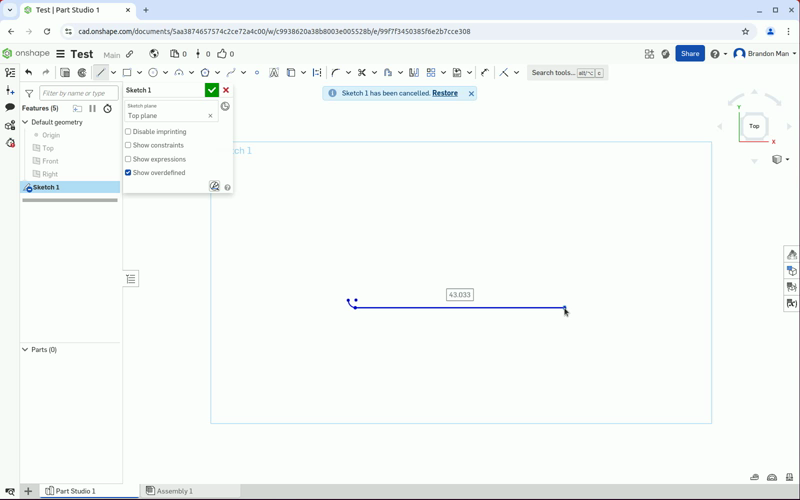
key(a)
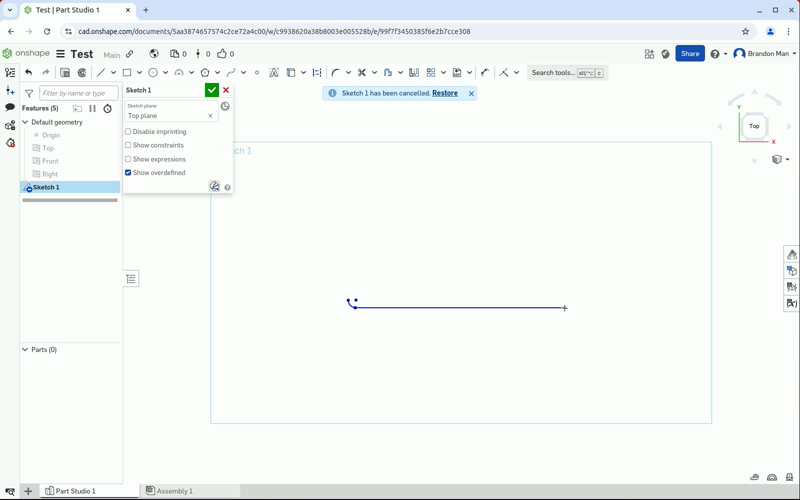
mouse_move(564, 307)
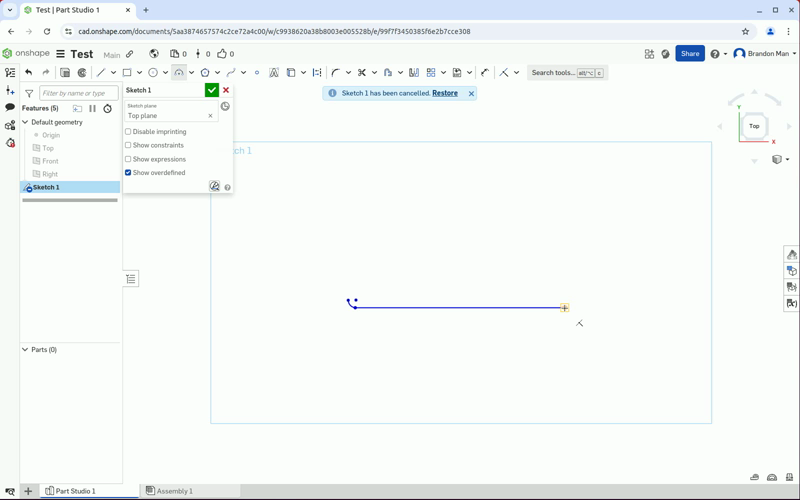
click(564, 307)
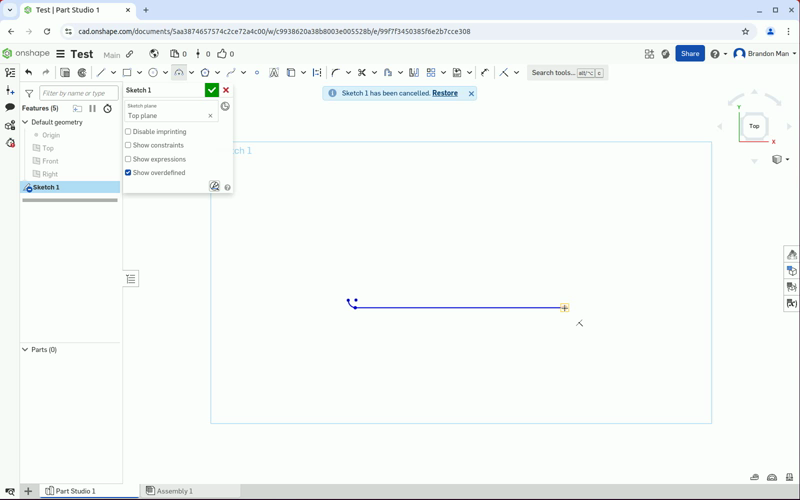
key_down(shift)
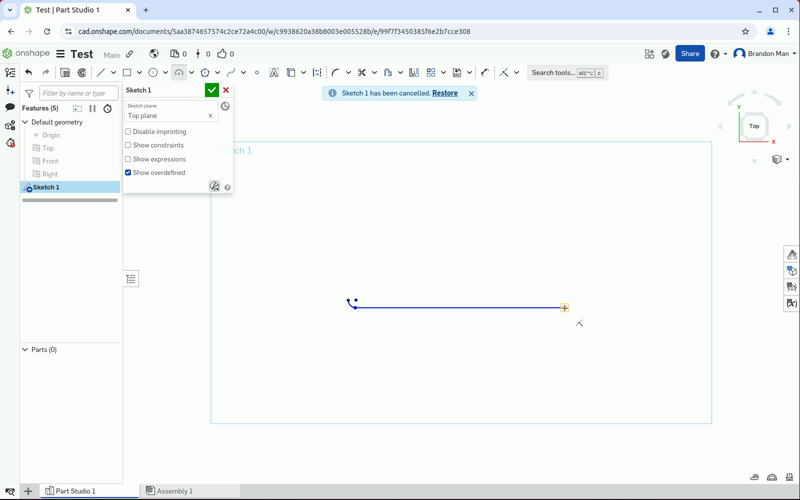
mouse_move(572, 300)
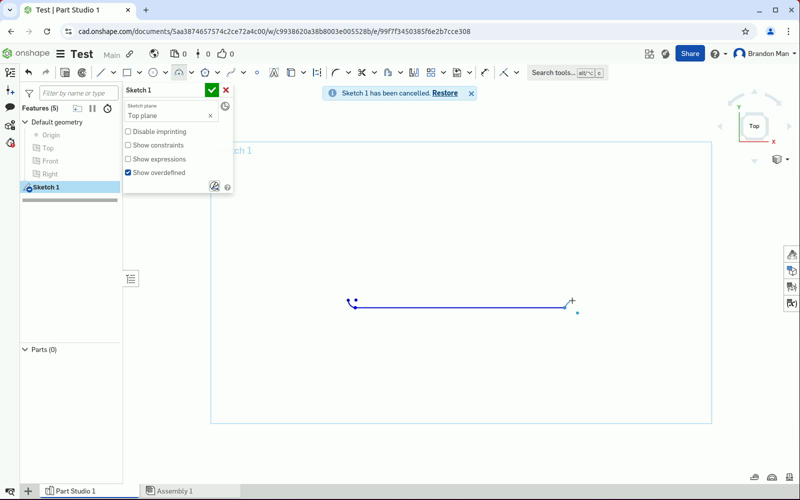
click(572, 300)
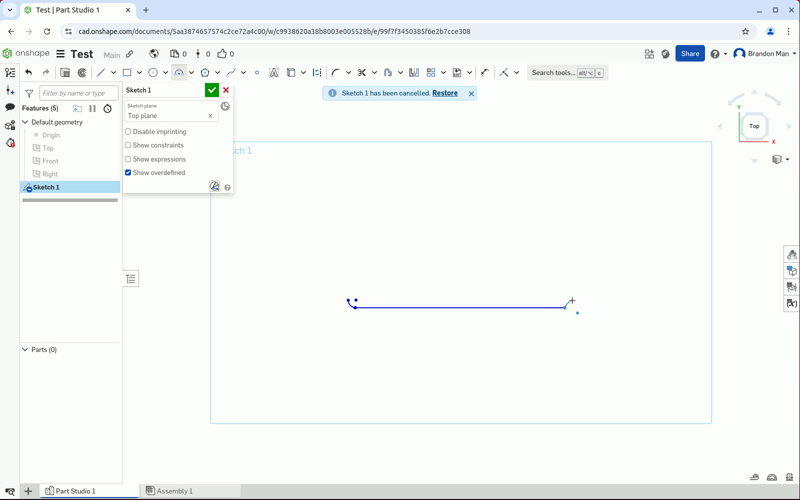
mouse_move(570, 305)
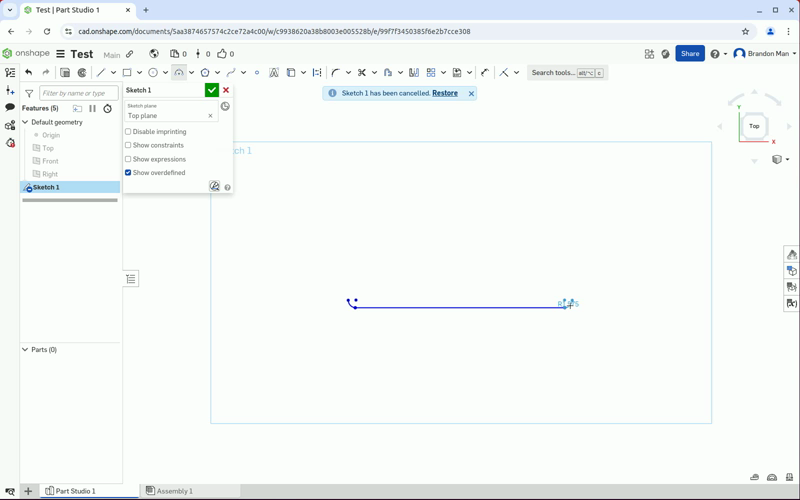
click(570, 305)
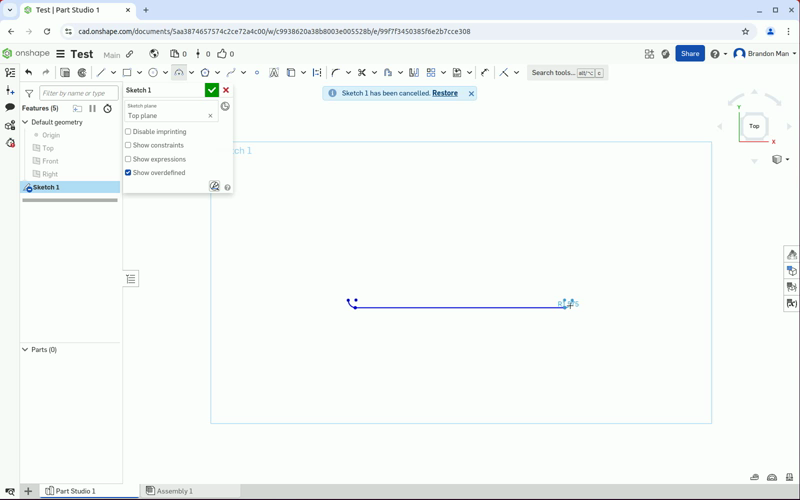
key_up(shift)
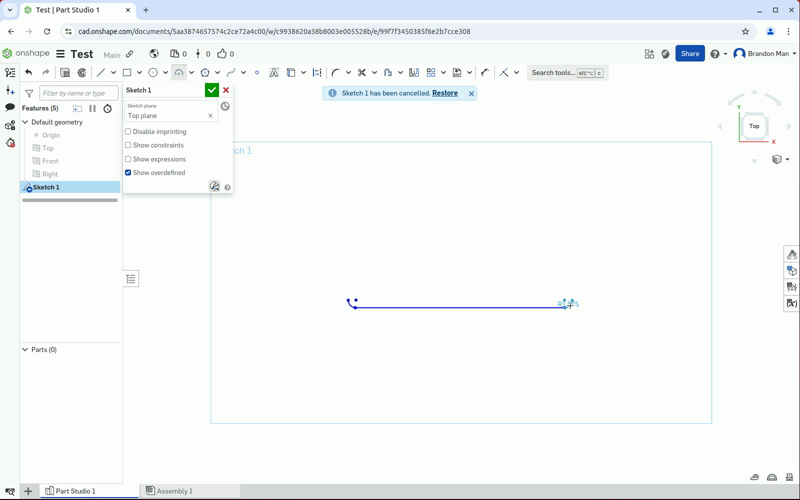
key(esc)
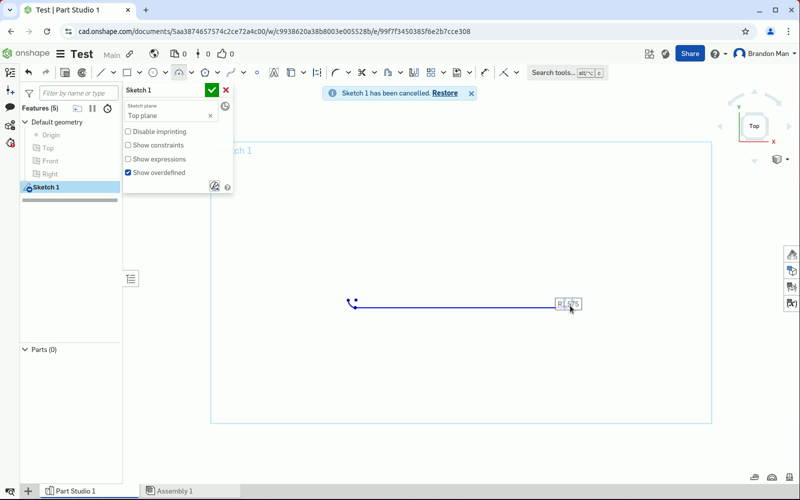
key(l)
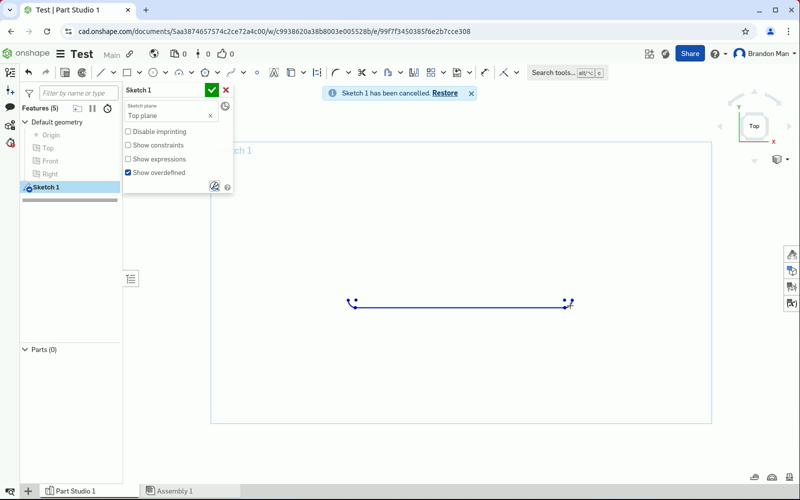
mouse_move(572, 300)
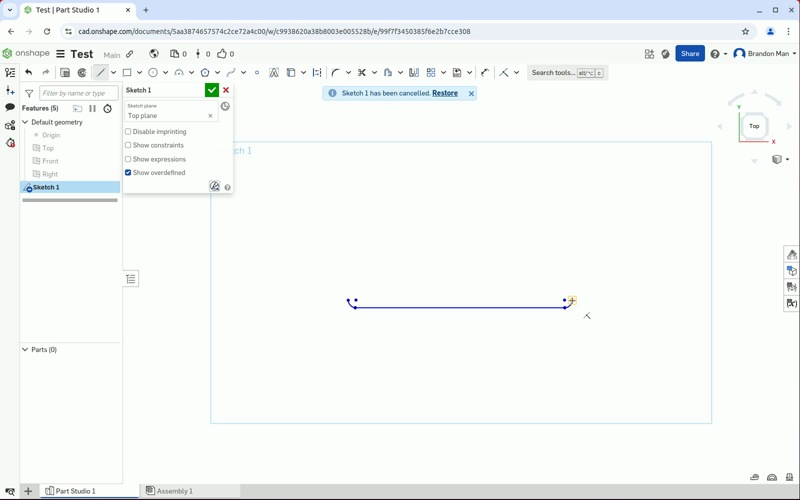
click(572, 300)
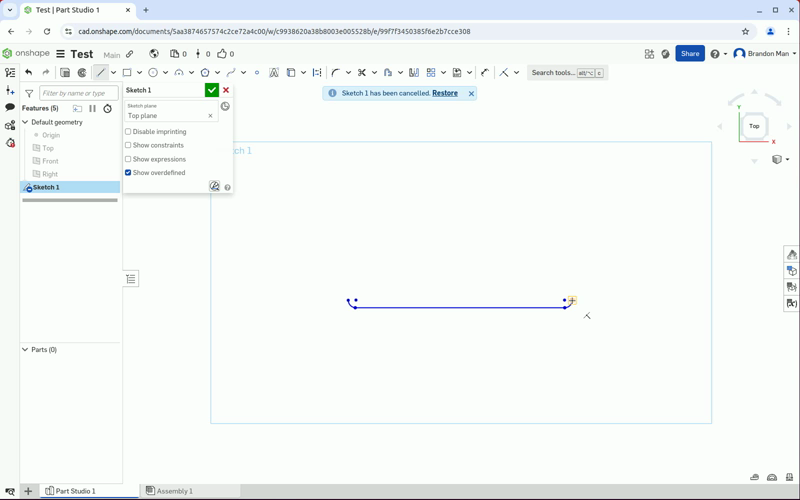
key_down(shift)
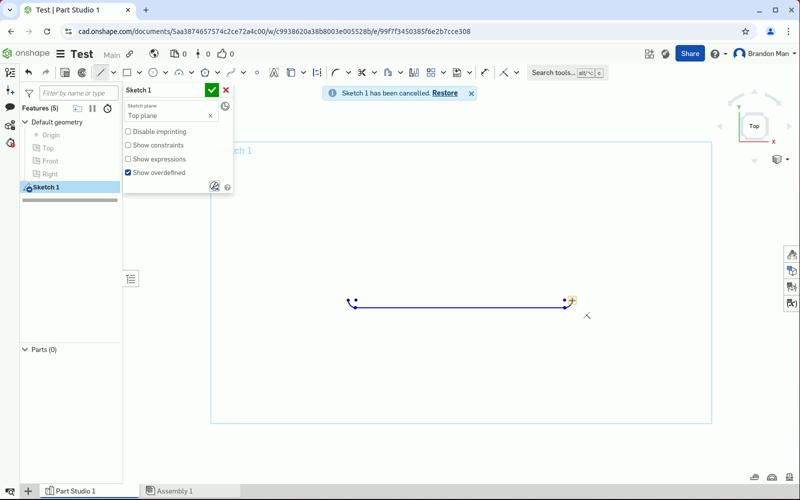
mouse_move(589, 300)
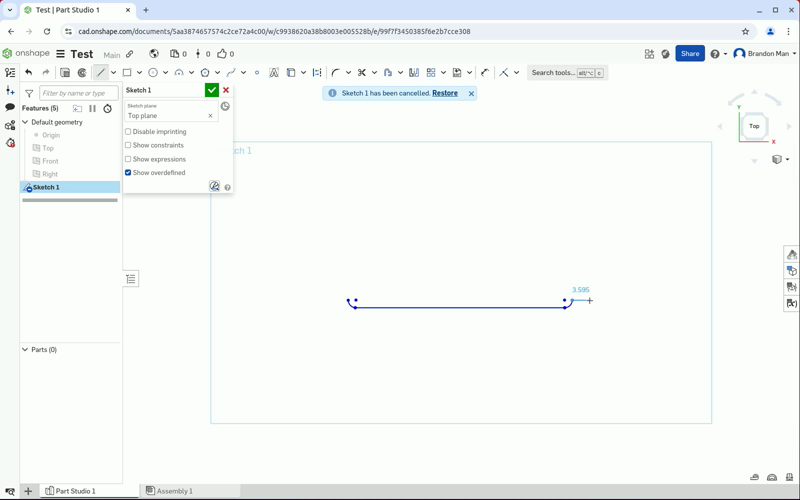
mouse_move(572, 265)
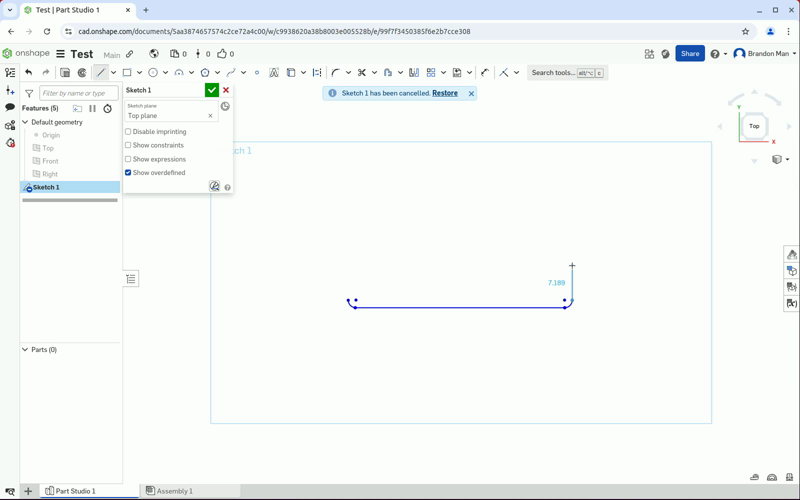
click(572, 265)
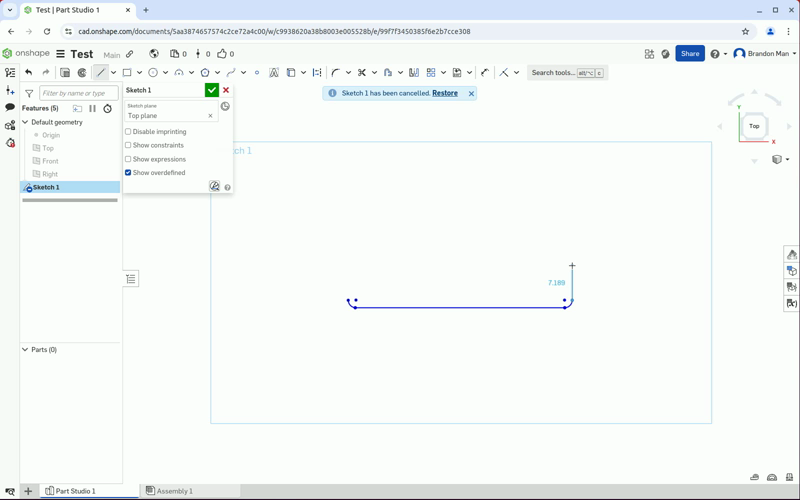
key_up(shift)
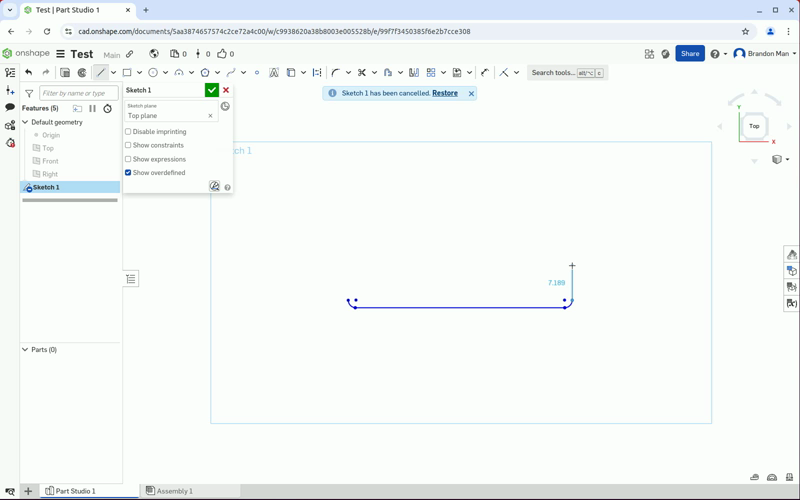
key(esc)
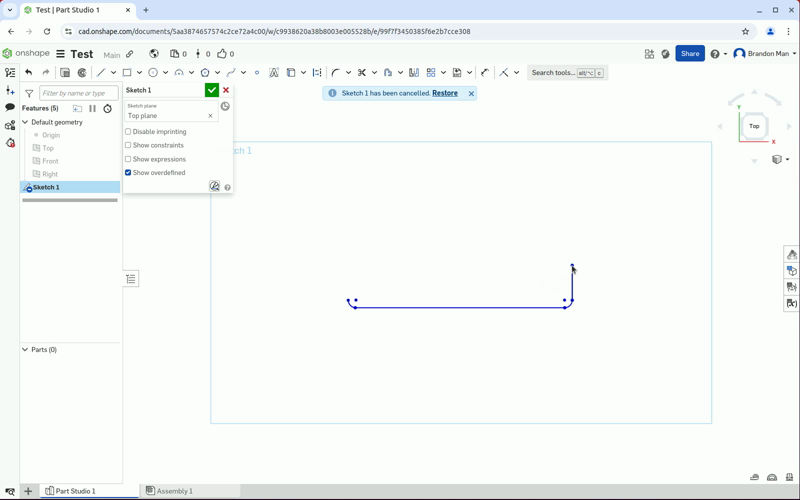
key(a)
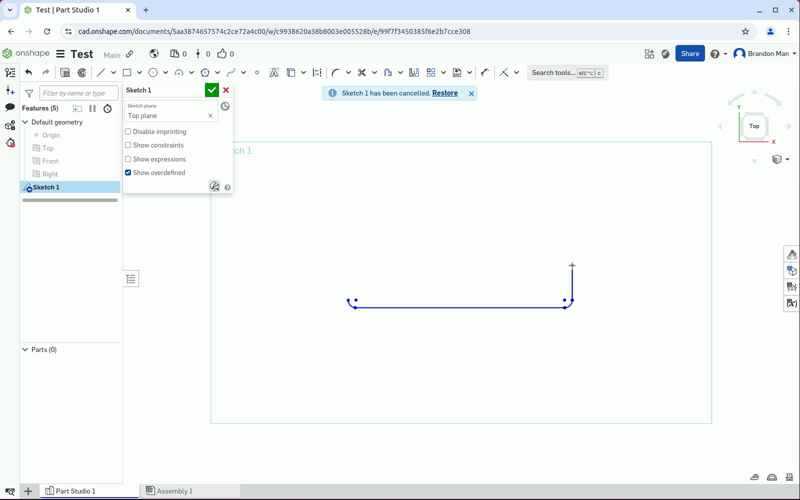
mouse_move(572, 265)
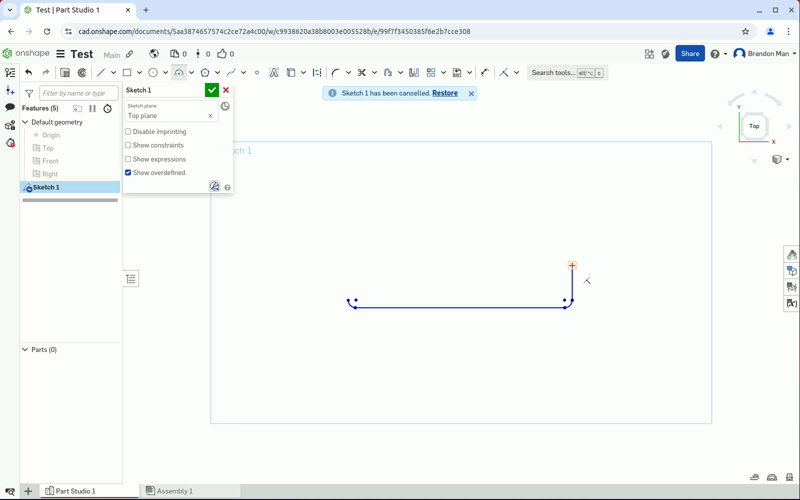
click(572, 265)
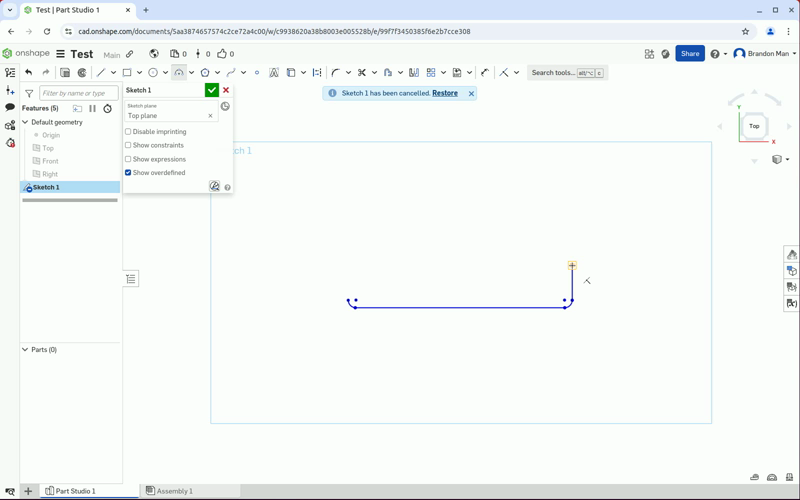
key_down(shift)
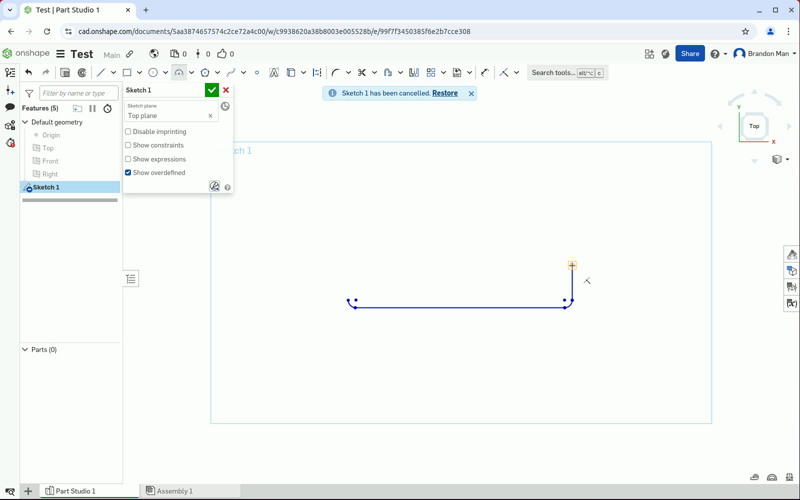
mouse_move(564, 258)
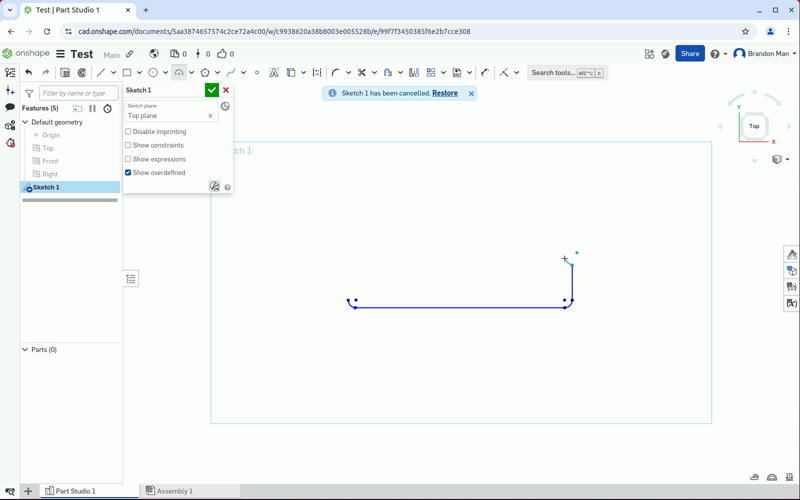
click(564, 258)
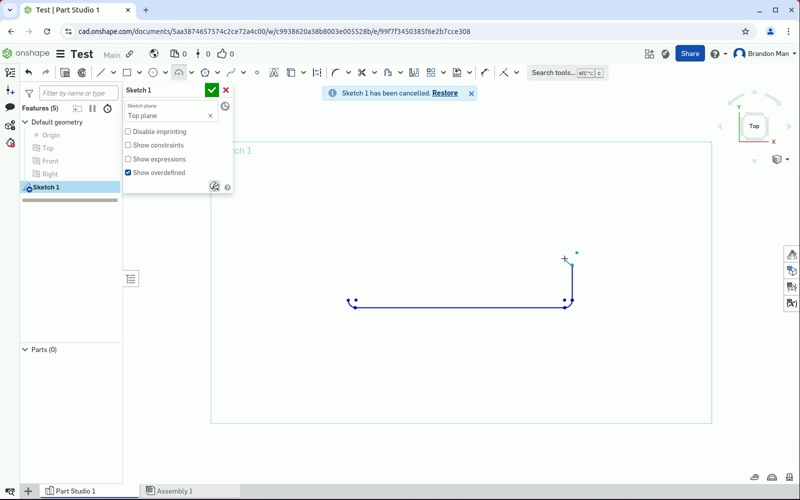
mouse_move(570, 260)
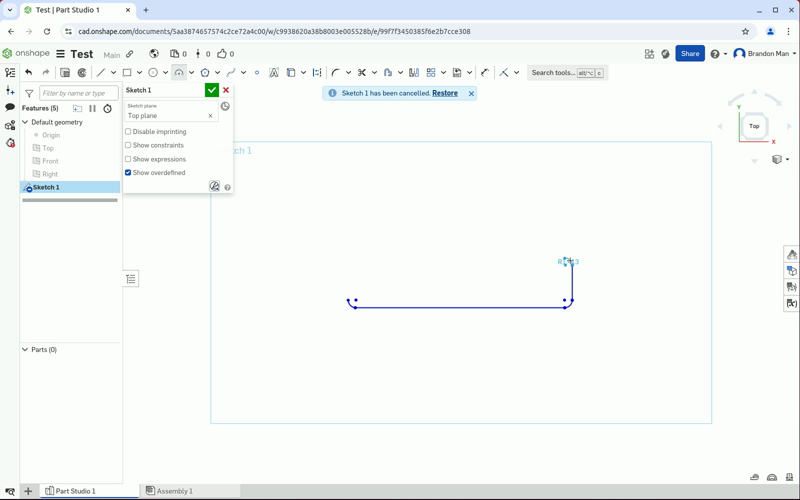
click(570, 260)
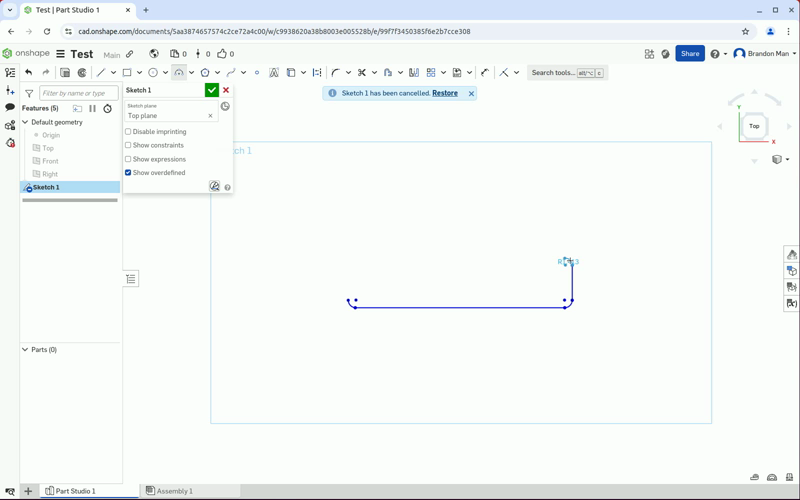
key_up(shift)
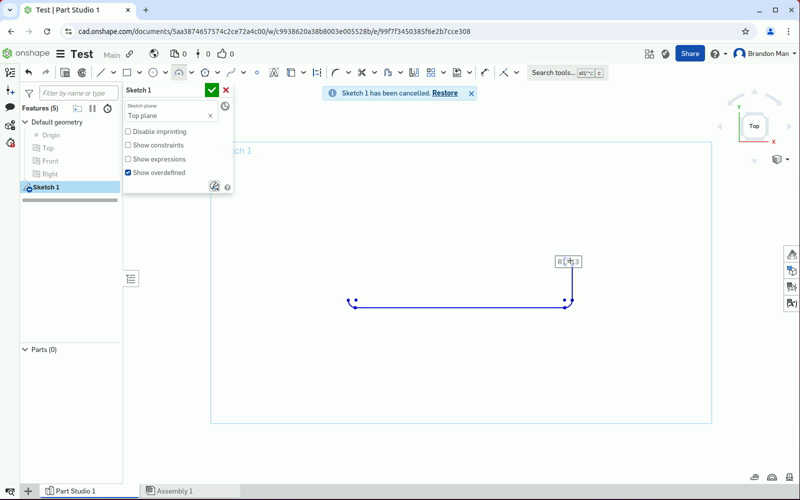
key(esc)
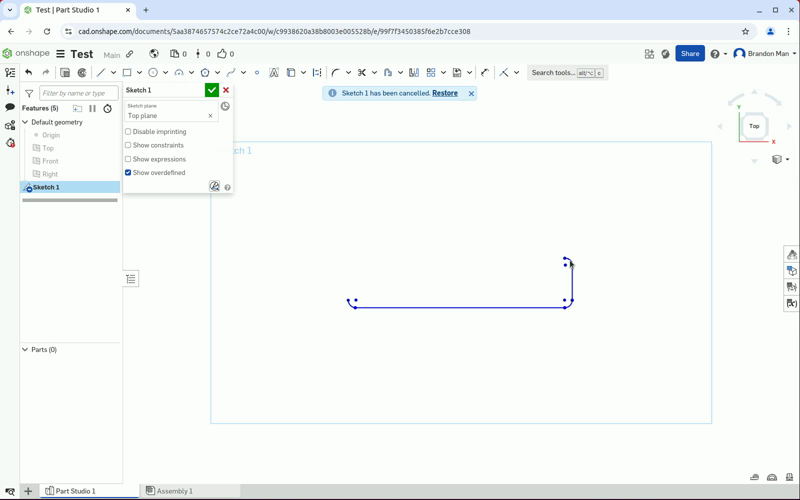
key(l)
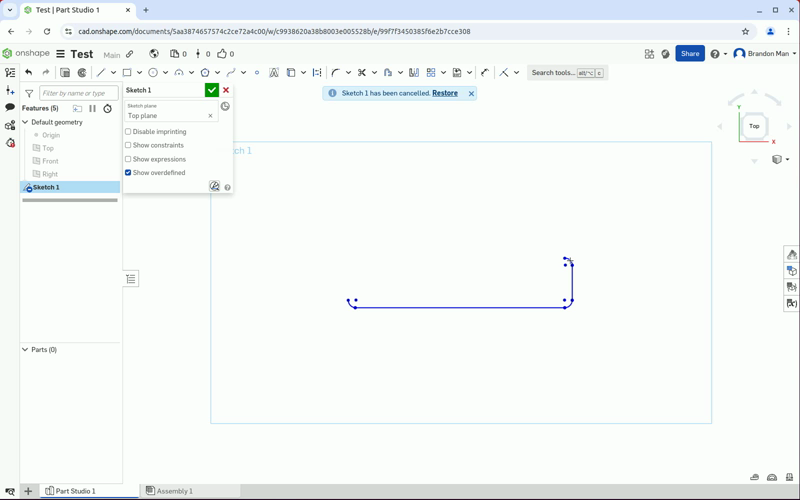
mouse_move(564, 258)
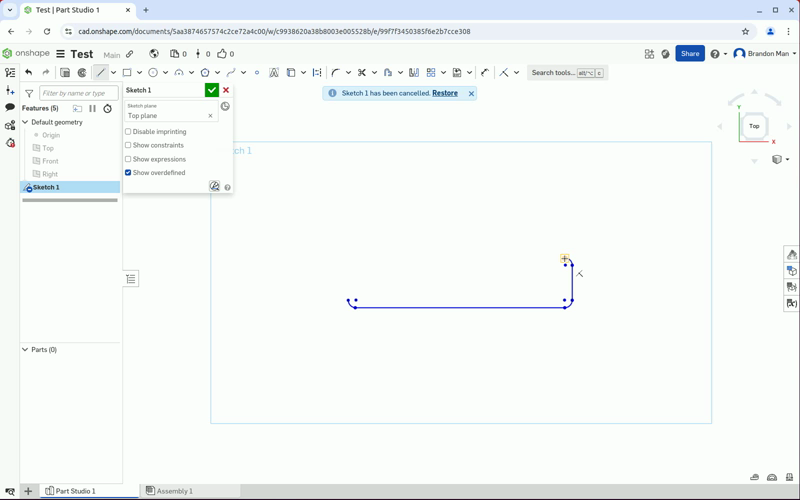
click(564, 258)
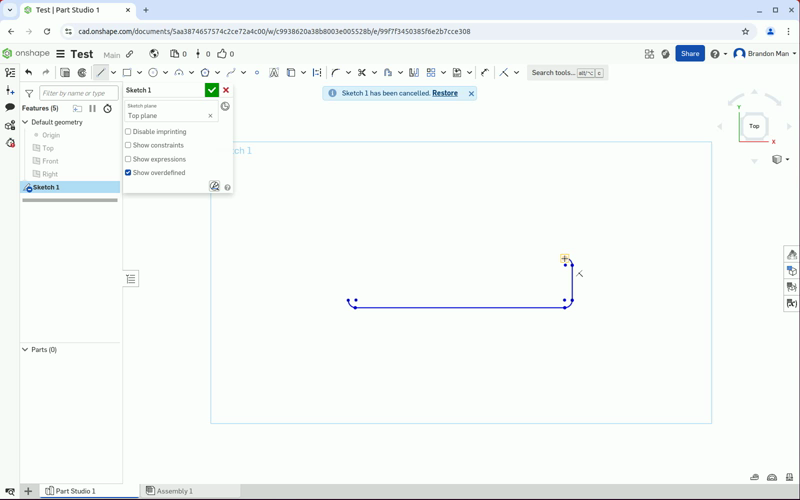
key_down(shift)
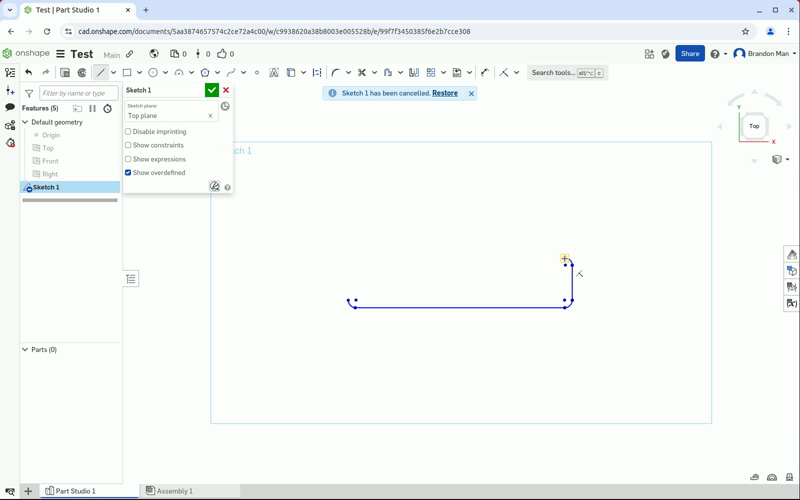
mouse_move(355, 258)
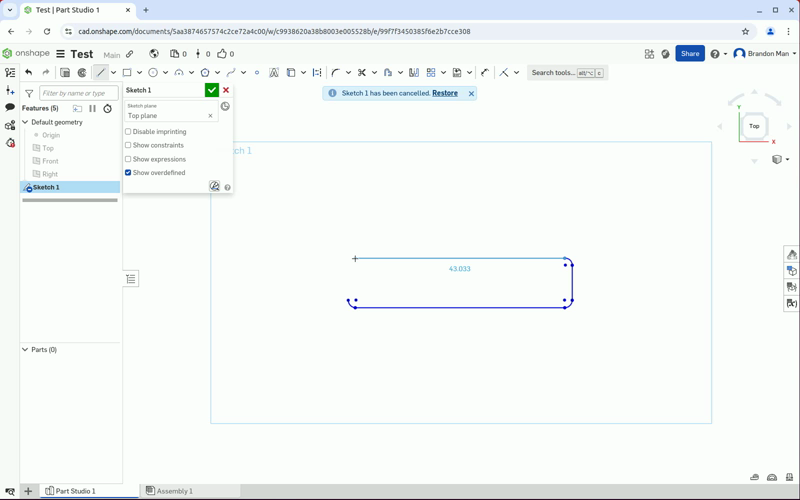
click(355, 258)
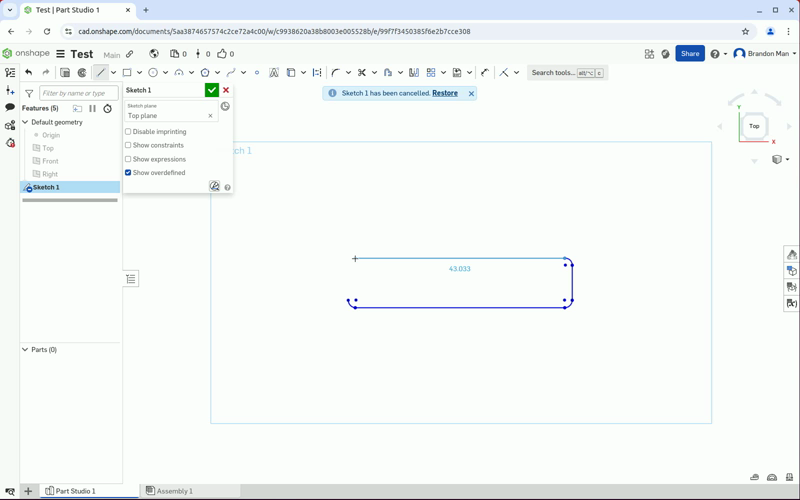
key_up(shift)
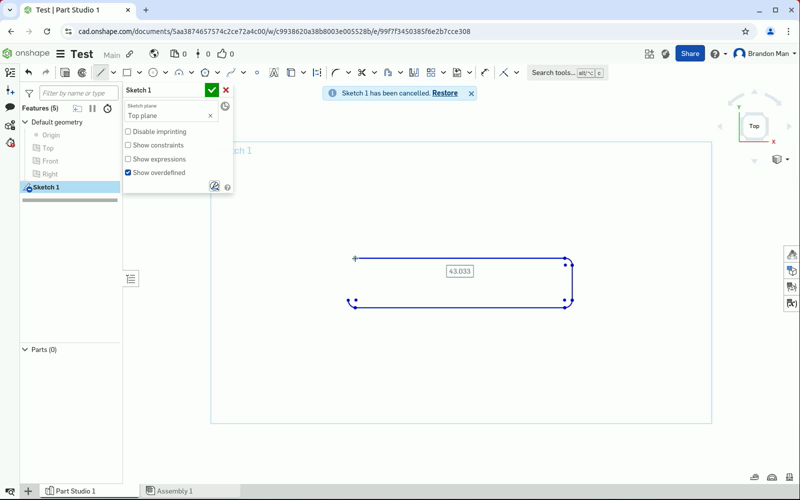
key(esc)
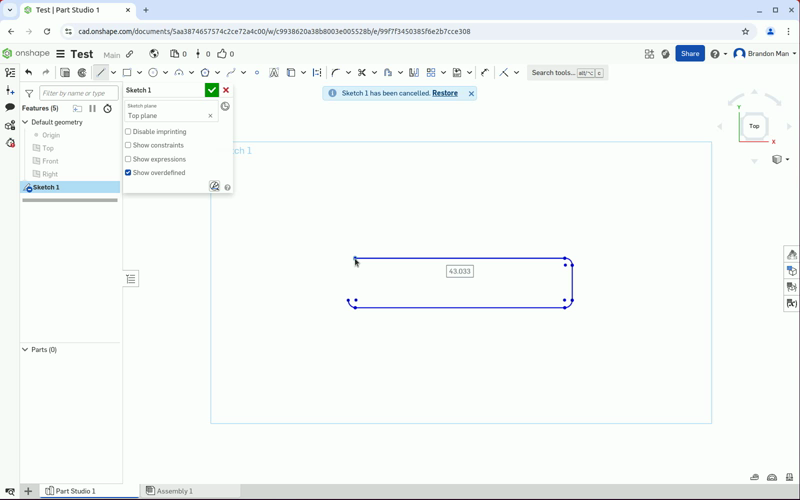
key(a)
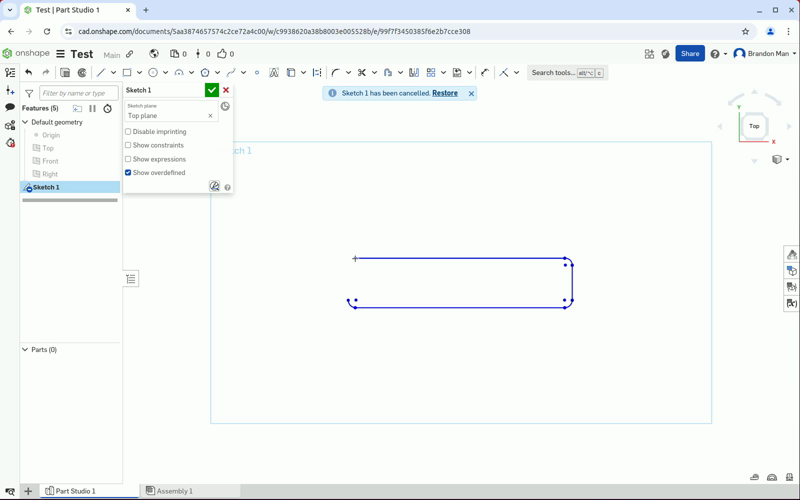
mouse_move(355, 258)
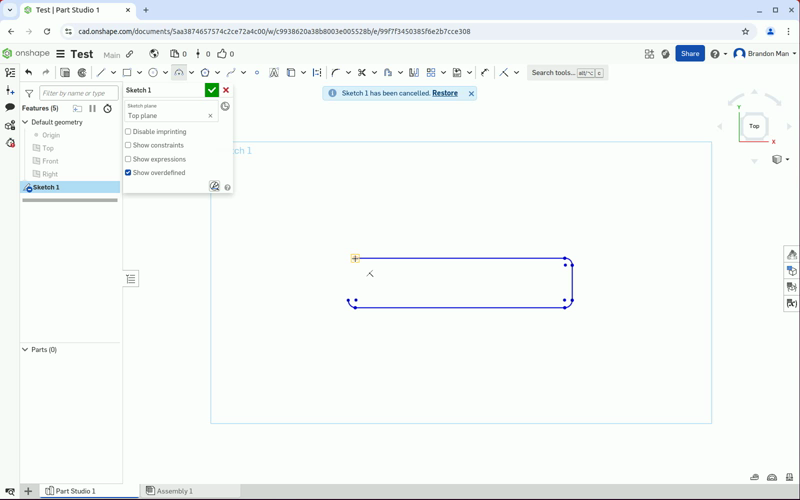
click(355, 258)
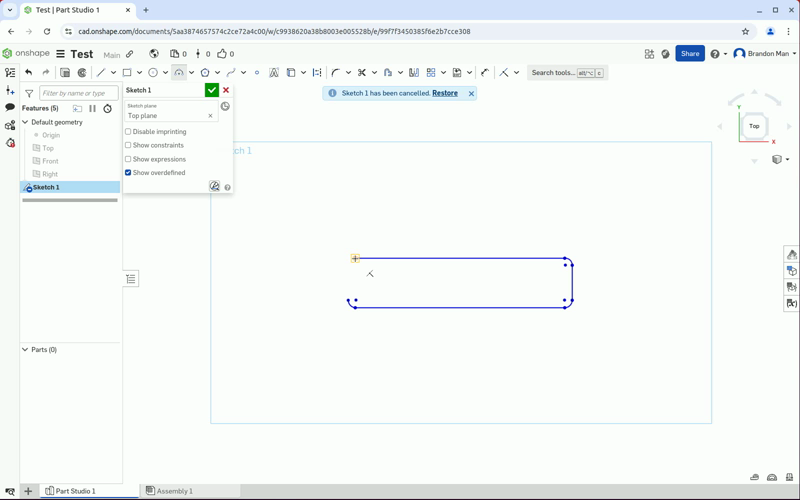
key_down(shift)
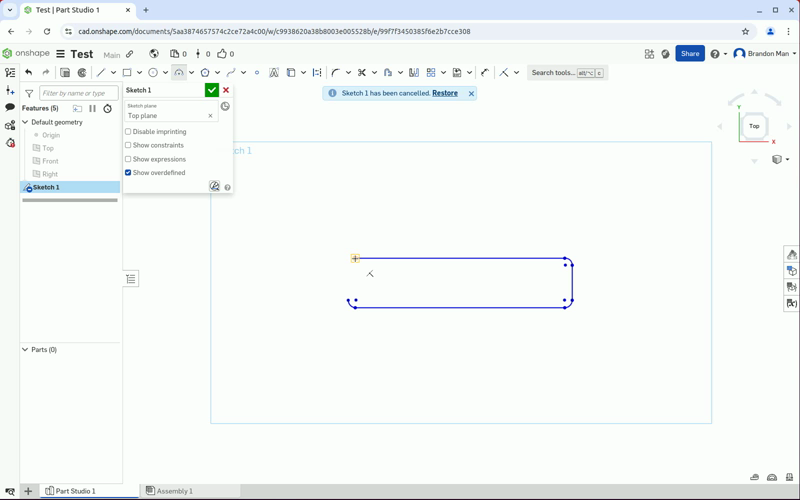
mouse_move(348, 265)
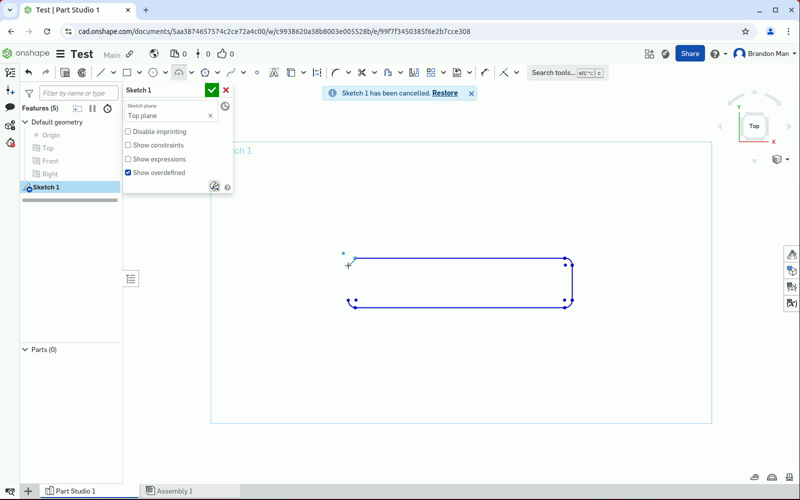
click(348, 265)
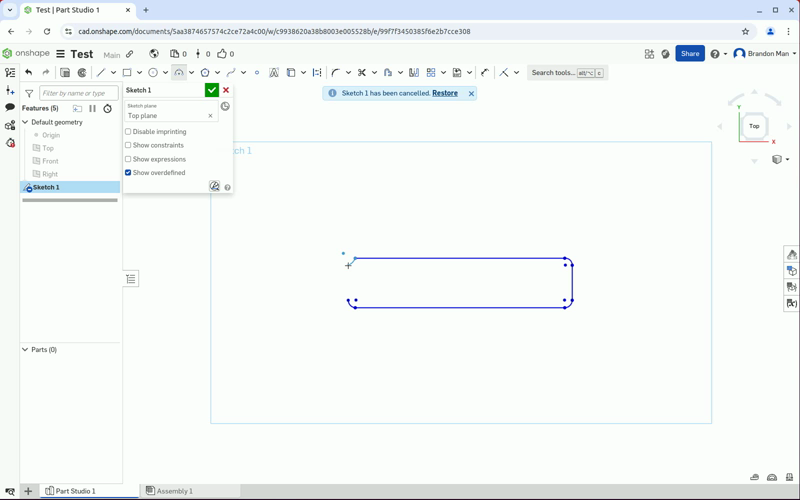
mouse_move(350, 260)
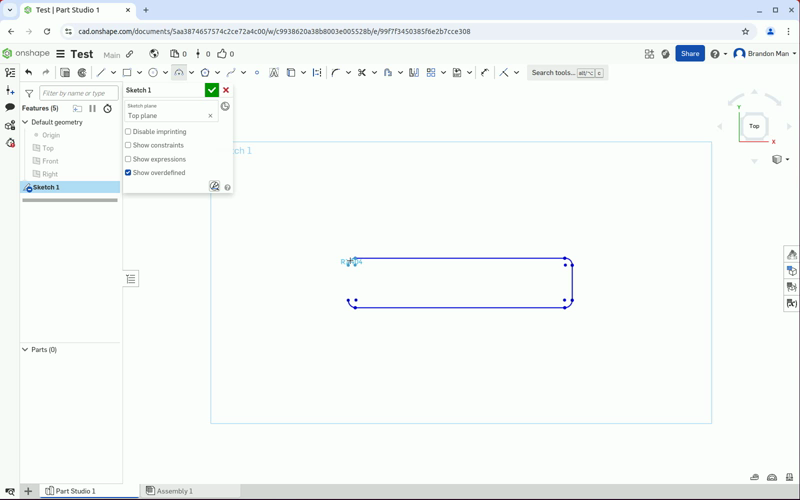
click(350, 260)
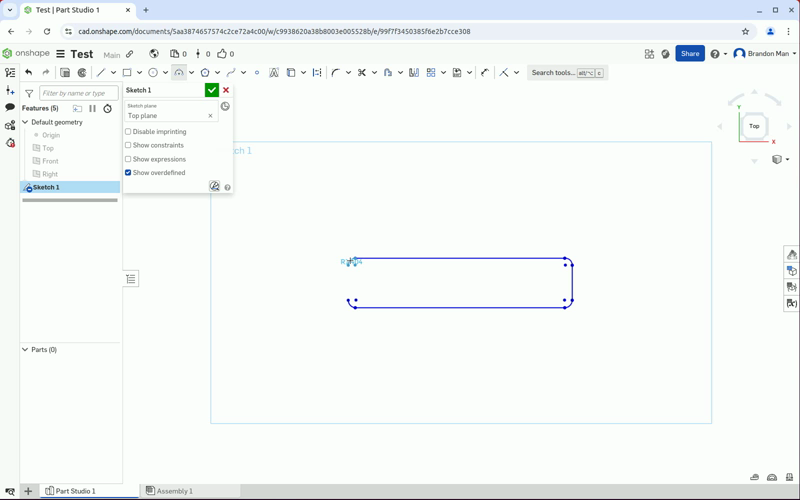
key_up(shift)
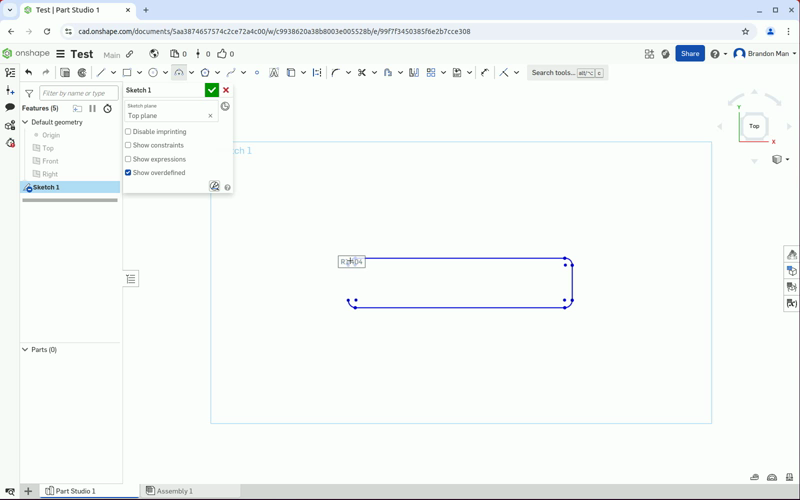
key(esc)
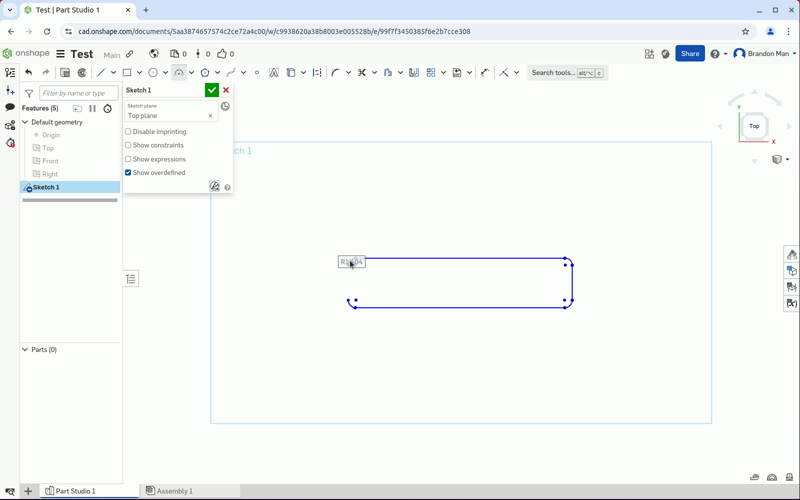
key(l)
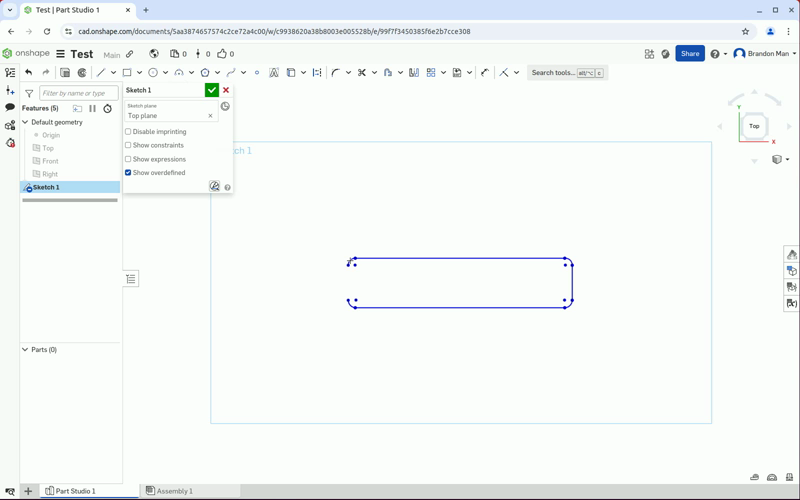
mouse_move(348, 265)
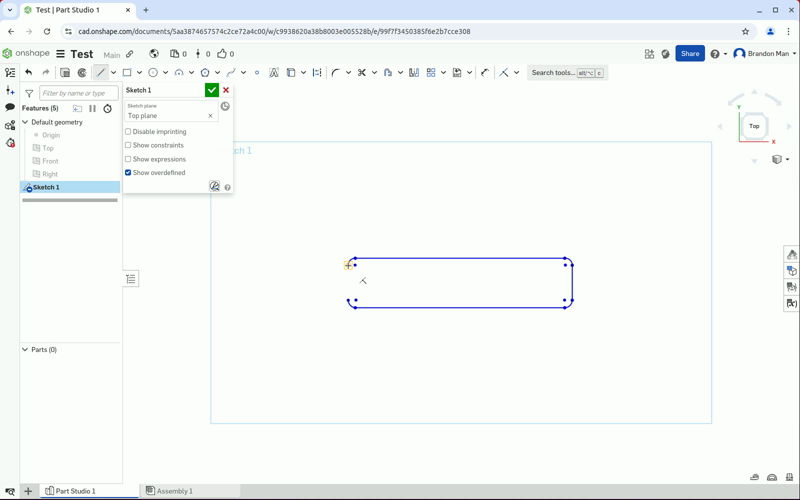
click(348, 265)
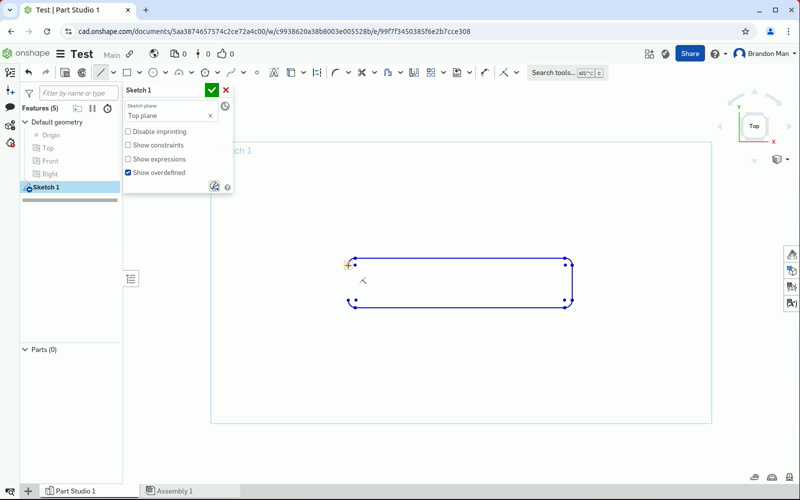
mouse_move(378, 265)
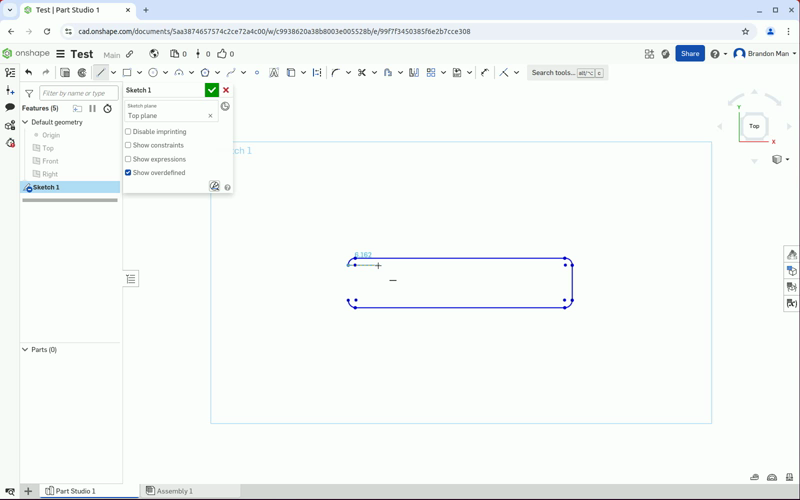
key_down(shift)
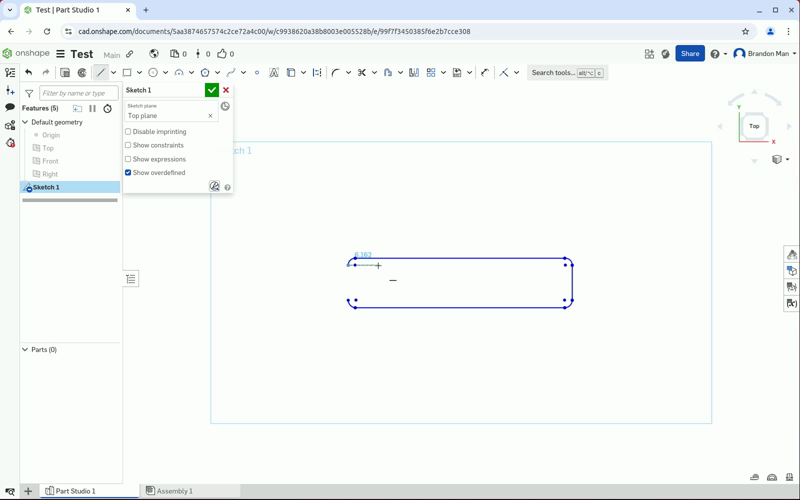
mouse_move(348, 300)
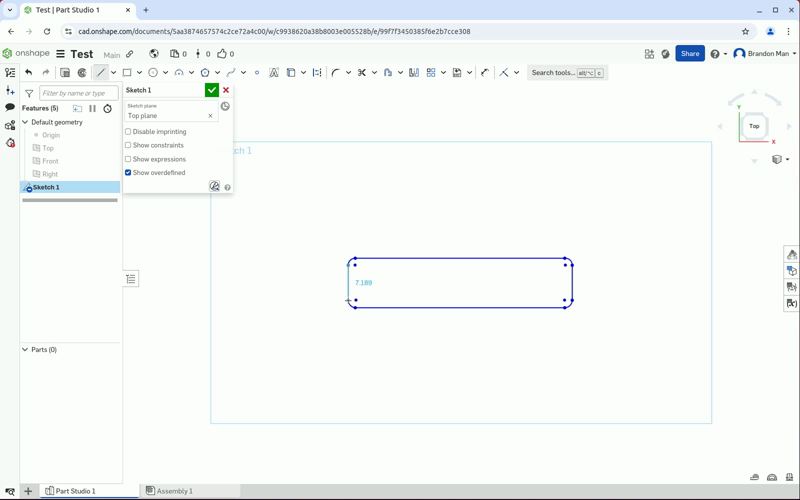
key_up(shift)
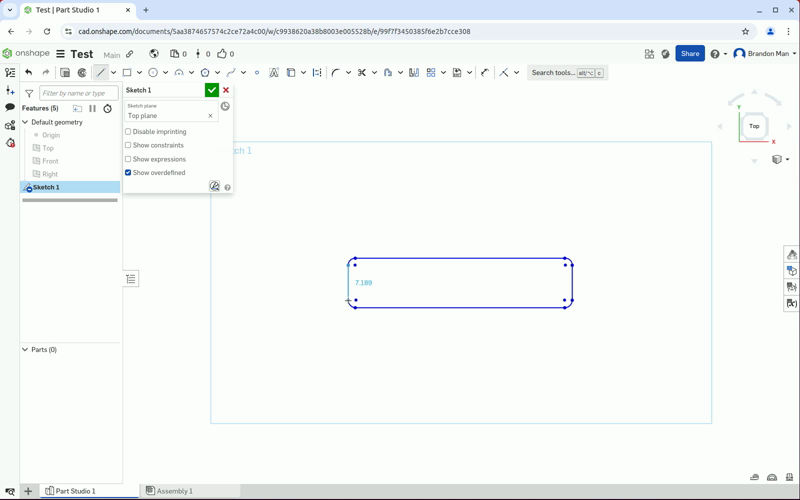
click(348, 300)
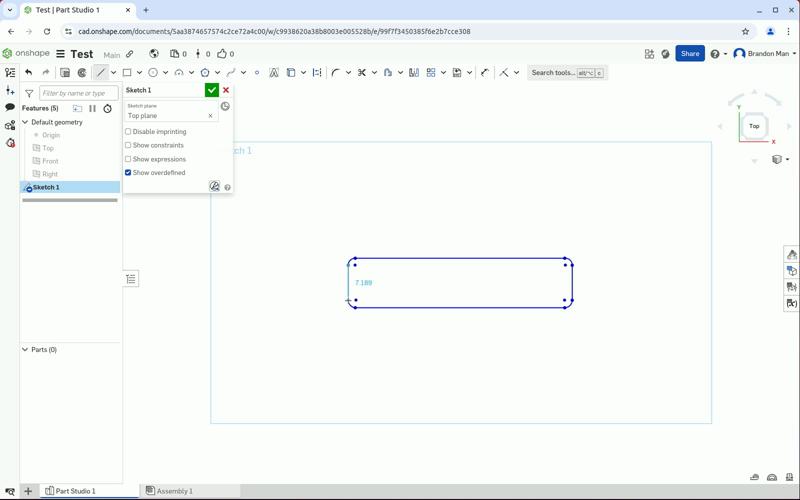
key(esc)
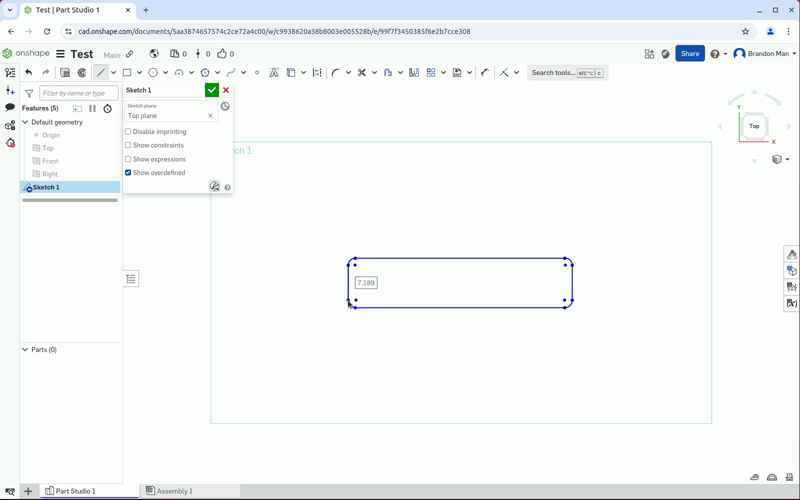
key(c)
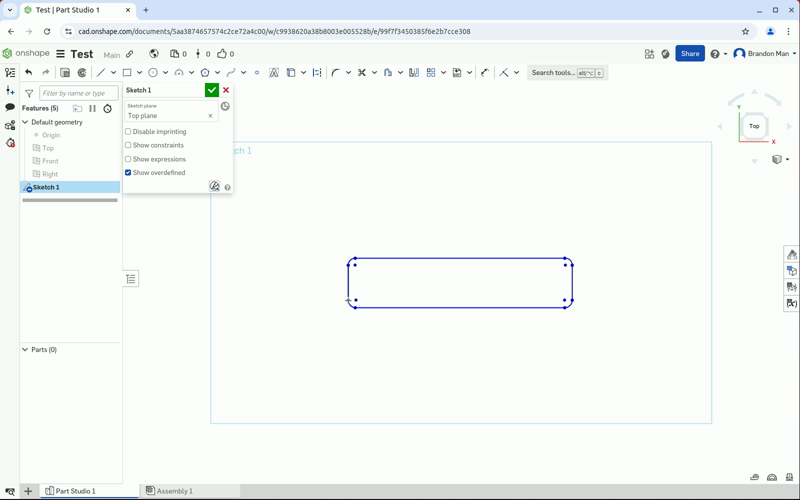
key_down(shift)
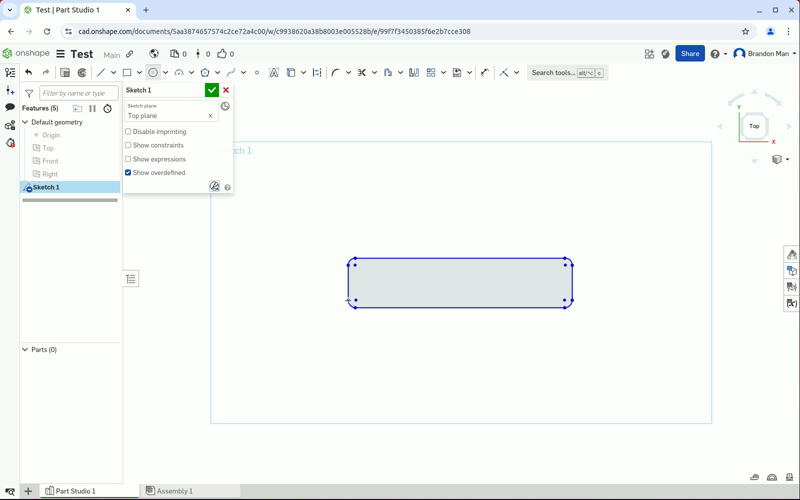
mouse_move(419, 284)
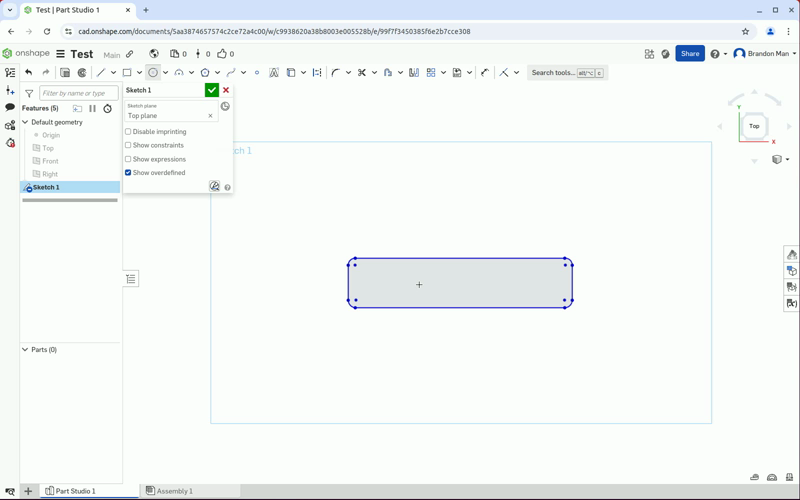
click(419, 284)
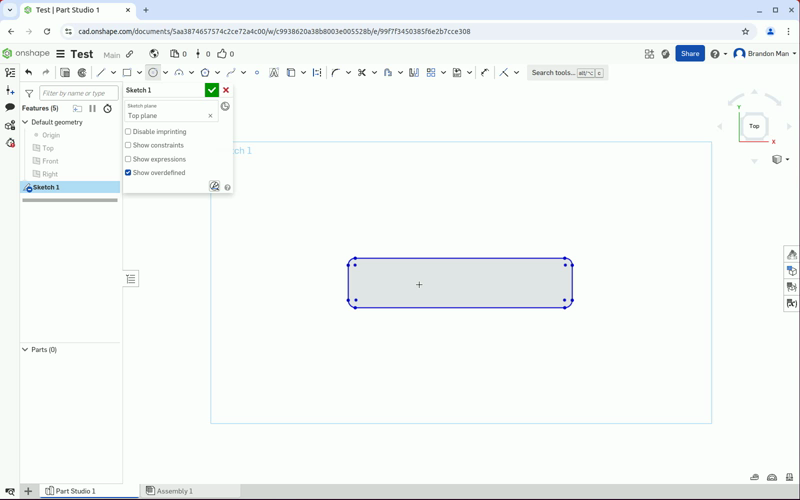
key_up(shift)
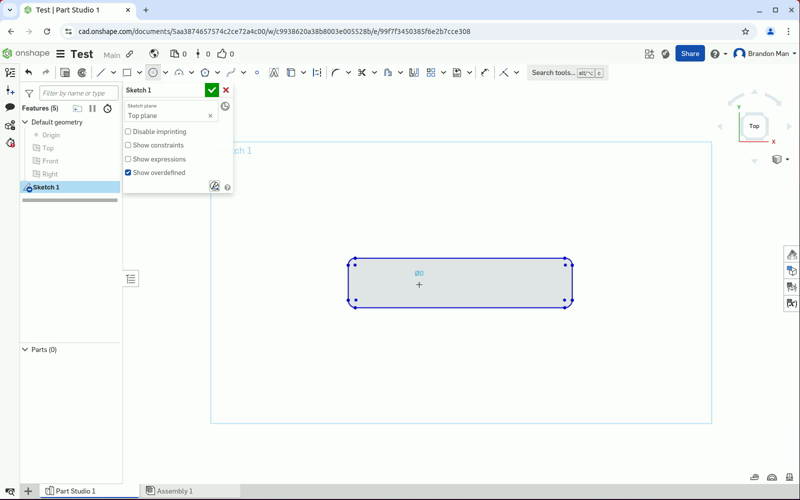
mouse_move(423, 284)
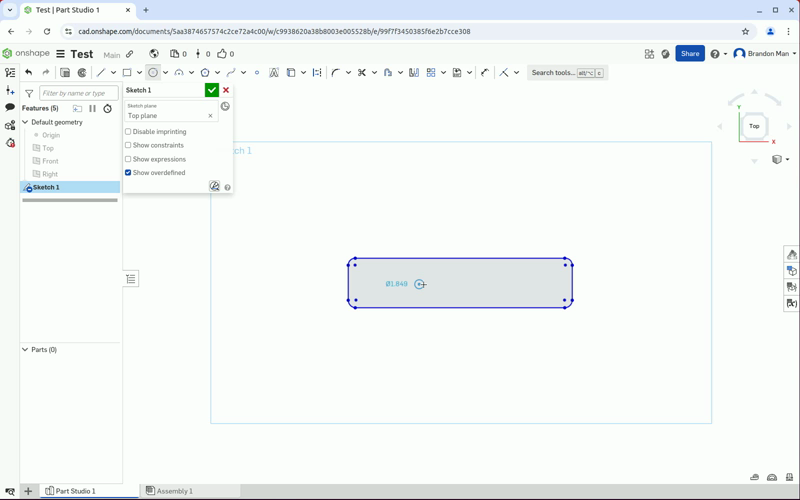
click(423, 284)
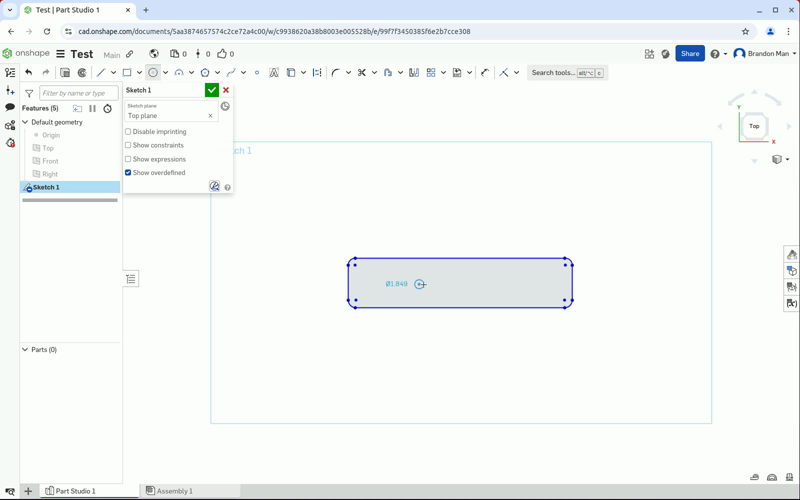
key(esc)
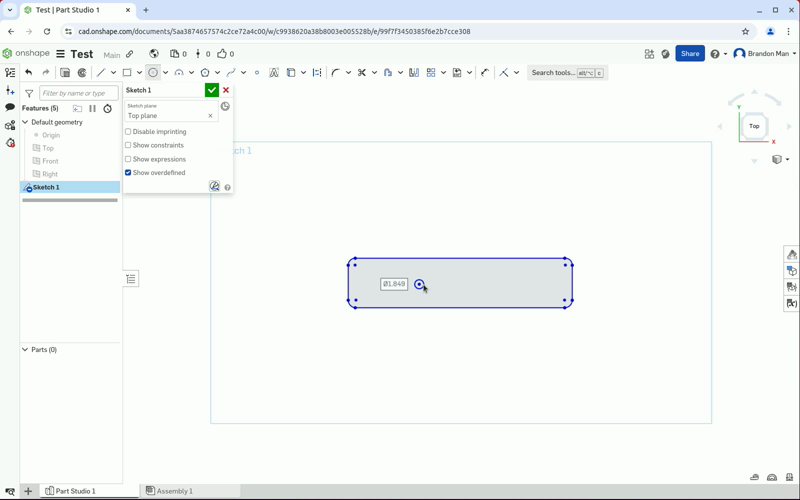
key(c)
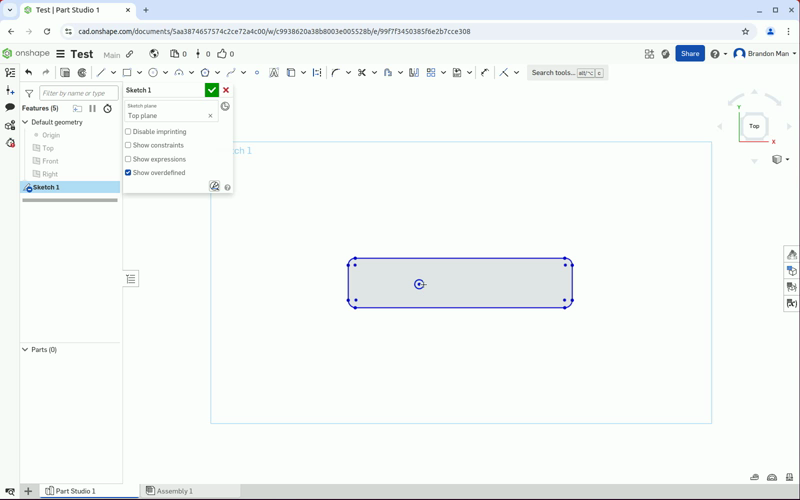
key_down(shift)
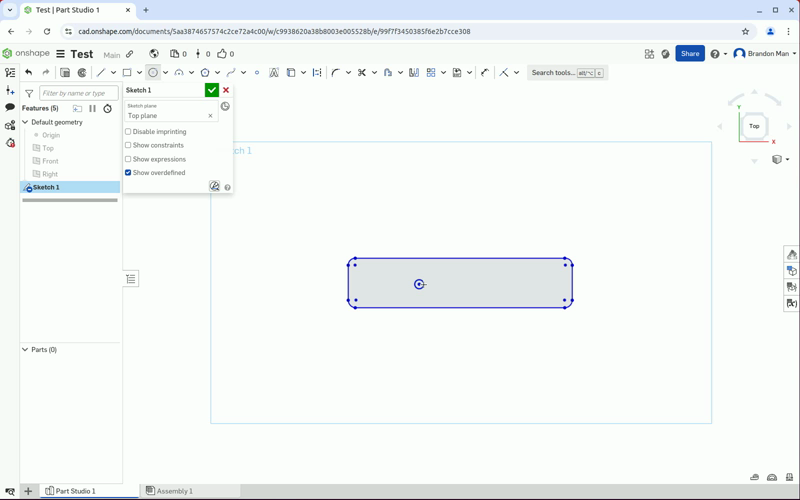
mouse_move(546, 284)
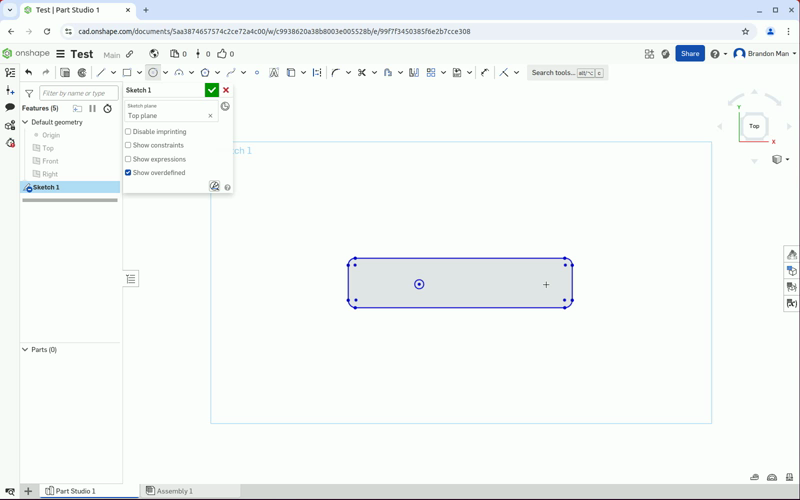
click(546, 284)
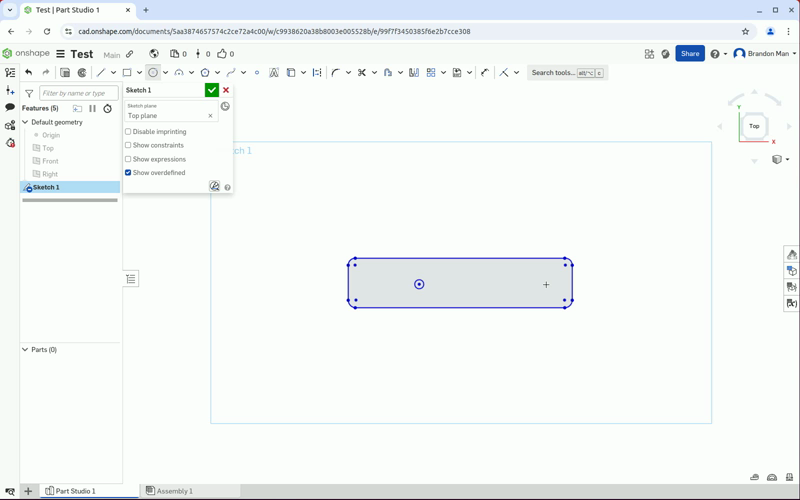
key_up(shift)
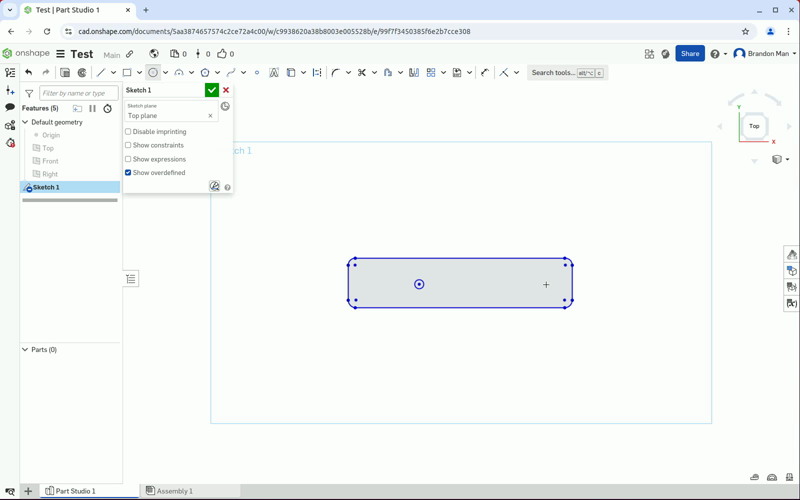
mouse_move(558, 284)
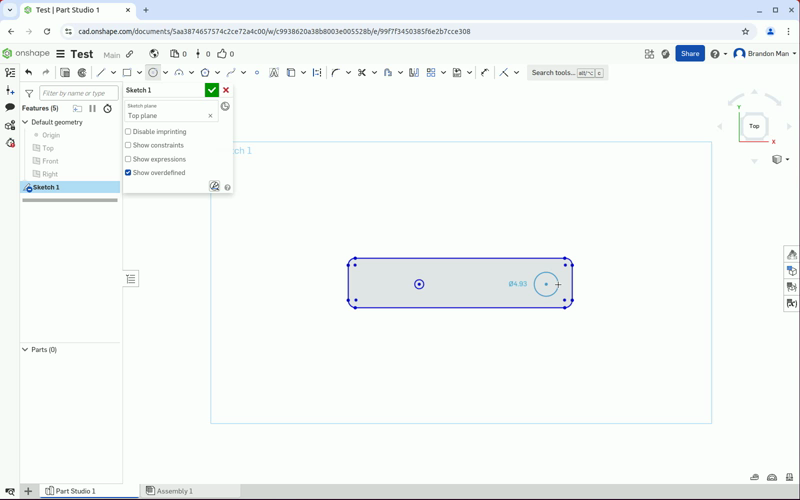
click(558, 284)
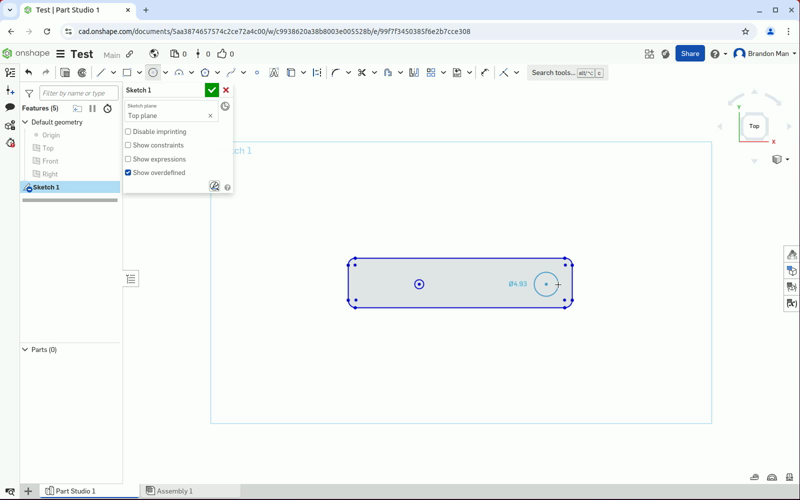
key(esc)
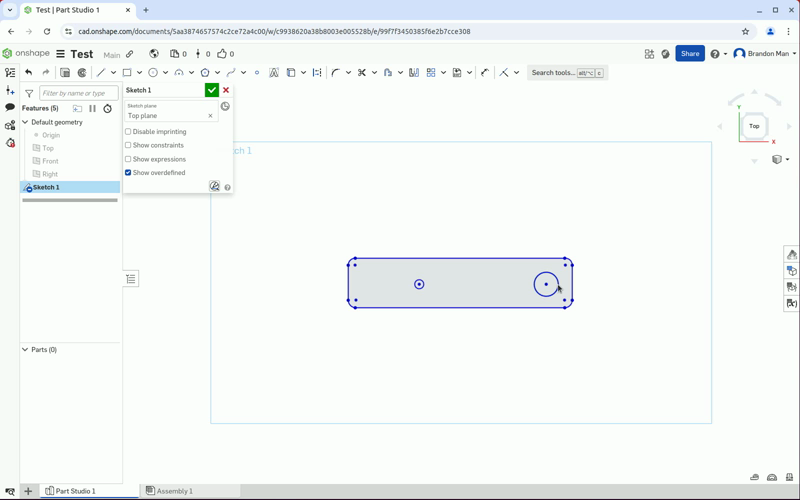
mouse_move(498, 274)
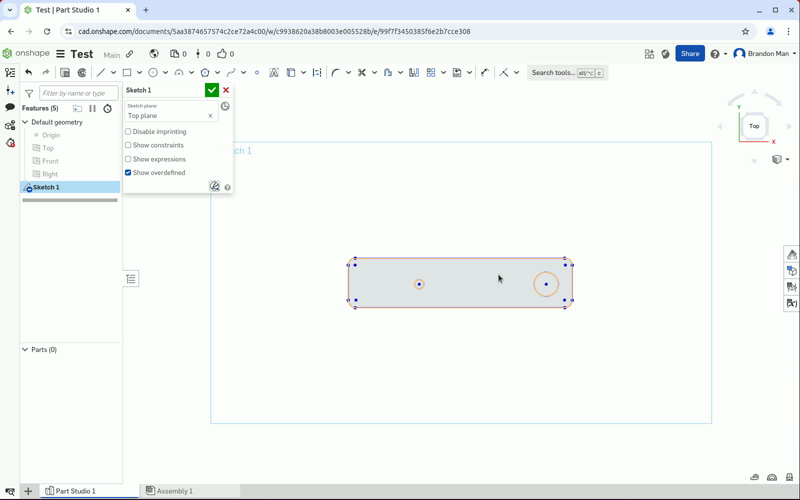
click(498, 274)
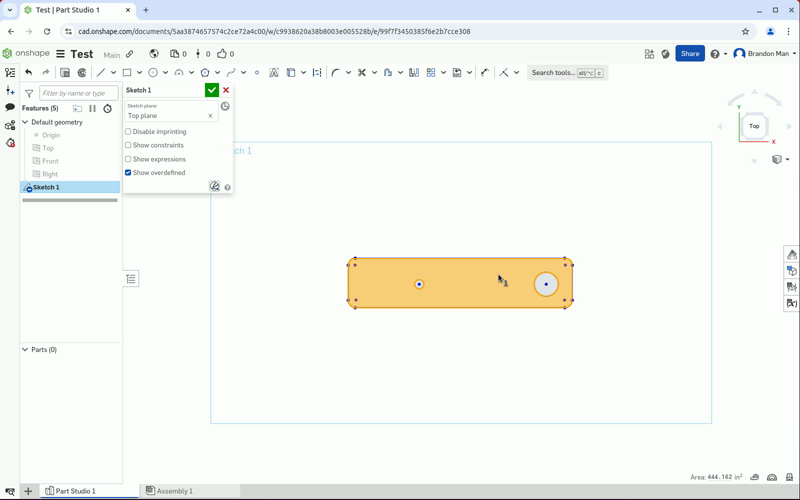
mouse_move(73, 352)
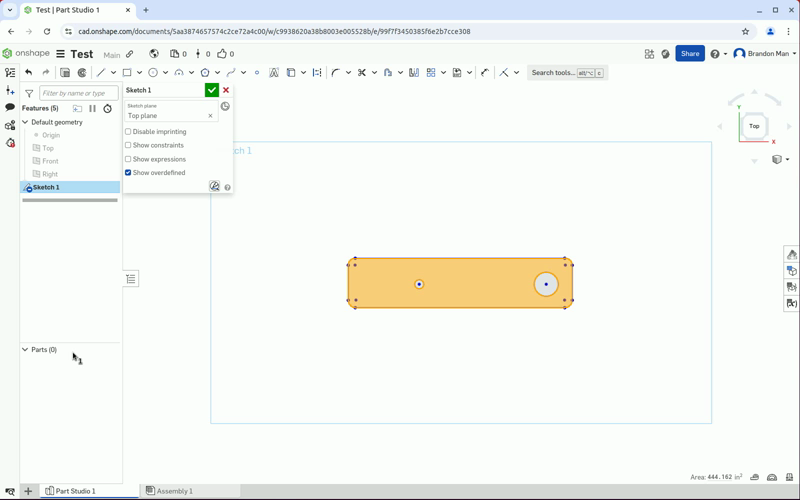
key(shift+y)
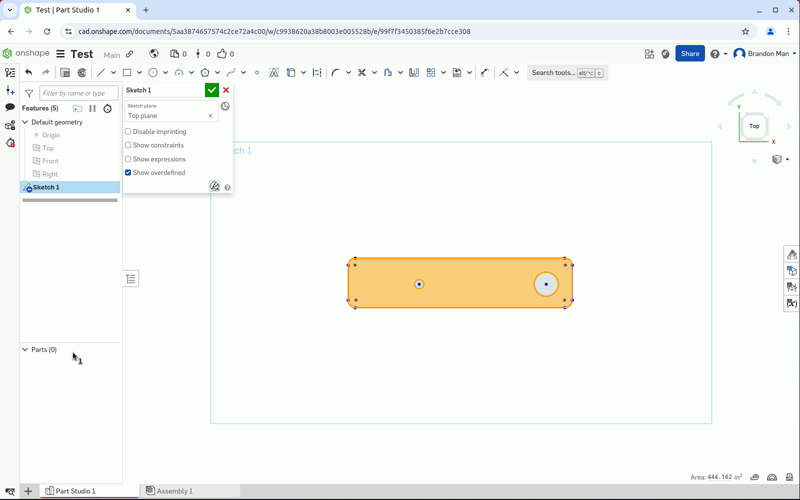
key(shift+e)
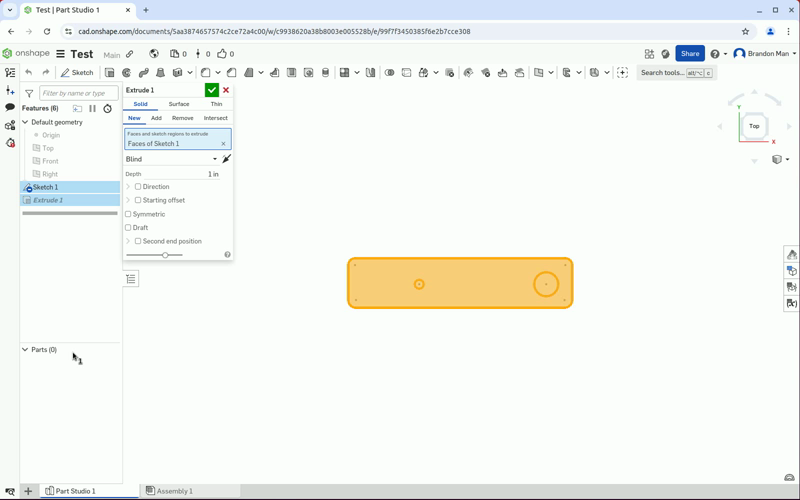
mouse_move(143, 106)
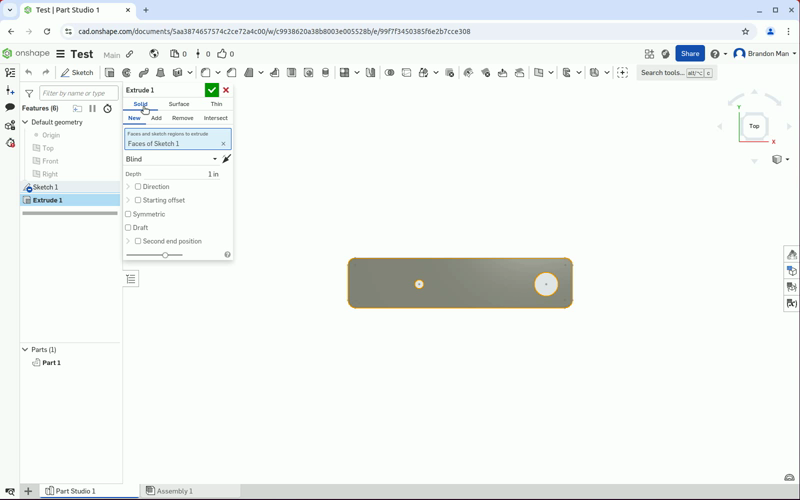
click(143, 106)
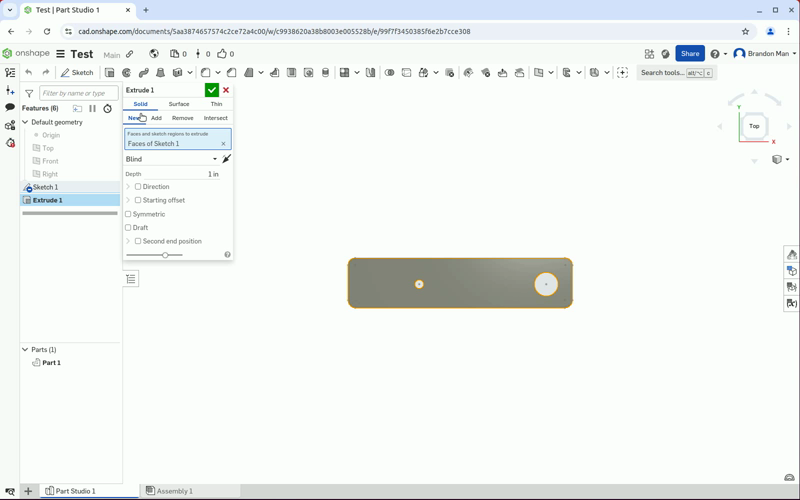
mouse_move(137, 120)
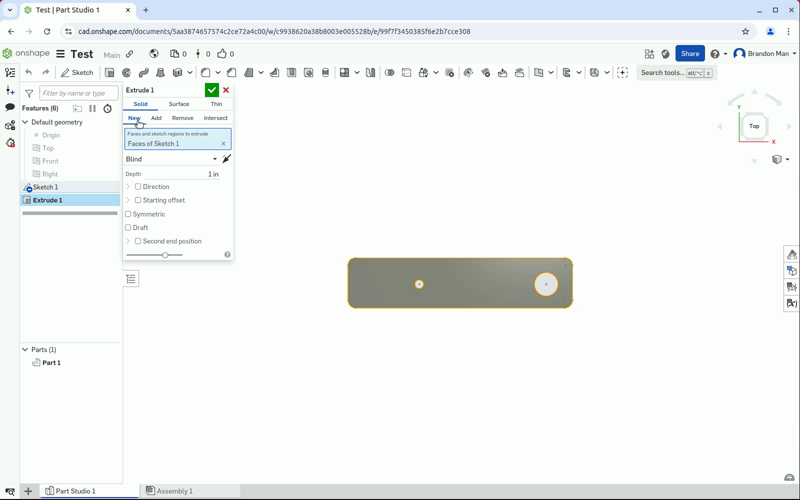
click(137, 120)
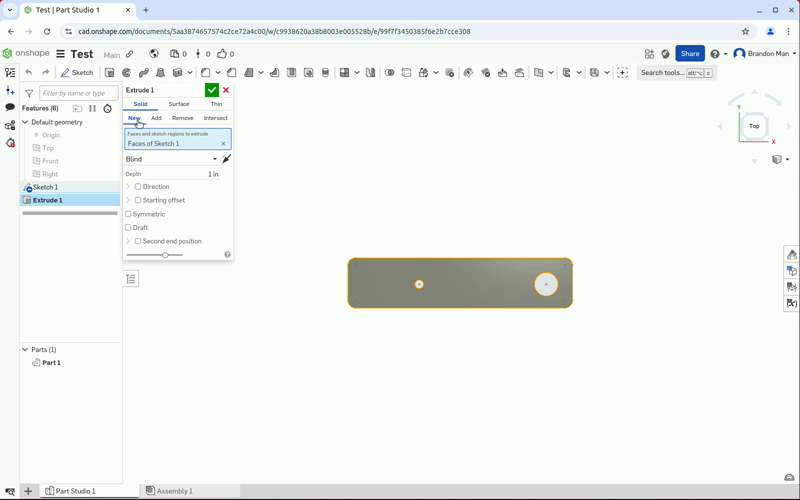
key(tab, 4)
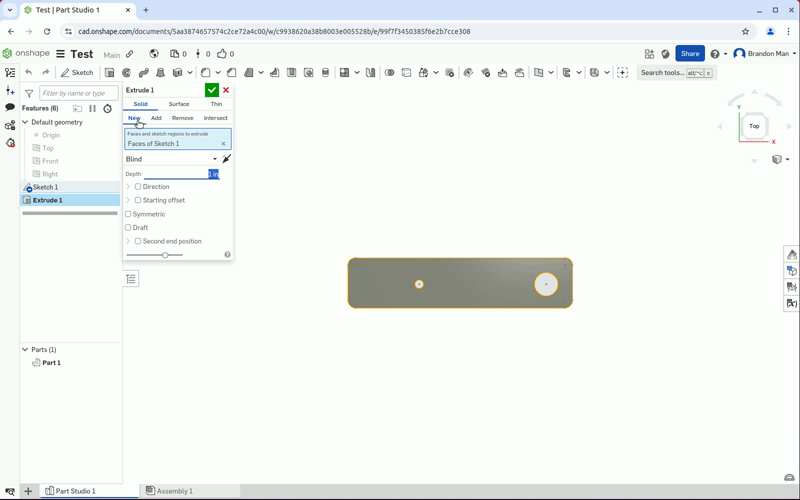
text(3.37)
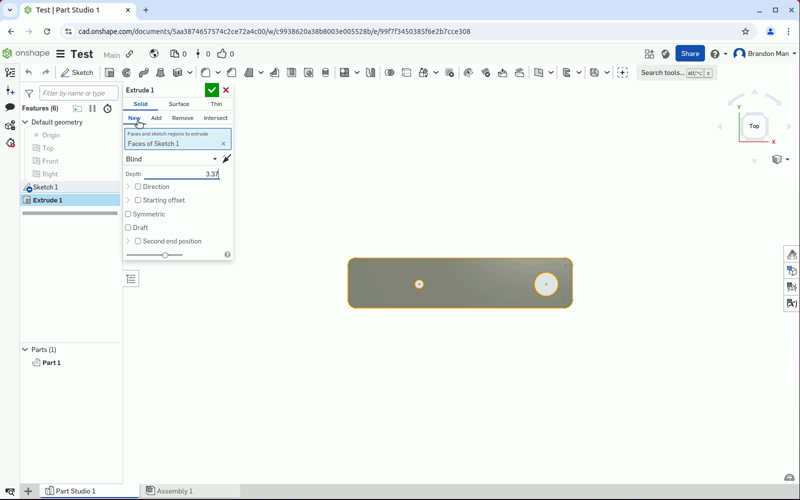
key(enter)
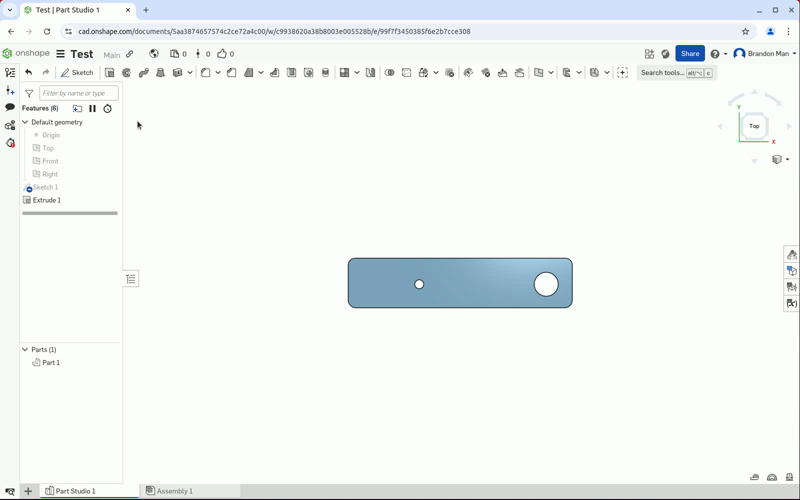
key(shift+h)
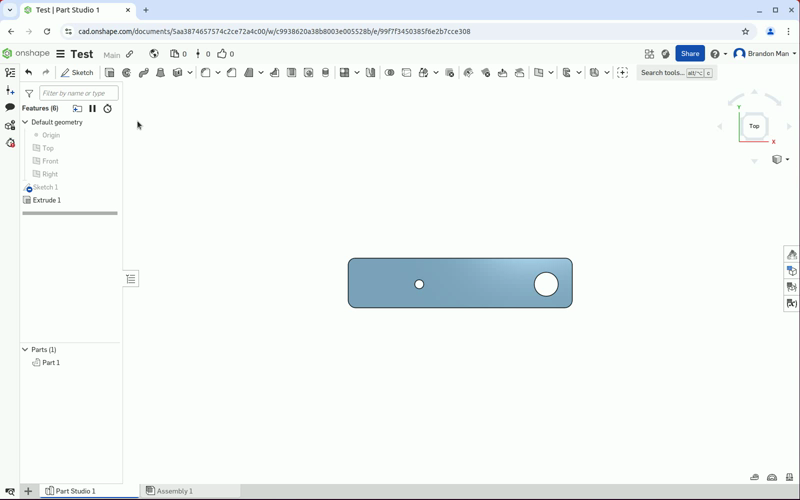
key(shift+h)
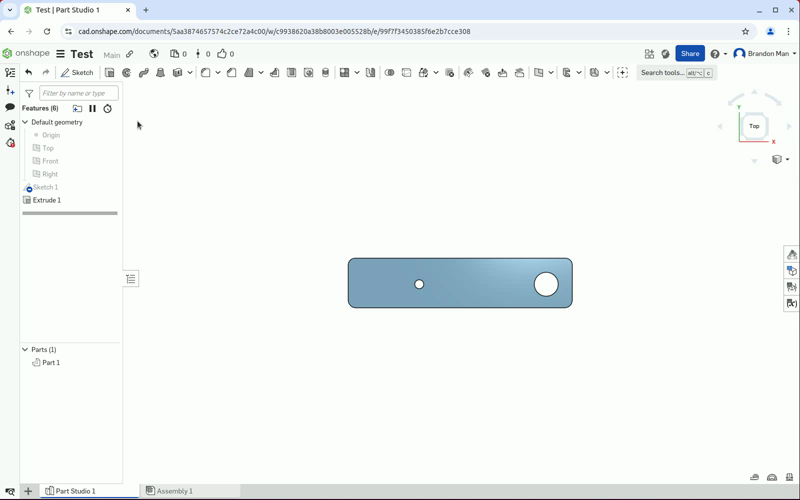
mouse_move(73, 189)
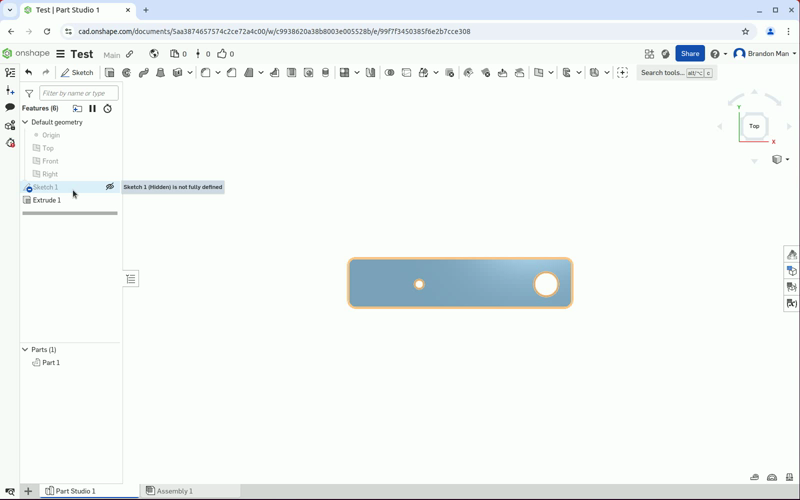
click(73, 189)
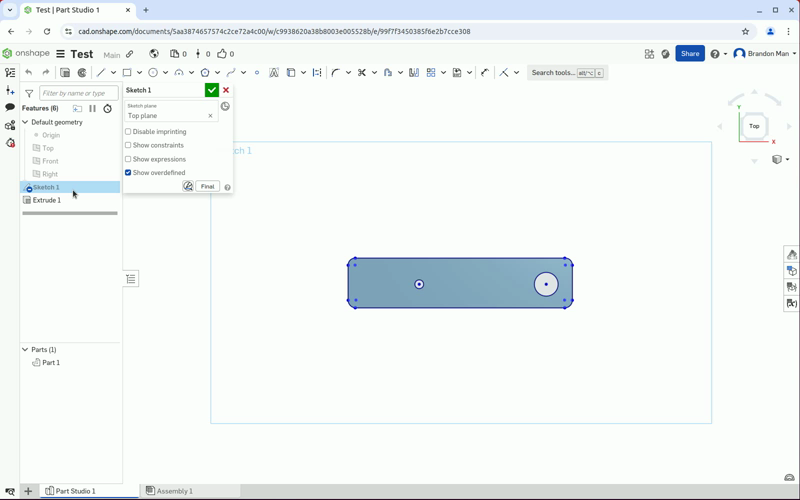
mouse_move(229, 92)
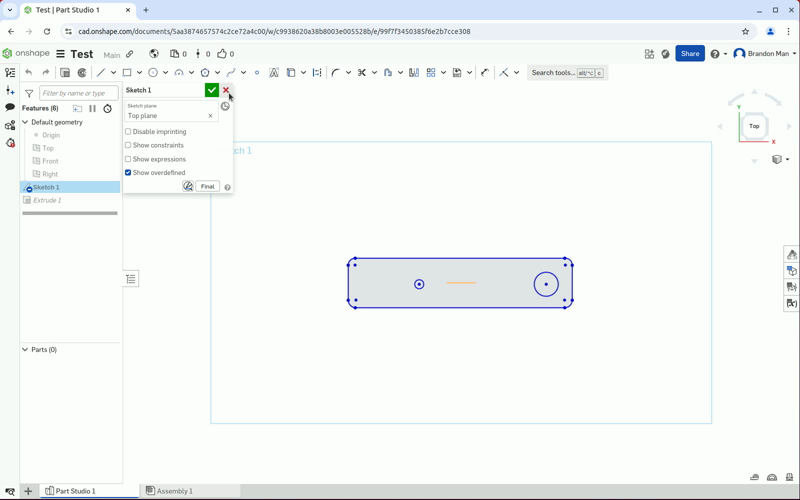
click(229, 92)
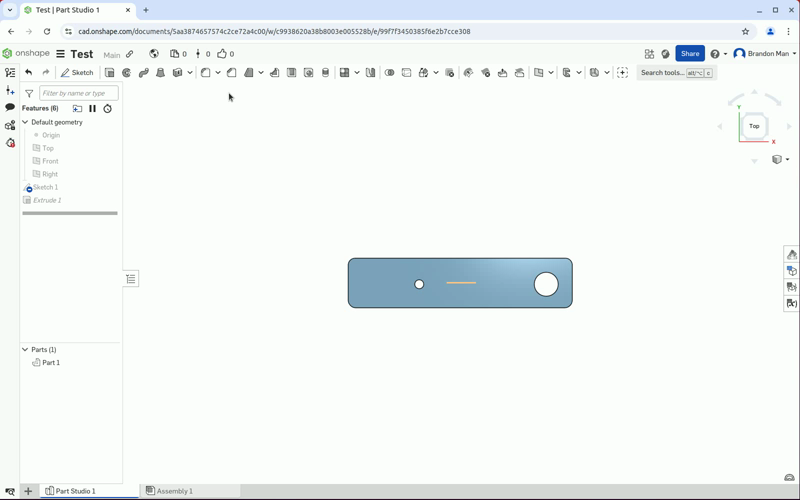
mouse_move(73, 352)
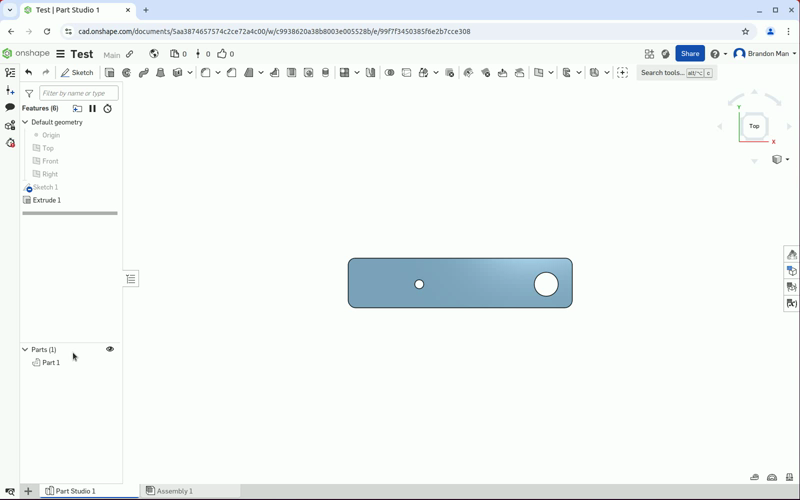
key(y)
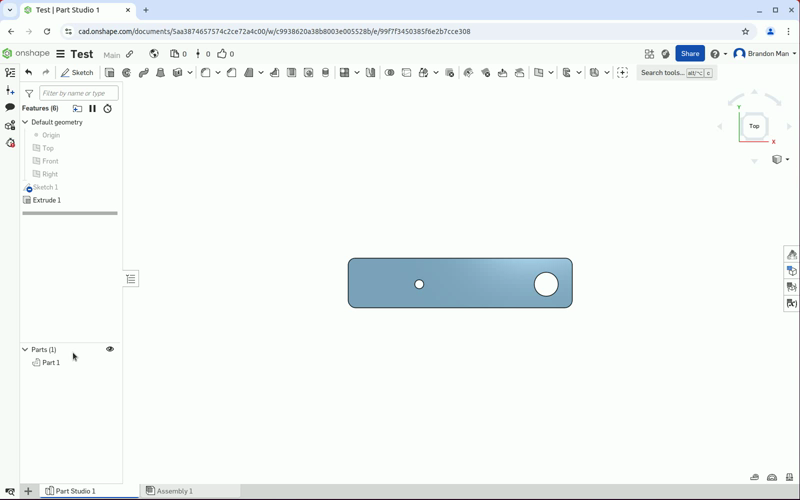
key(shift+p)
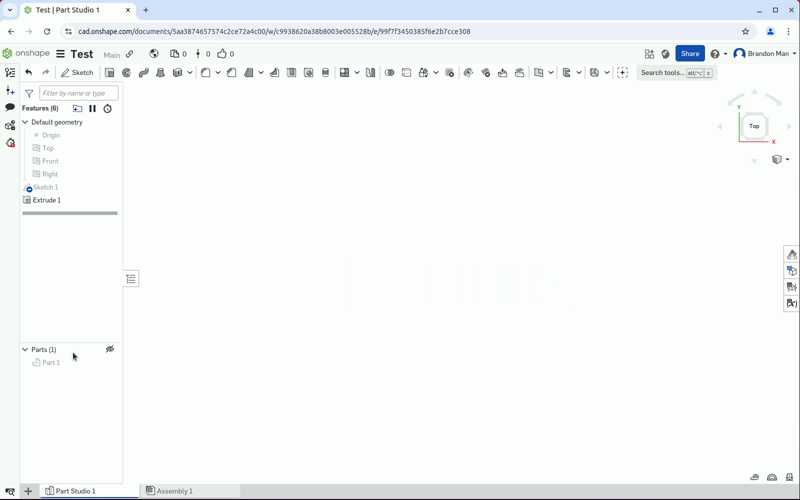
key(space)
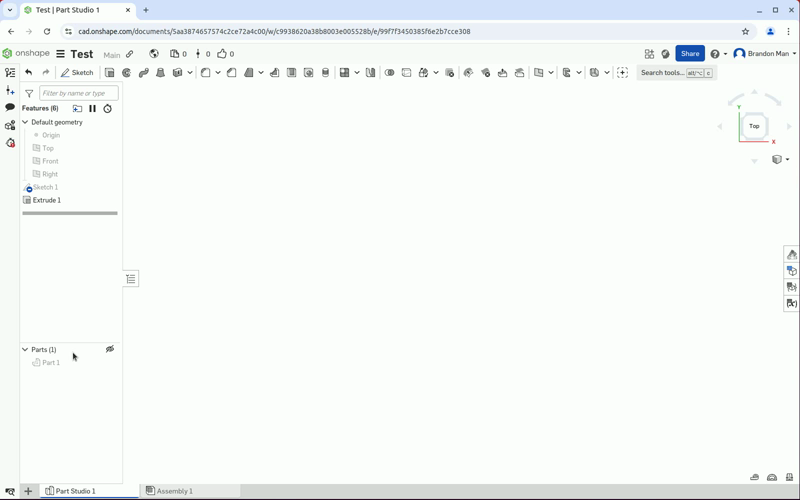
key_down(shift)
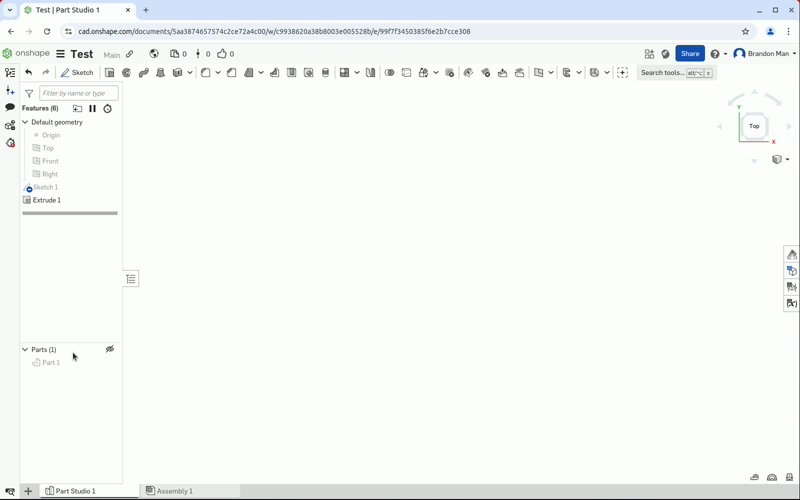
key(up)
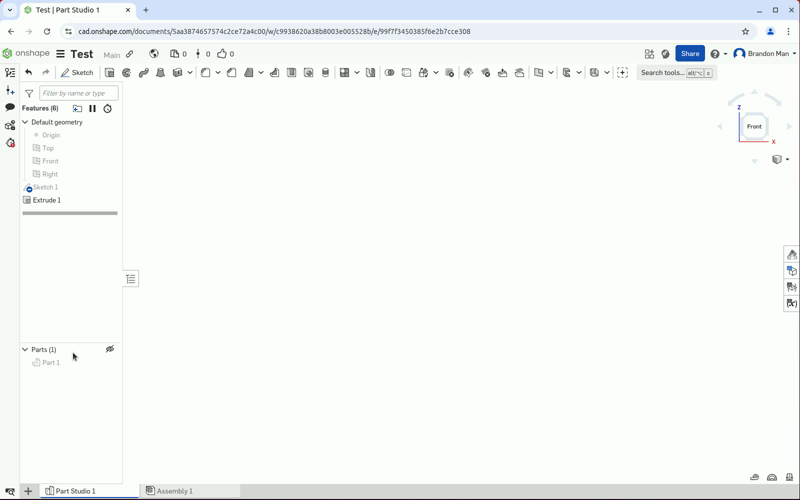
key_up(shift)
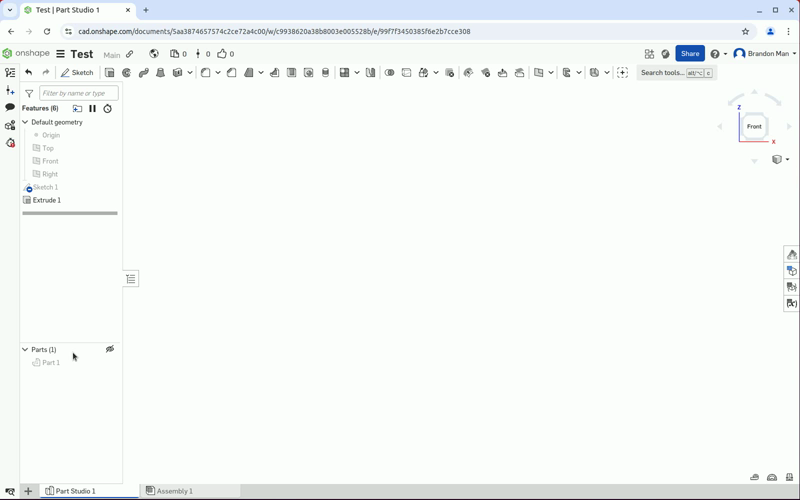
mouse_move(73, 352)
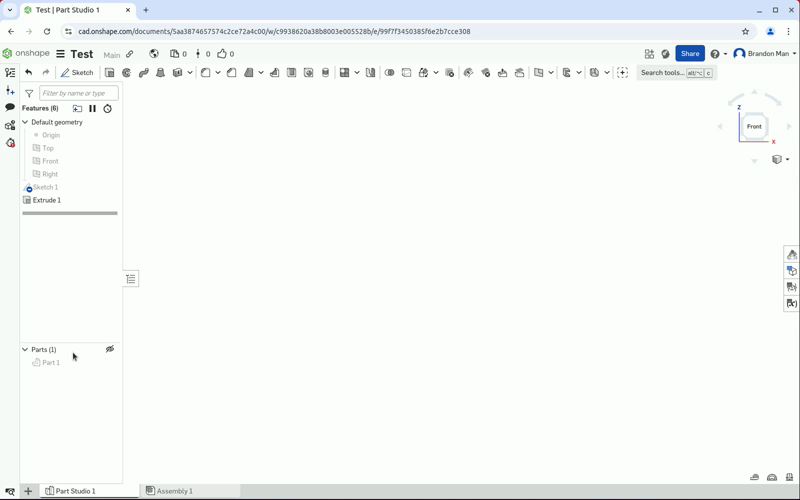
key(shift+y)
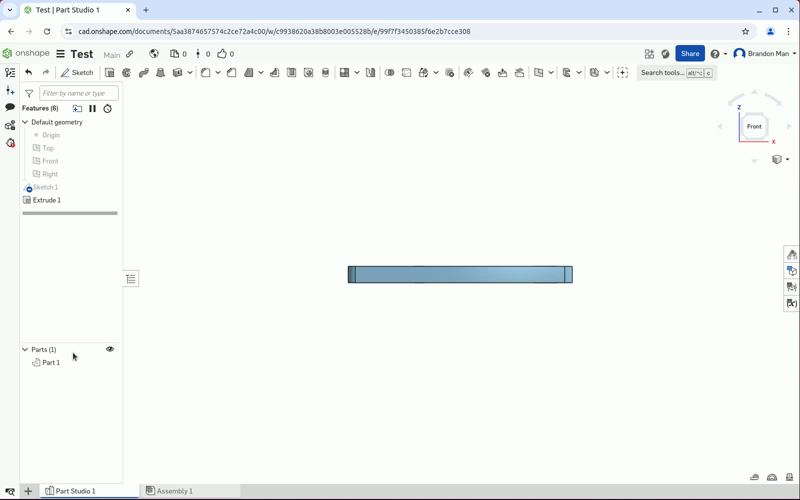
mouse_move(541, 75)
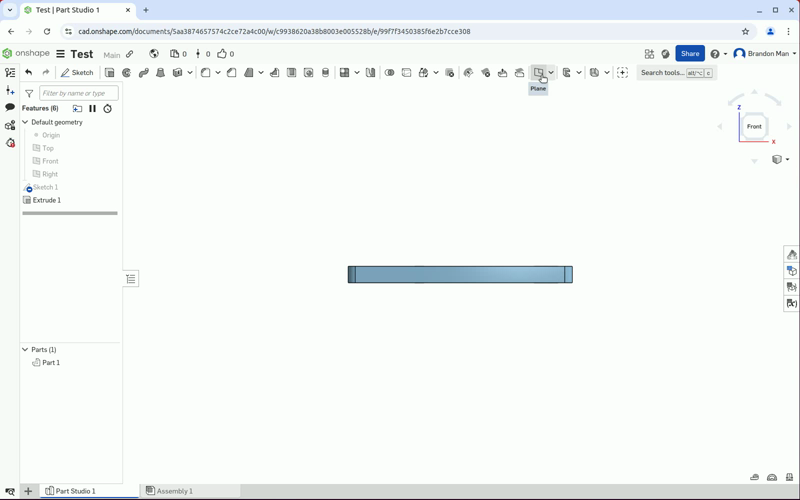
click(541, 75)
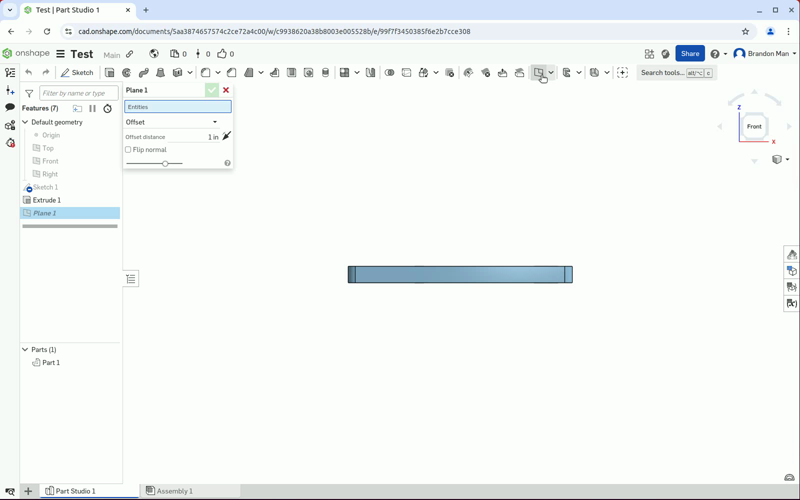
mouse_move(73, 163)
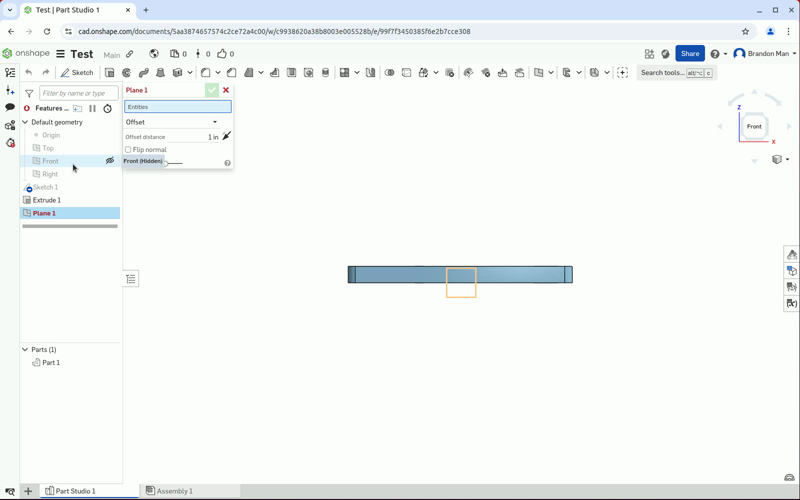
click(73, 163)
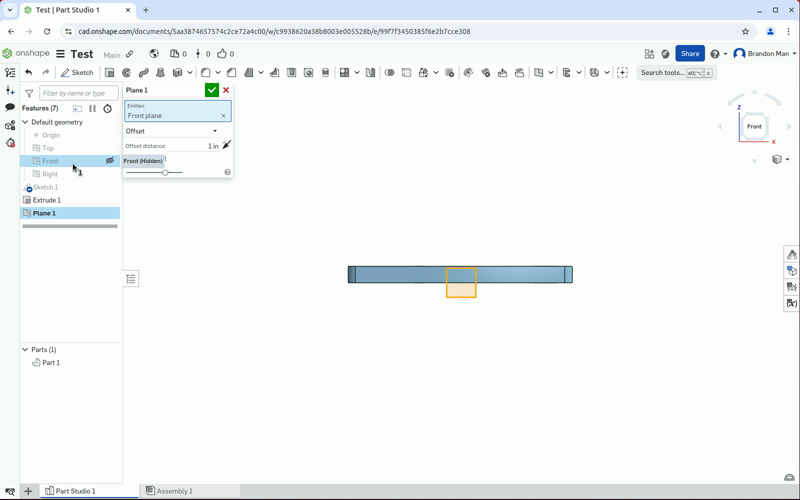
key(tab, 2)
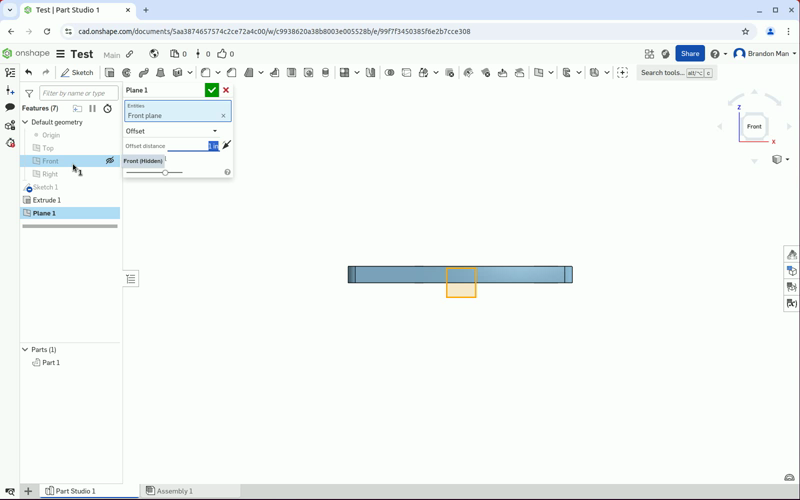
text(5.299)
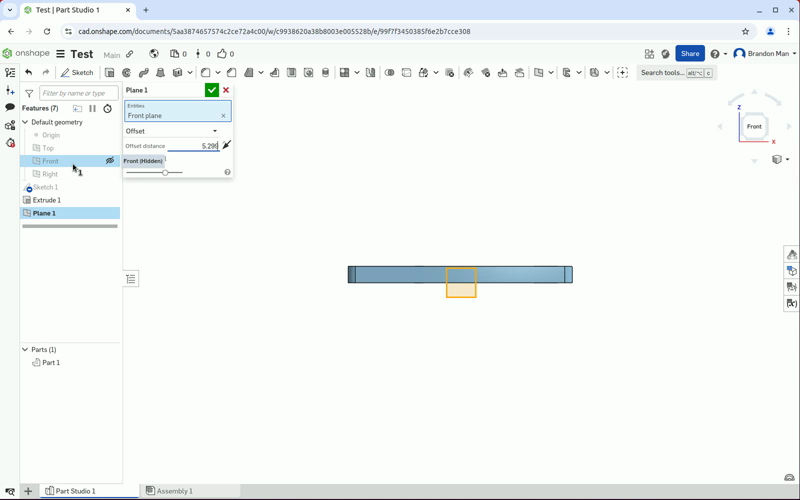
key(enter, 2)
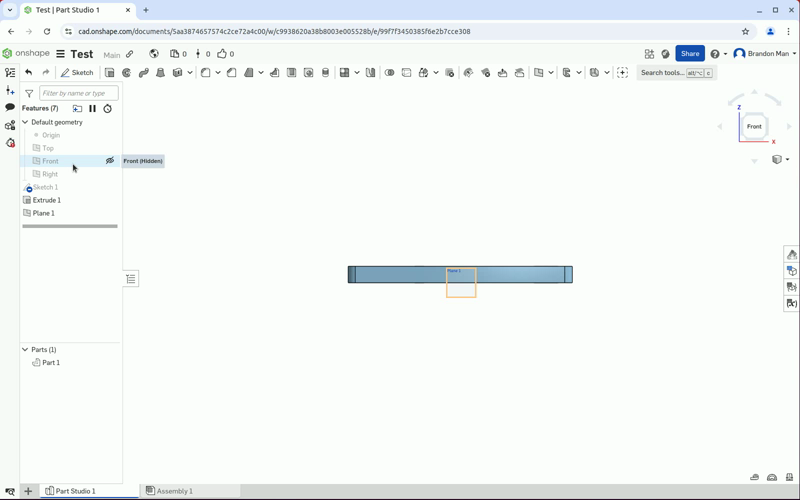
key(shift+s)
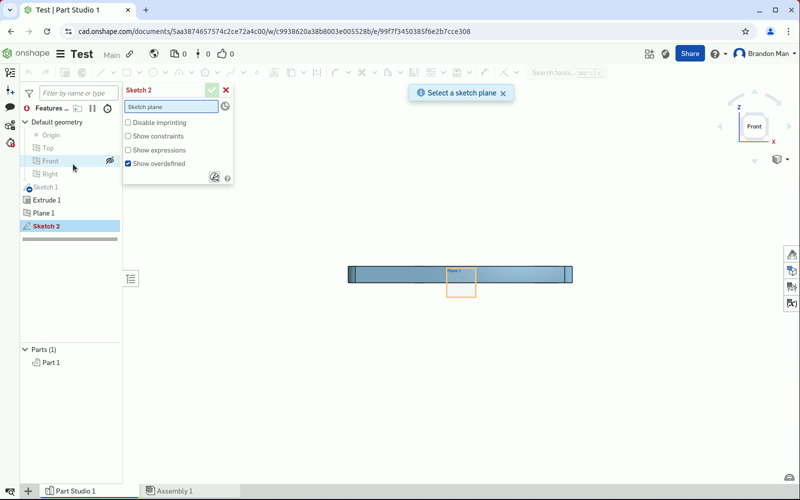
mouse_move(73, 215)
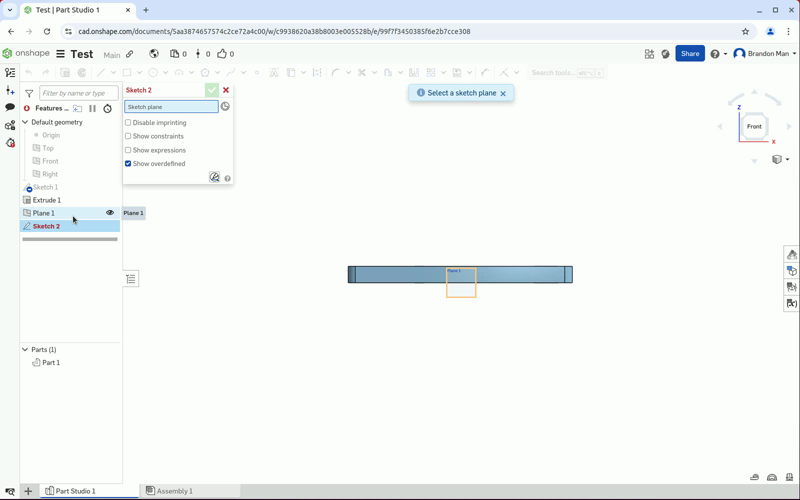
click(73, 215)
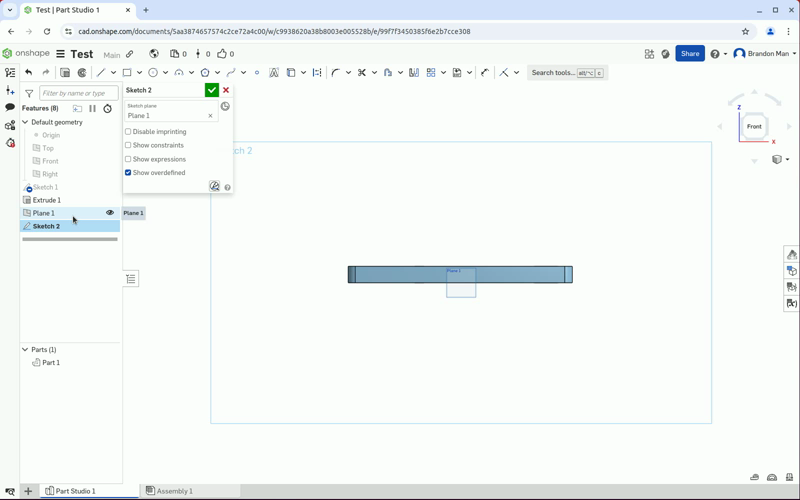
mouse_move(73, 352)
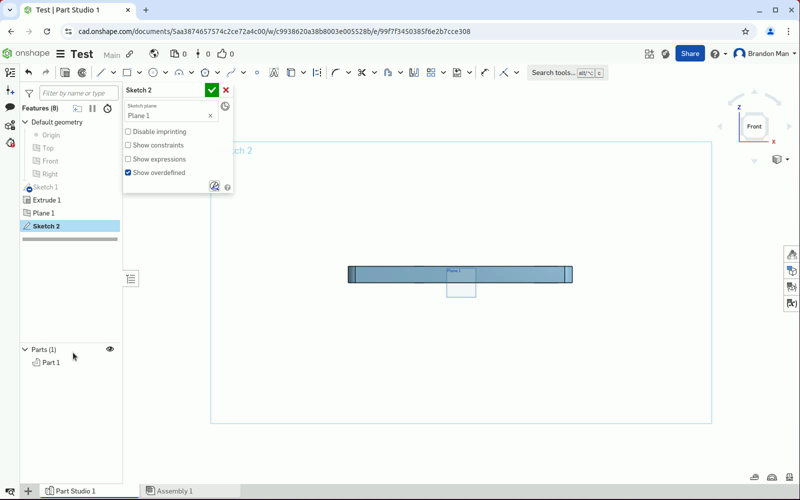
key(y)
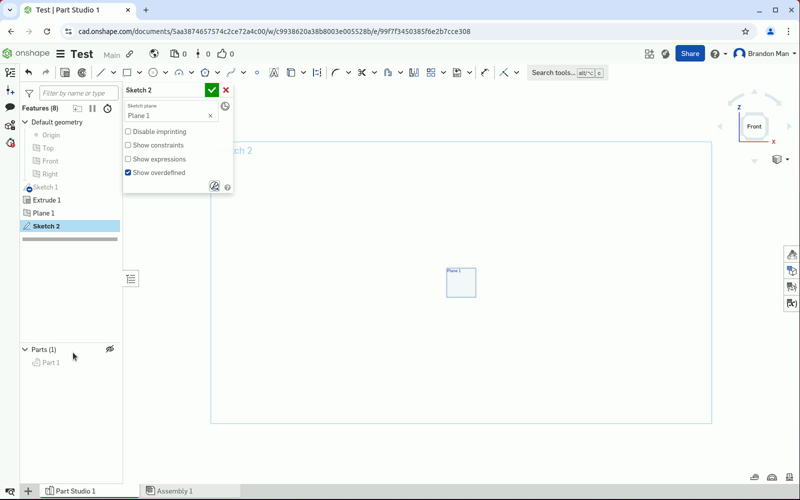
key(c)
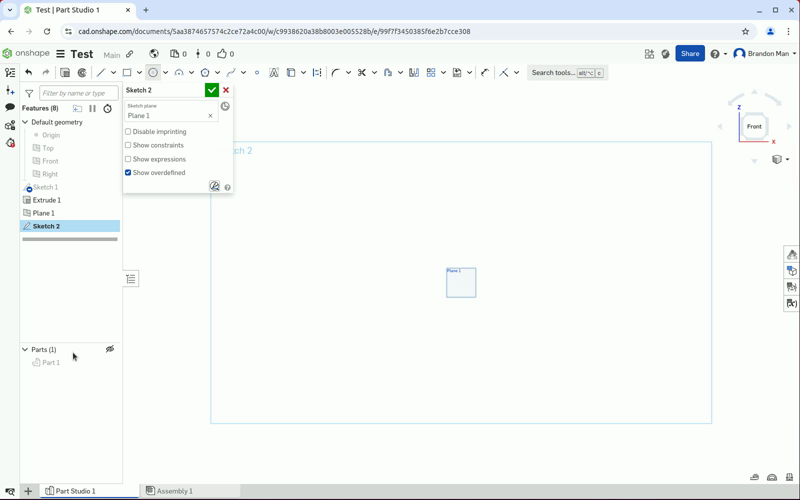
key_down(shift)
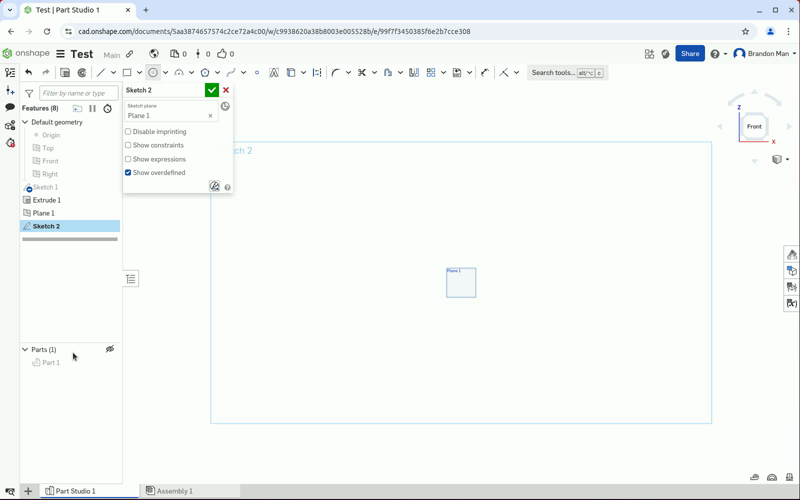
mouse_move(393, 274)
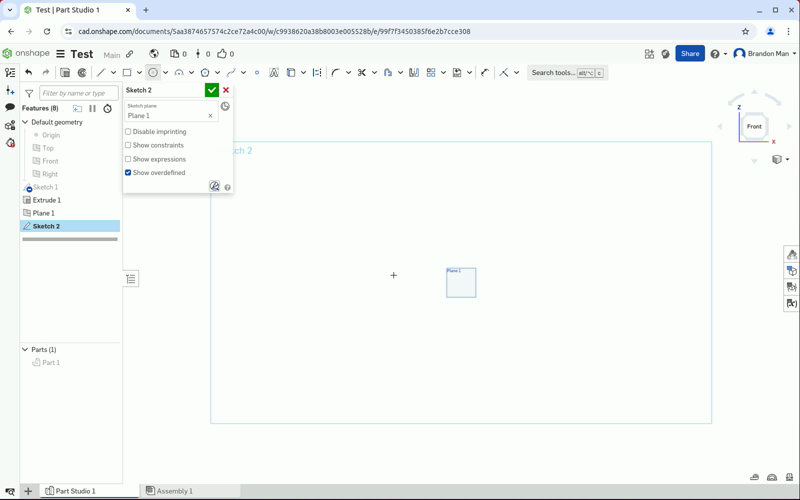
click(393, 274)
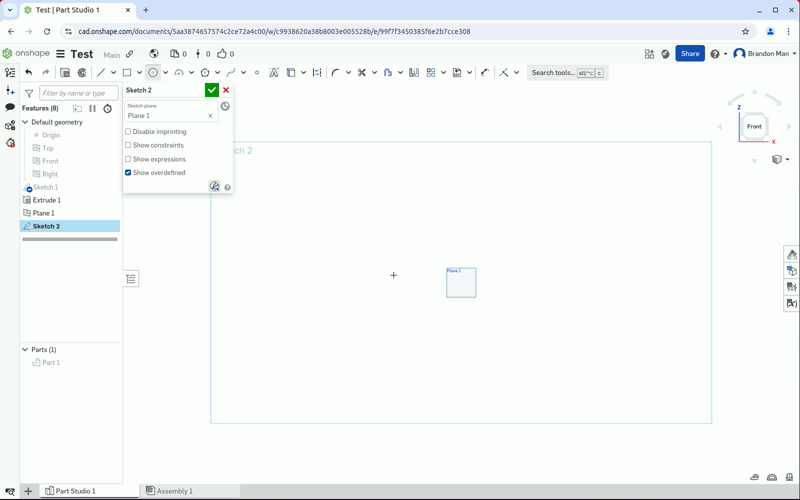
key_up(shift)
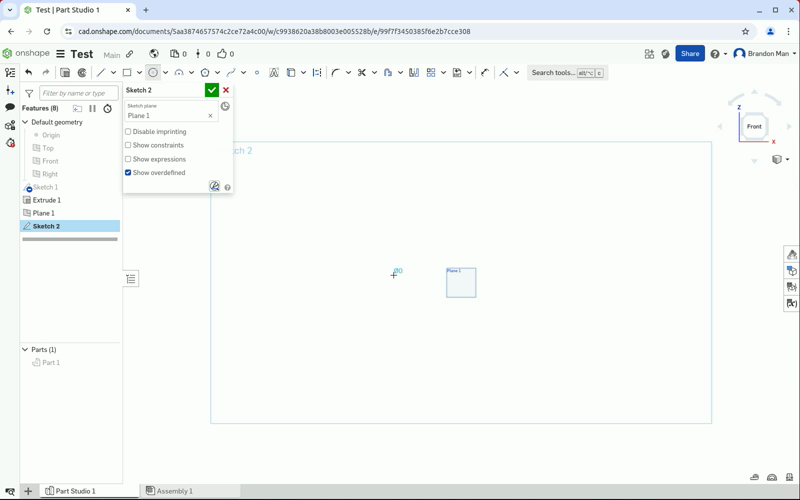
mouse_move(398, 274)
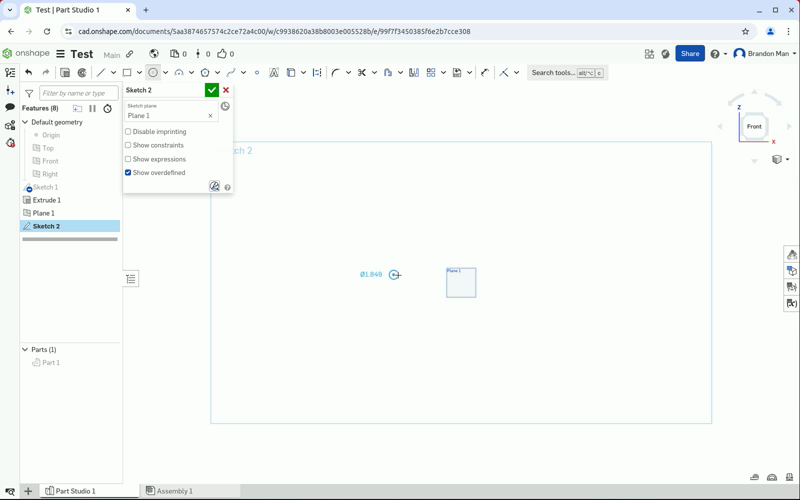
click(398, 274)
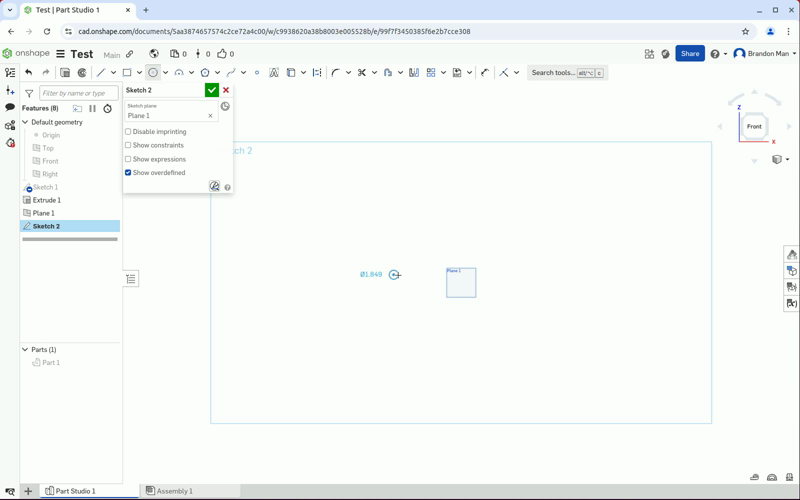
key(esc)
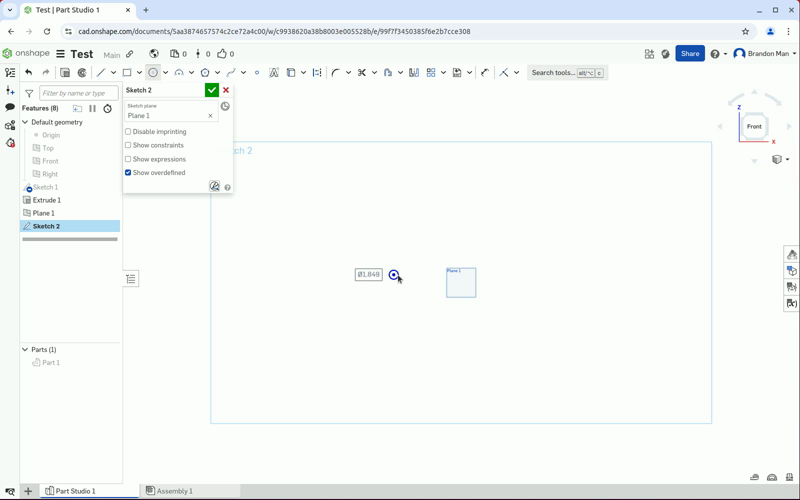
mouse_move(392, 273)
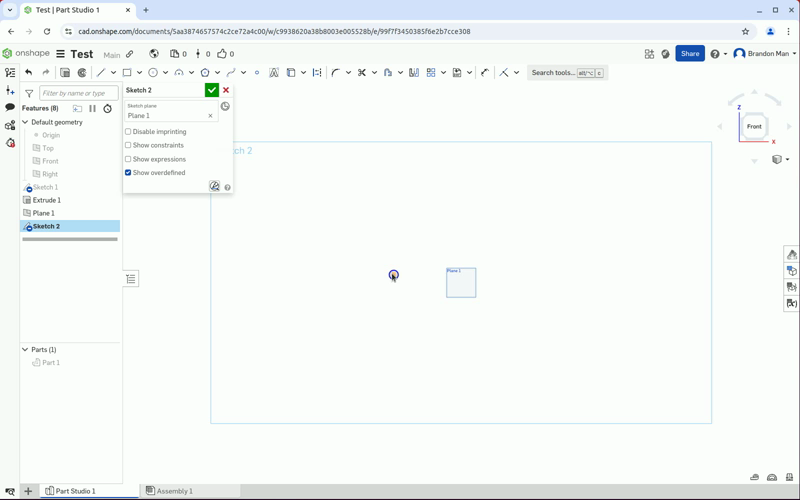
scroll(6)
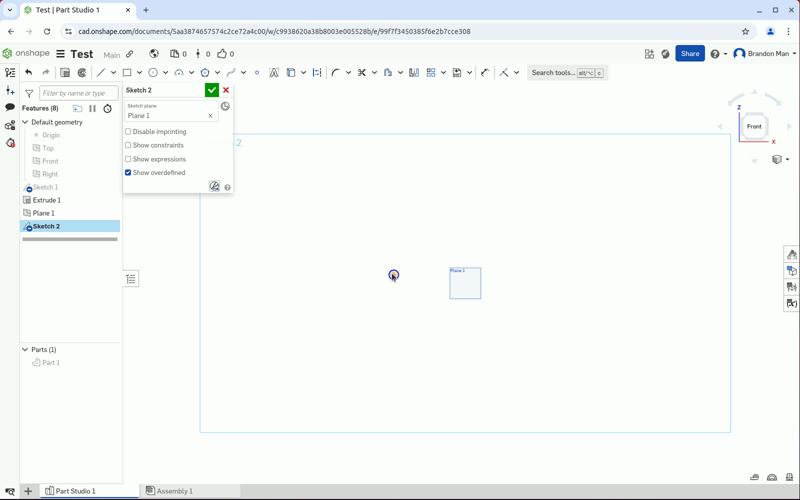
scroll(6)
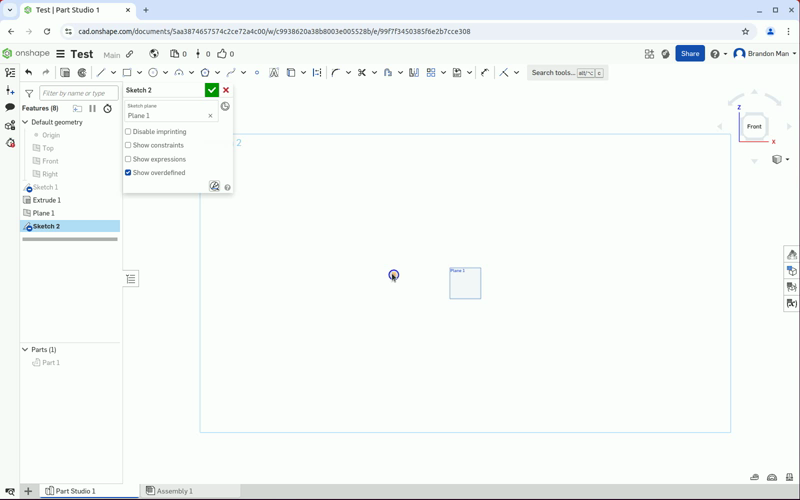
scroll(6)
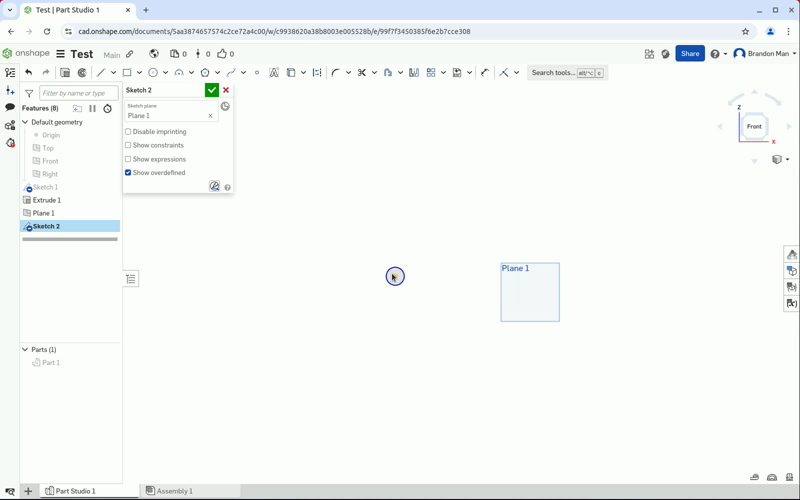
scroll(6)
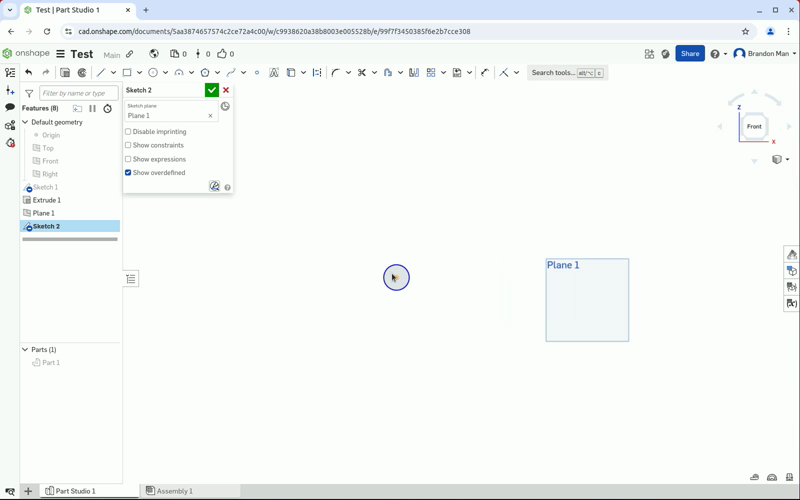
scroll(6)
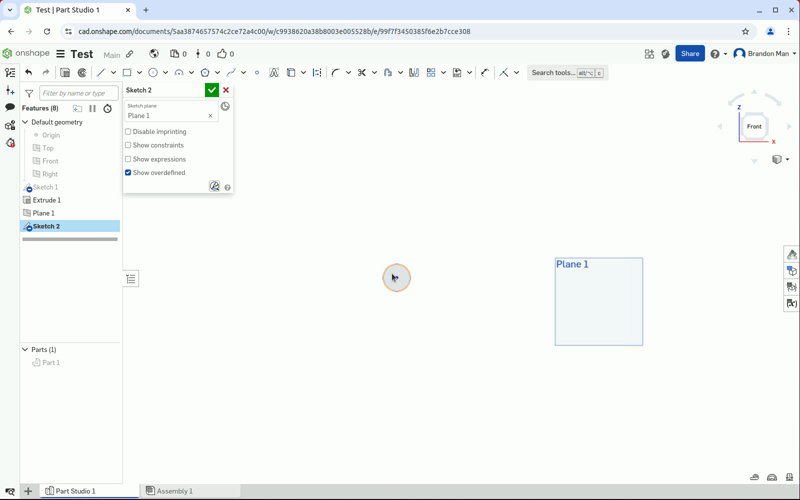
scroll(6)
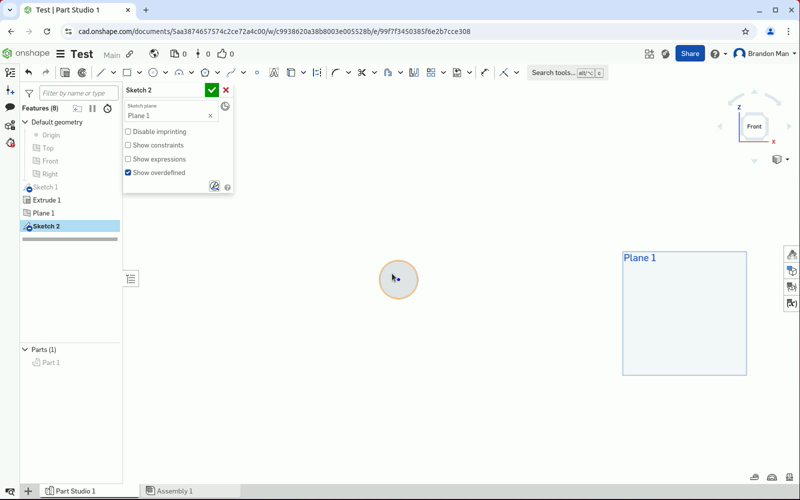
scroll(6)
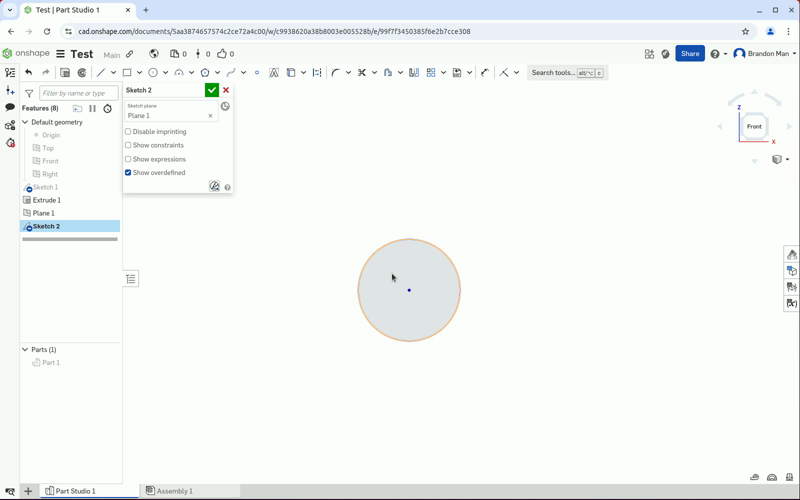
click(392, 273)
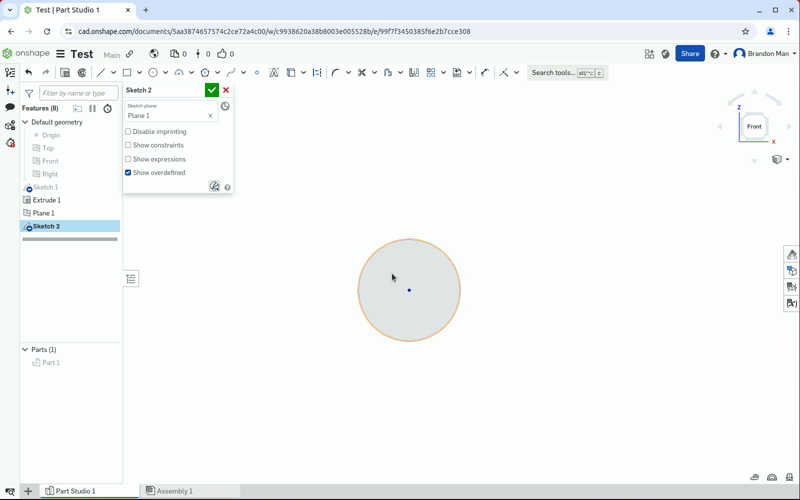
scroll(-6)
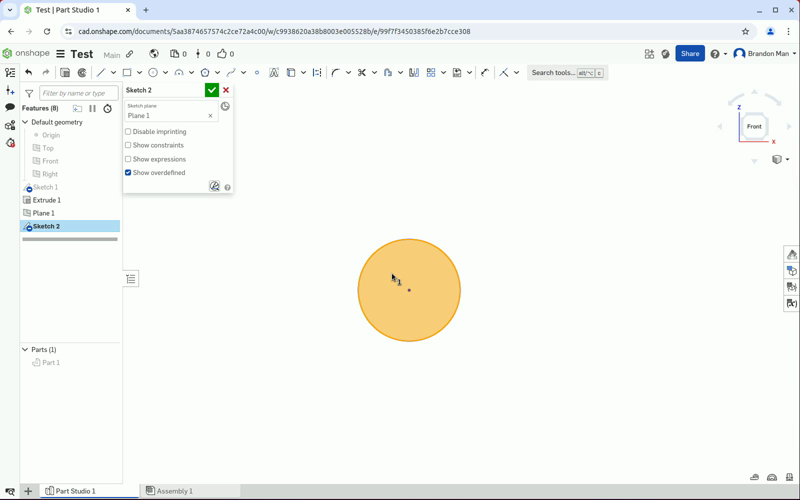
scroll(-6)
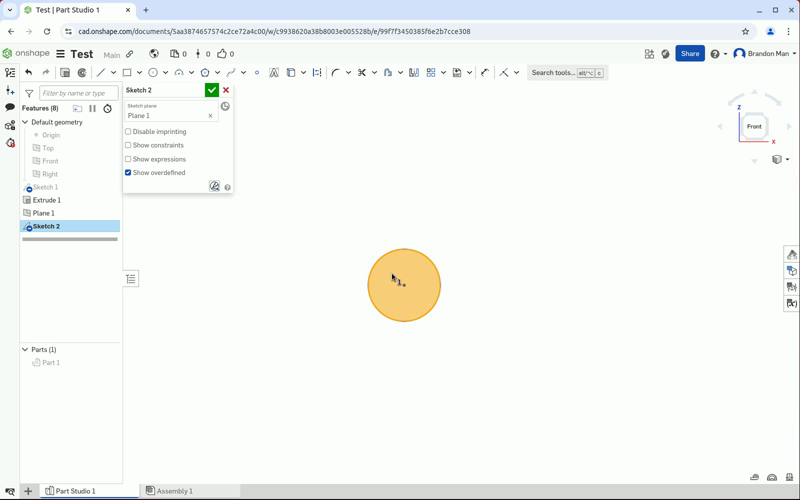
scroll(-6)
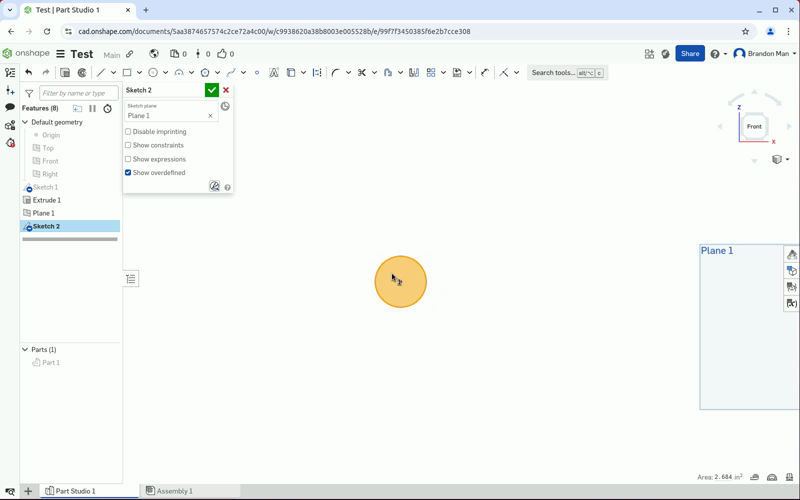
scroll(-6)
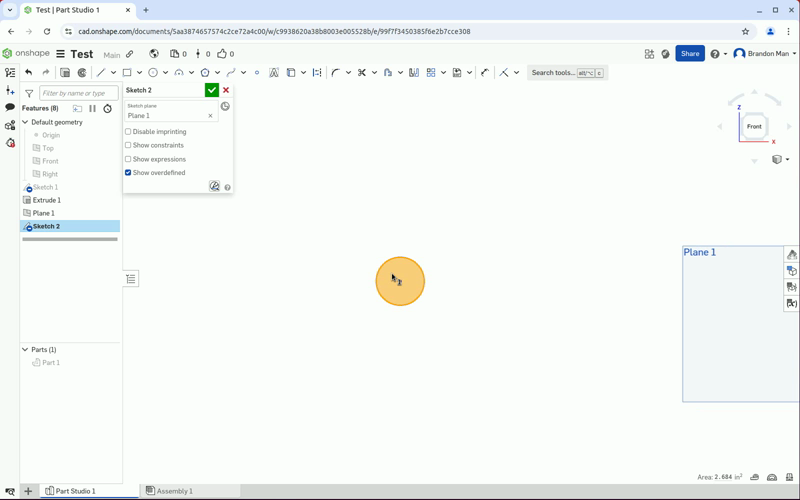
scroll(-6)
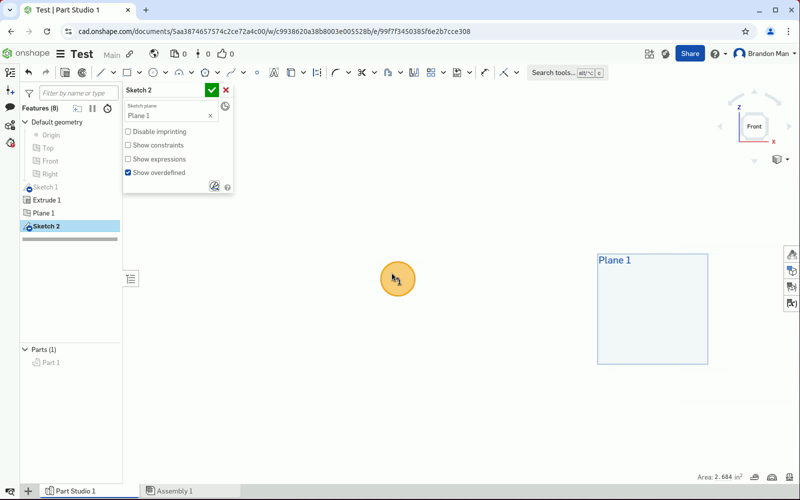
scroll(-6)
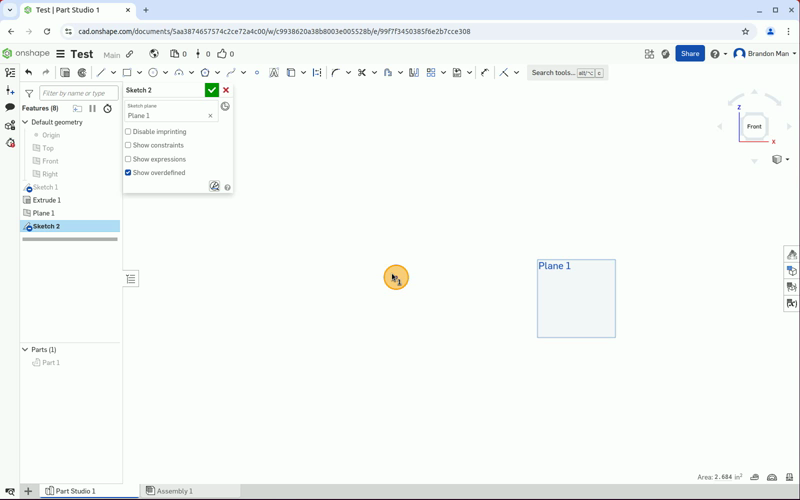
scroll(-6)
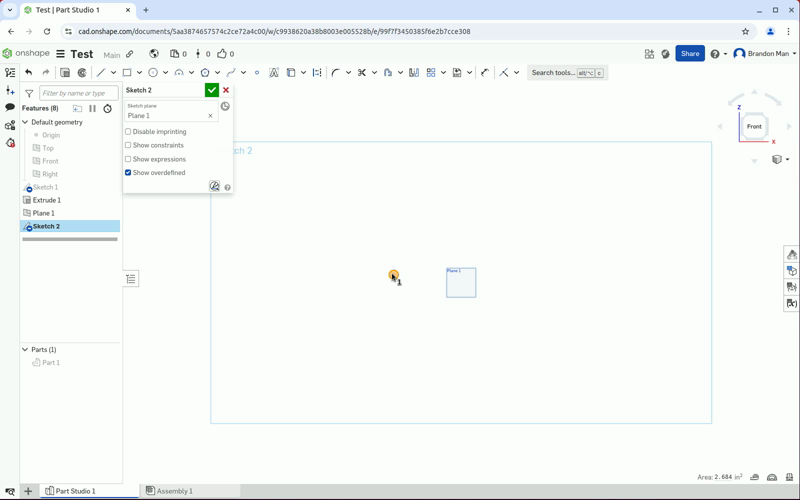
mouse_move(73, 352)
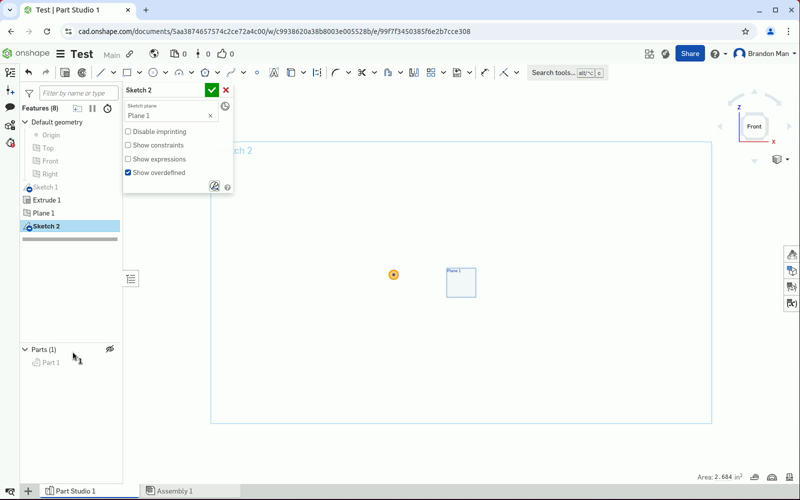
key(shift+y)
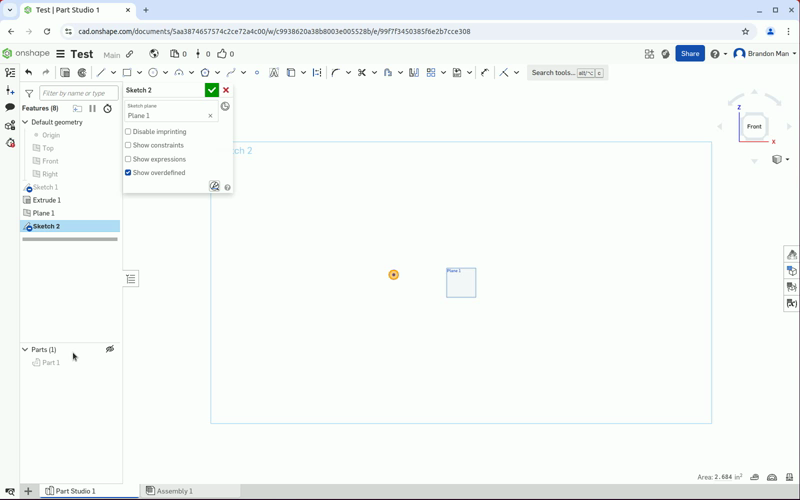
key(shift+e)
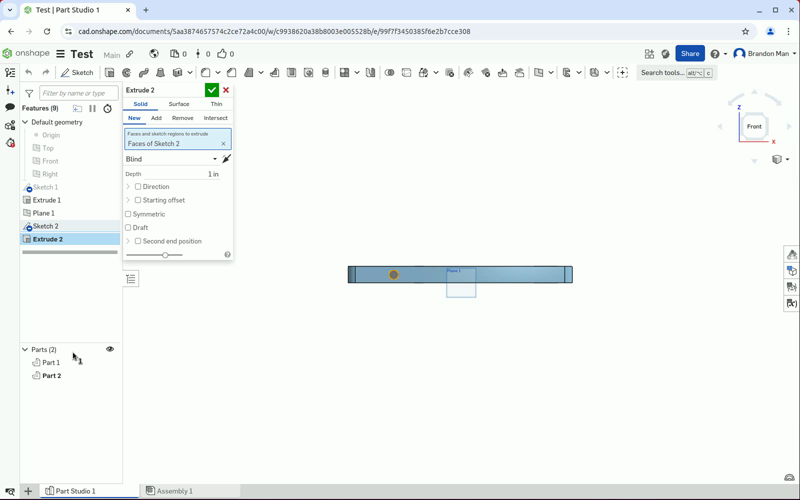
mouse_move(143, 106)
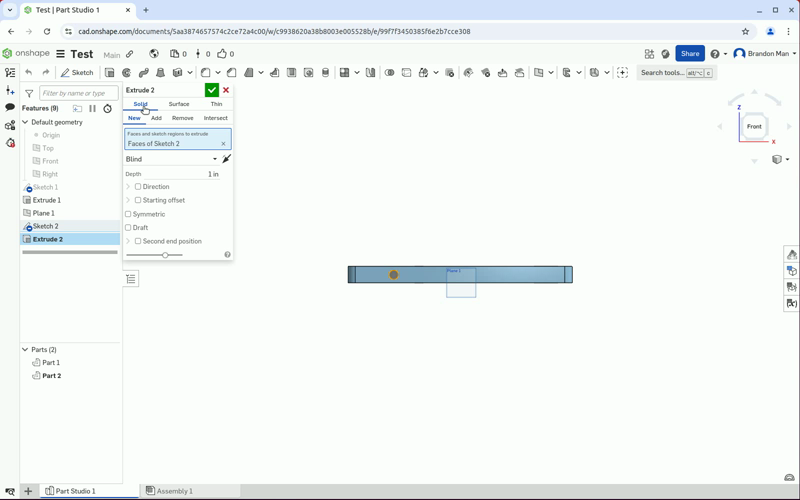
click(143, 106)
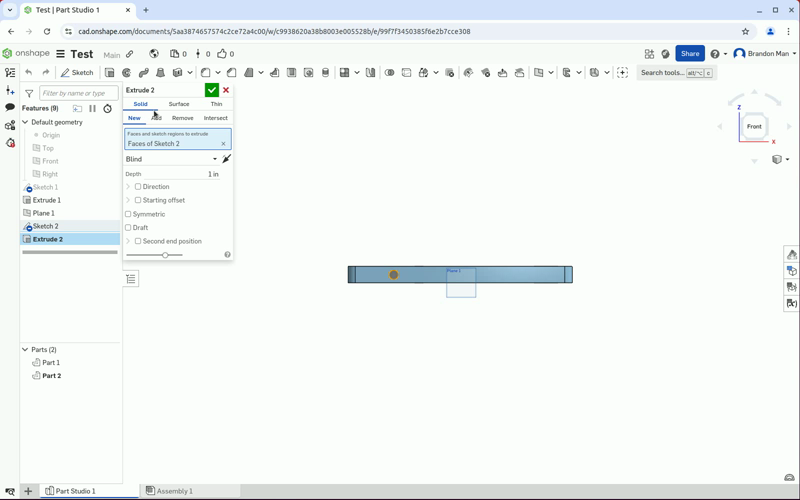
mouse_move(186, 120)
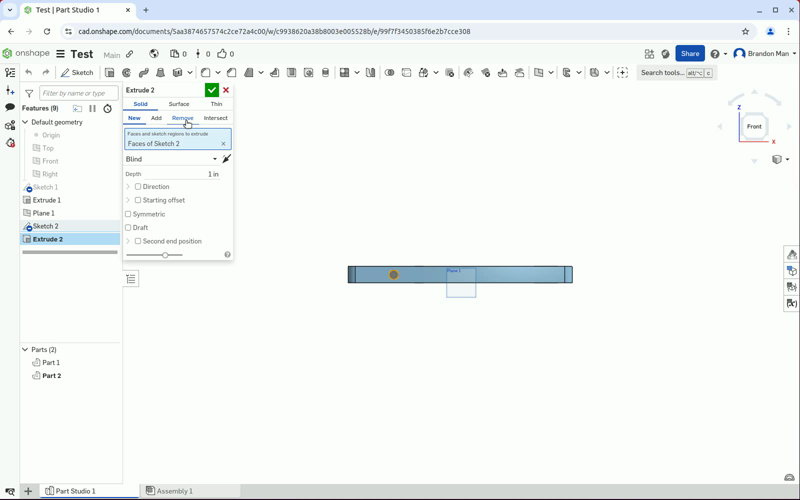
click(186, 120)
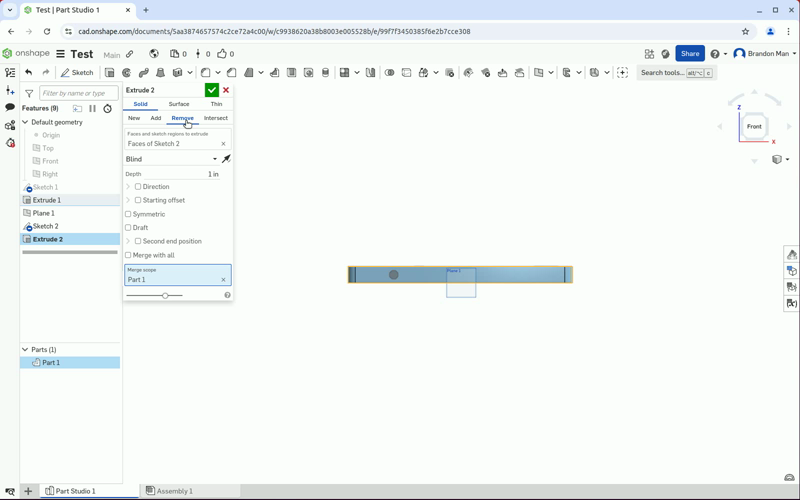
key(tab, 4)
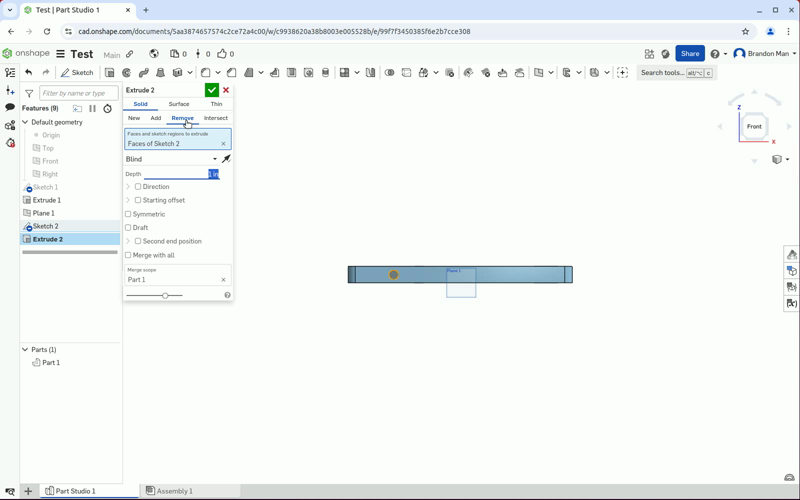
text(2.648)
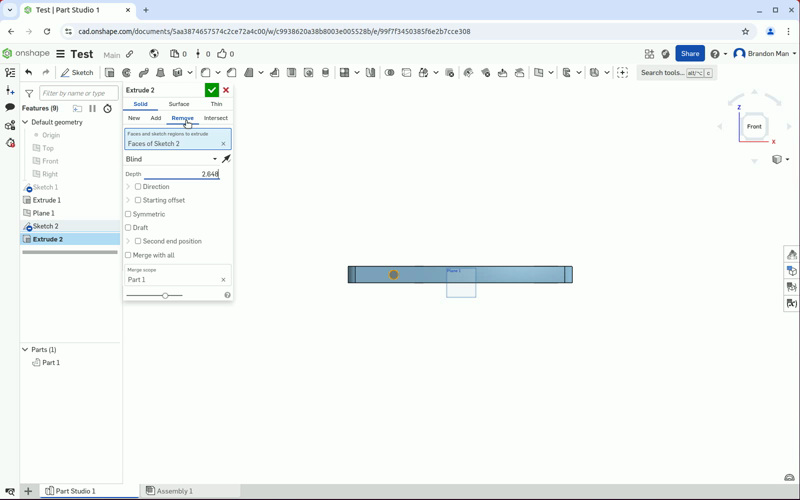
key(tab, 6)
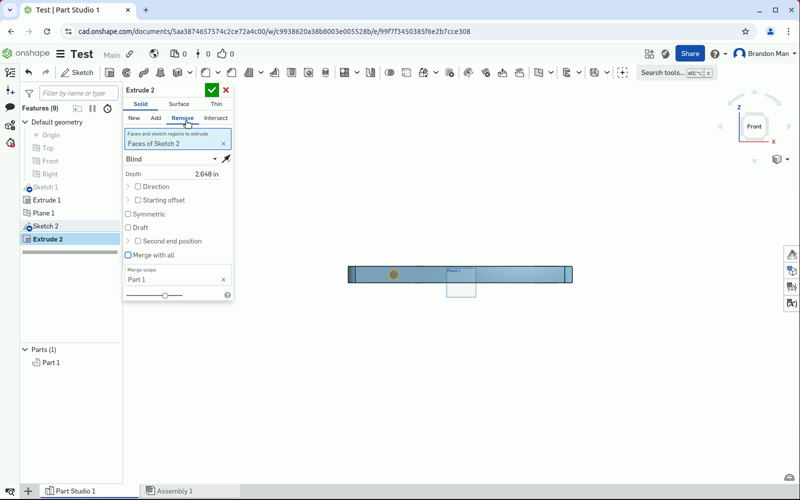
key(space)
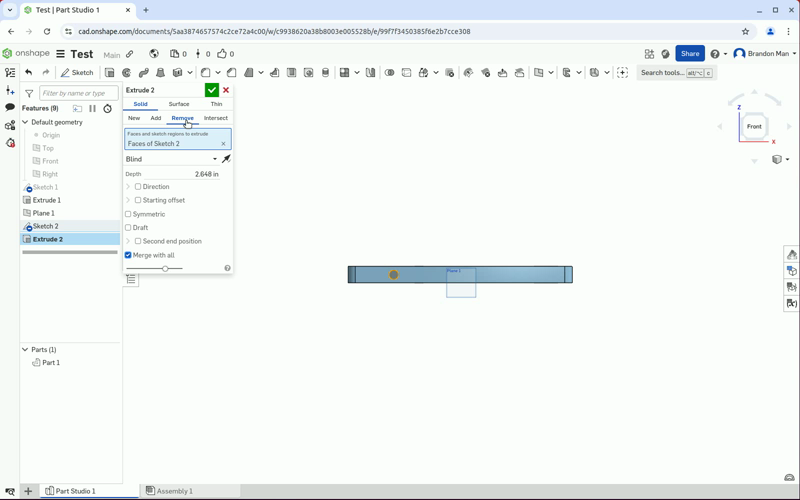
key(enter)
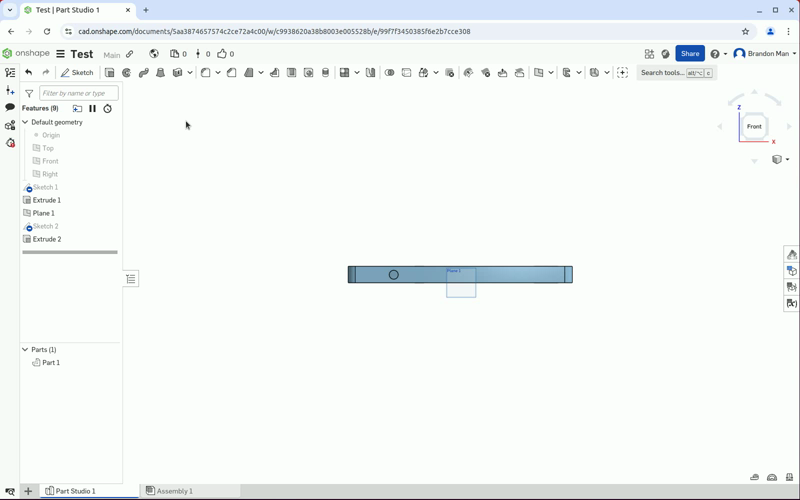
key(shift+h)
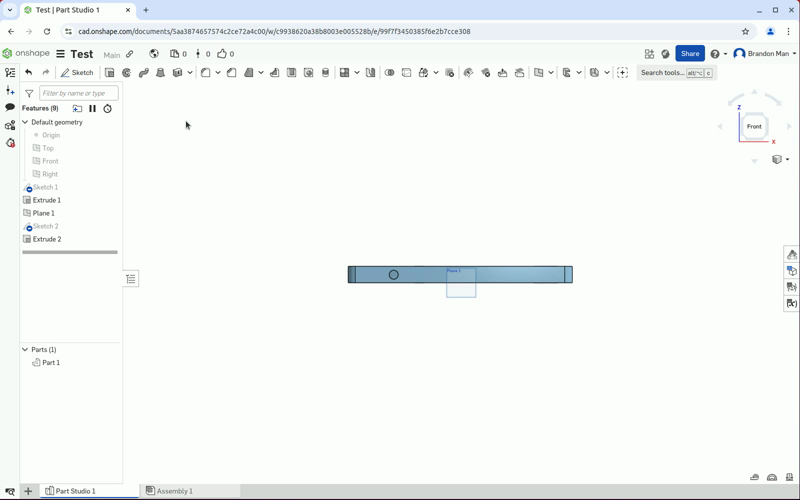
key(shift+h)
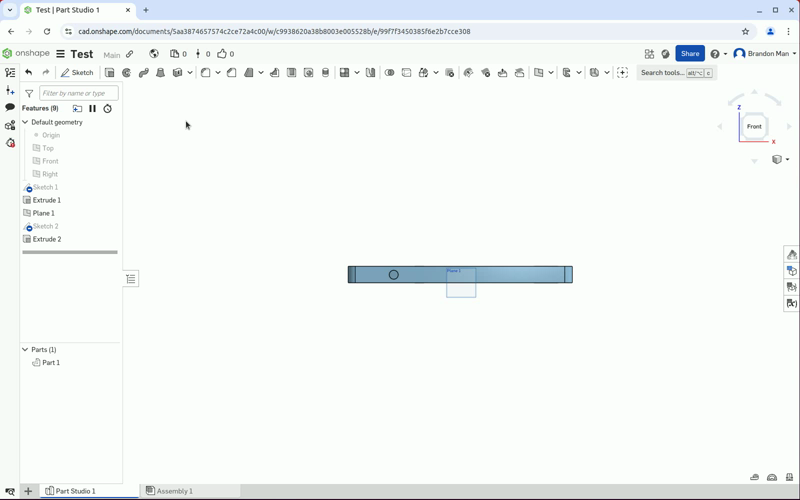
mouse_move(73, 189)
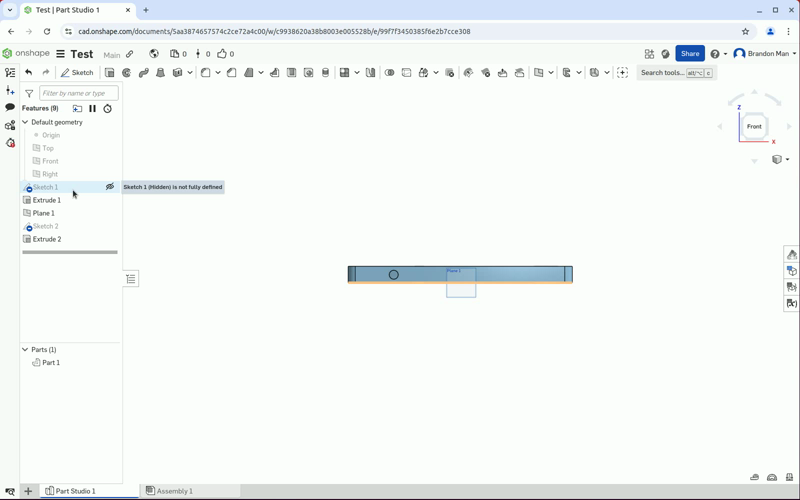
click(73, 189)
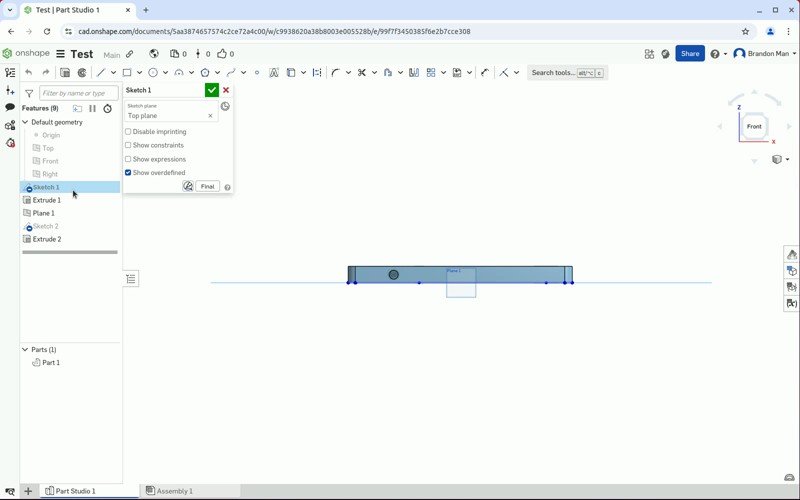
mouse_move(229, 92)
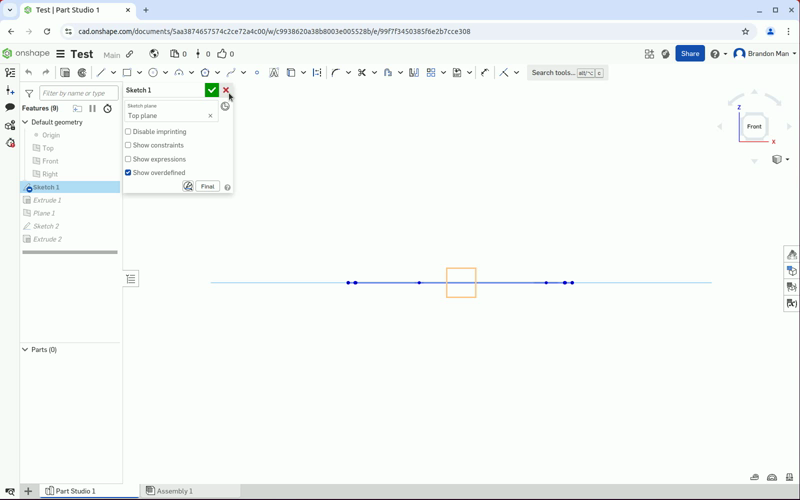
click(229, 92)
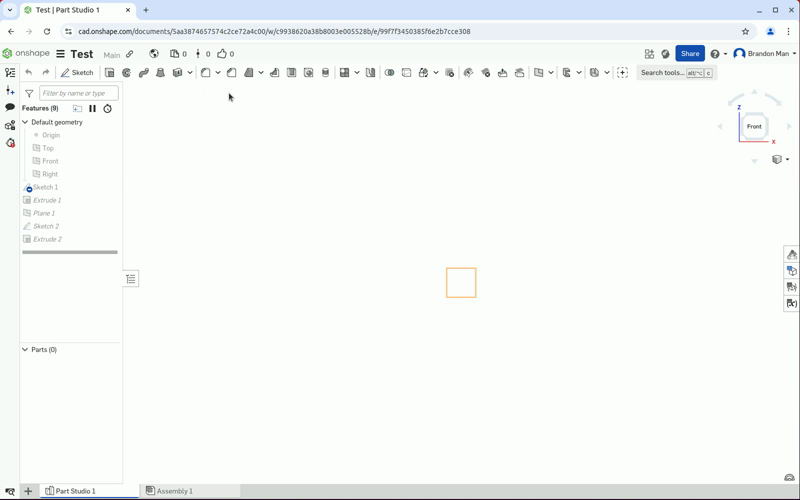
key(shift+s)
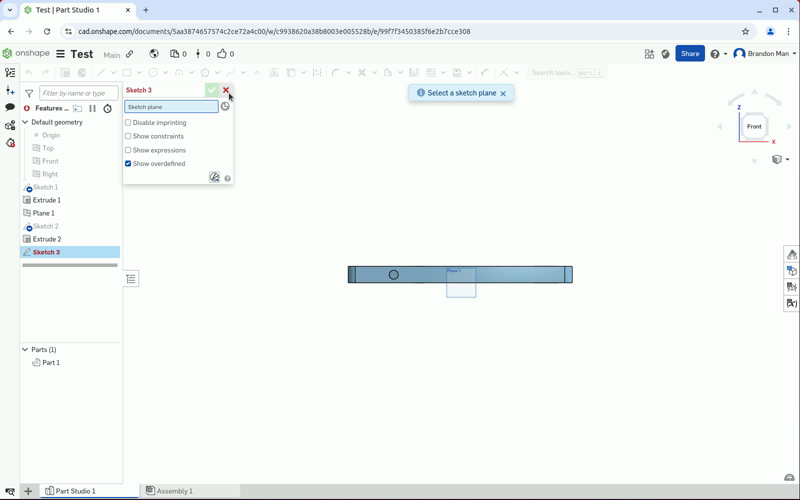
mouse_move(73, 215)
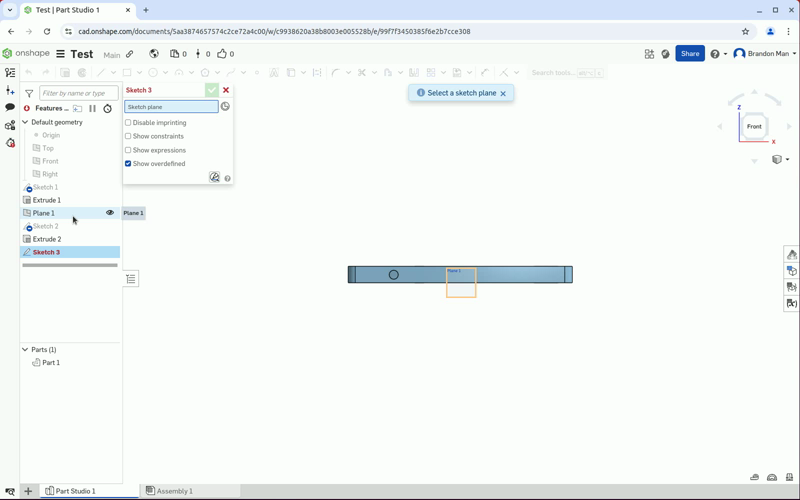
click(73, 215)
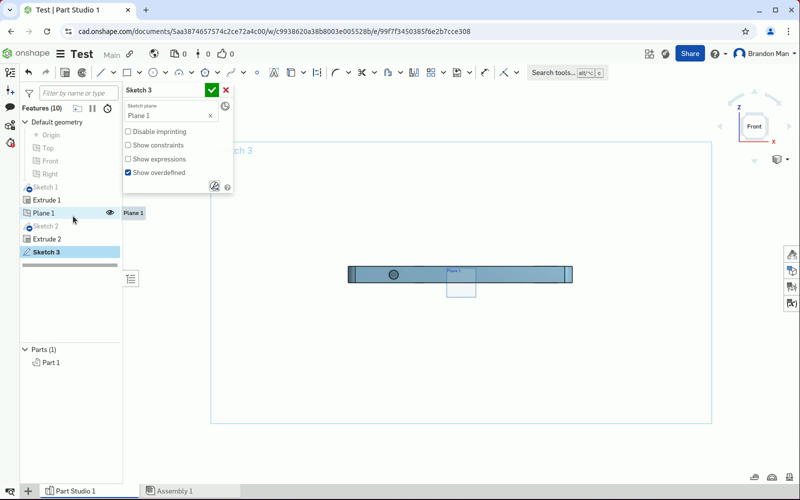
mouse_move(73, 352)
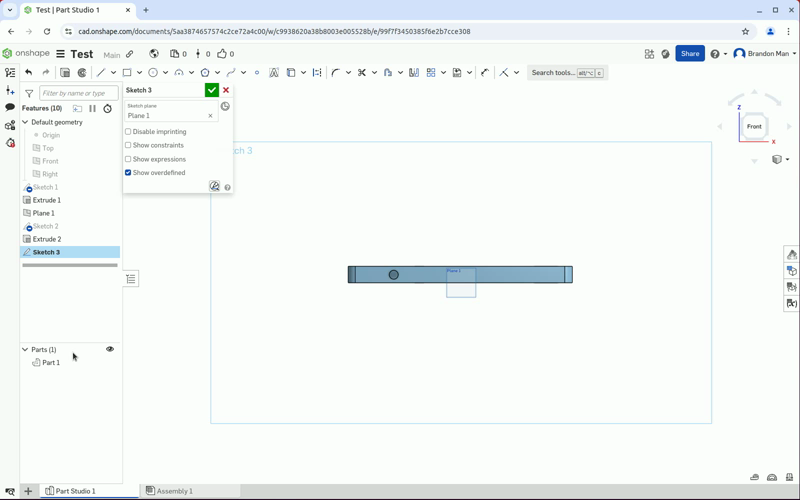
key(y)
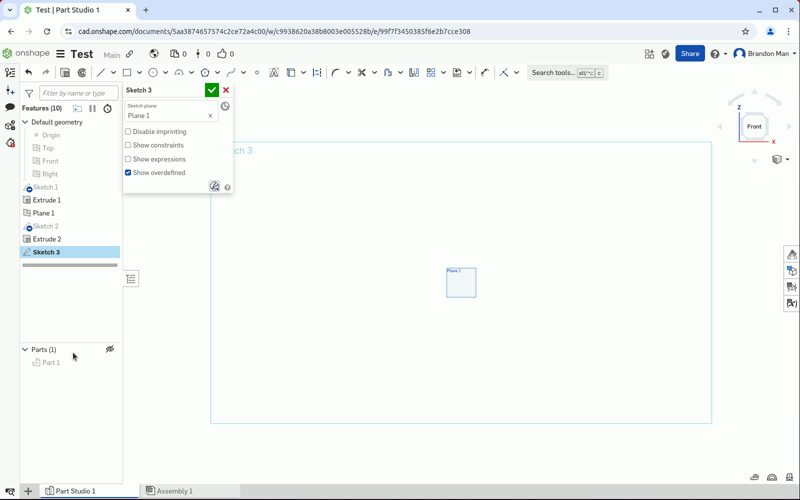
key(c)
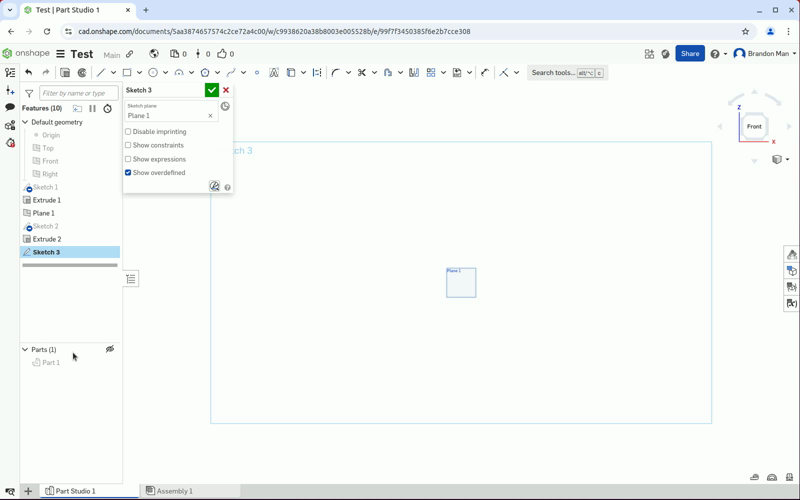
key_down(shift)
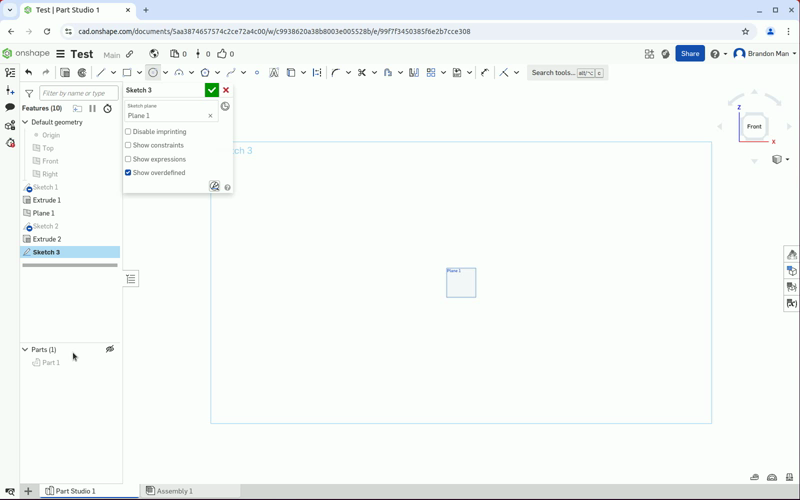
mouse_move(528, 274)
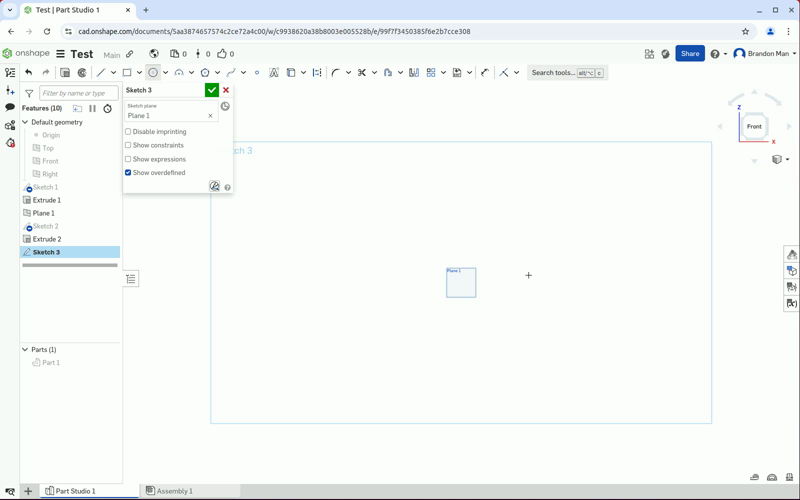
click(528, 274)
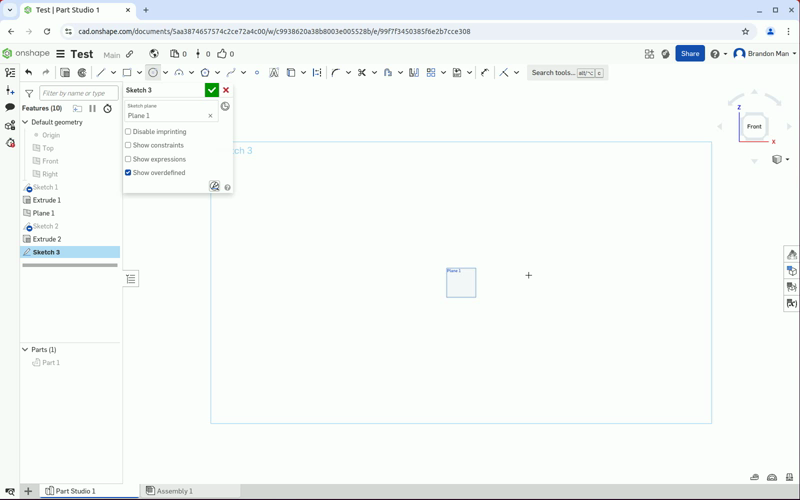
key_up(shift)
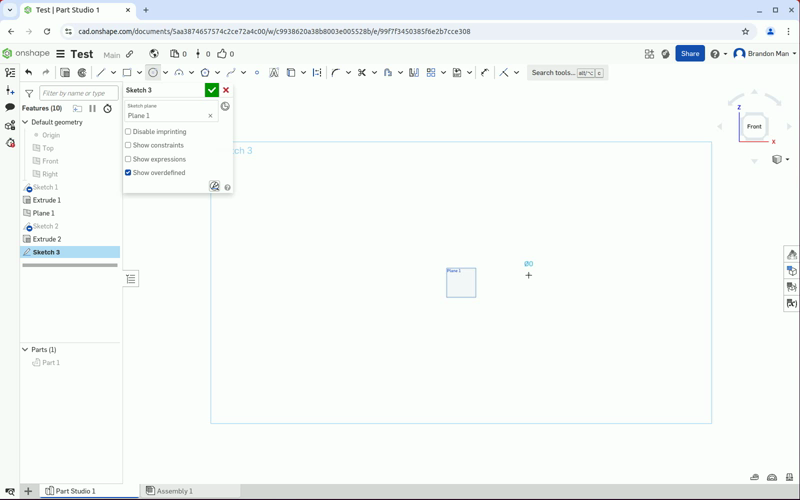
mouse_move(533, 274)
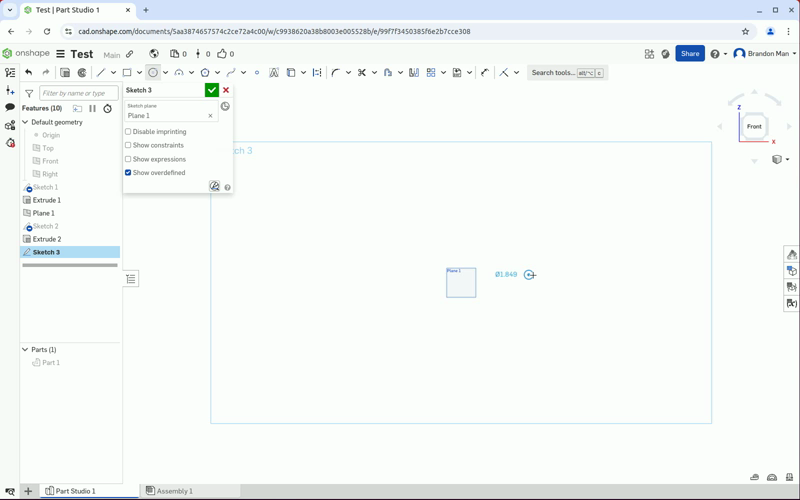
click(533, 274)
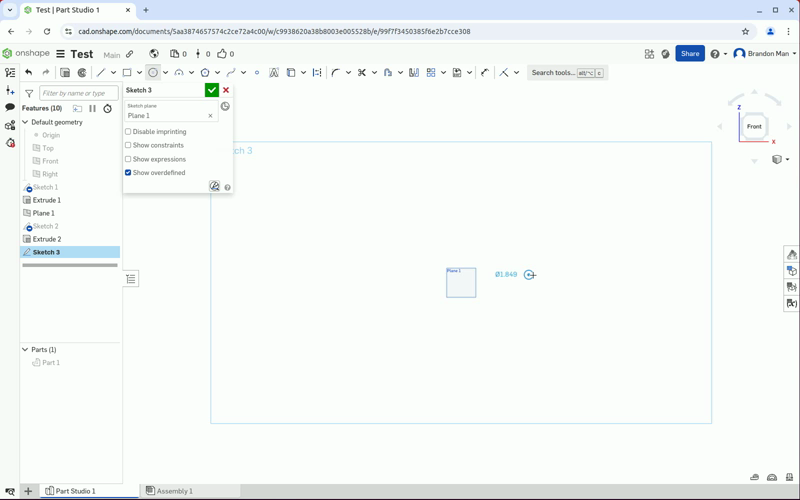
key(esc)
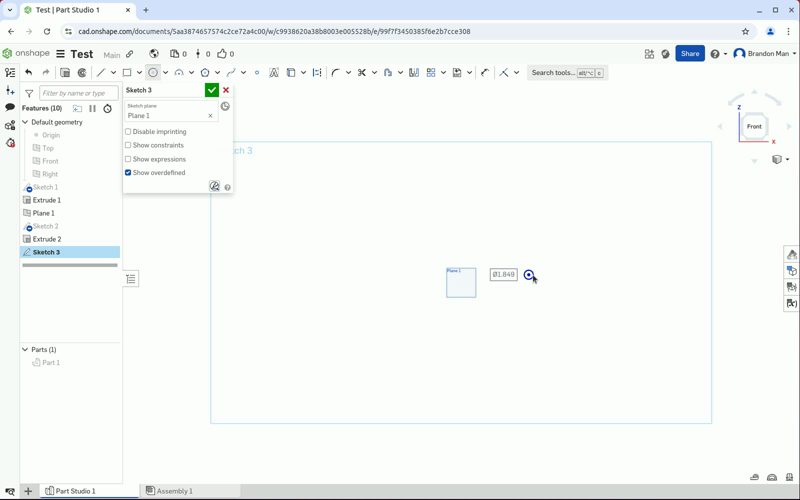
mouse_move(531, 275)
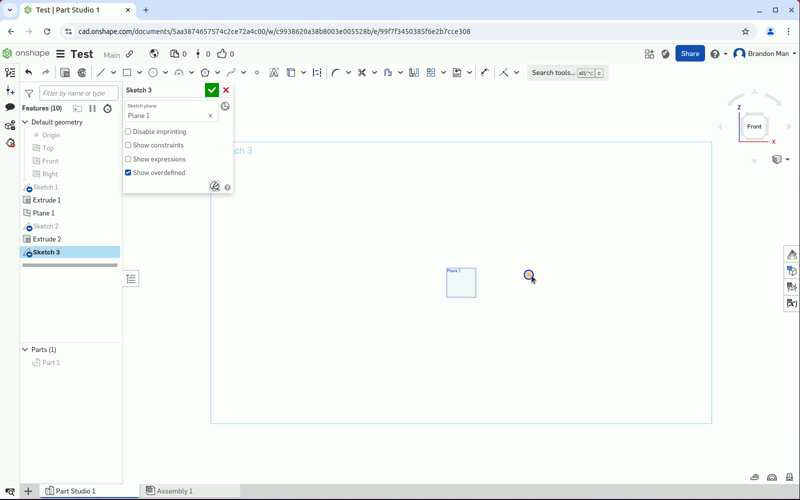
scroll(6)
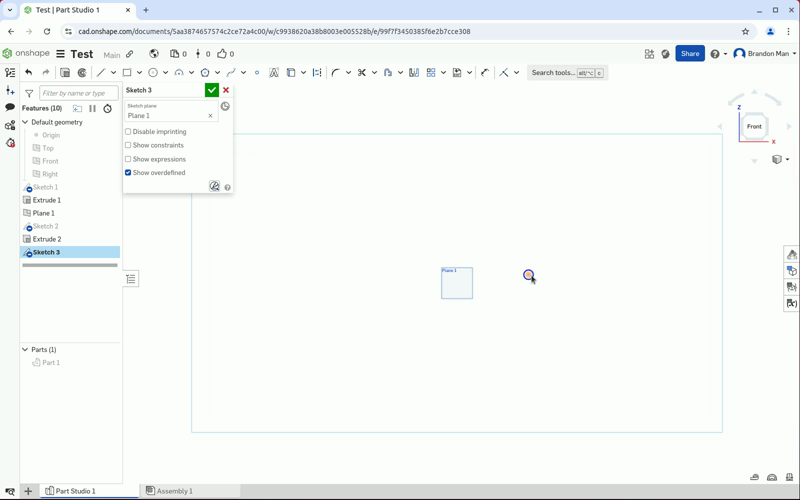
scroll(6)
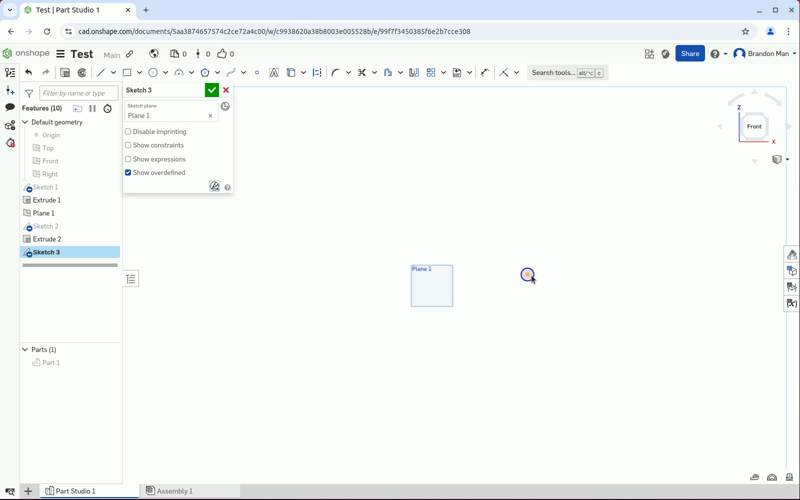
scroll(6)
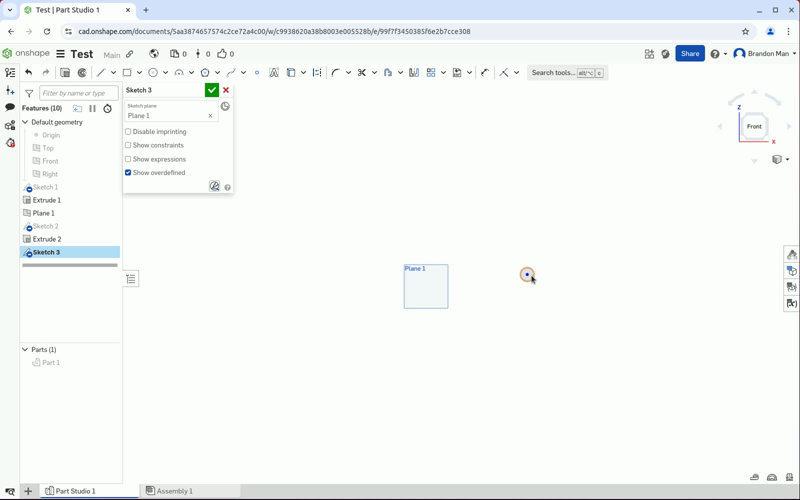
scroll(6)
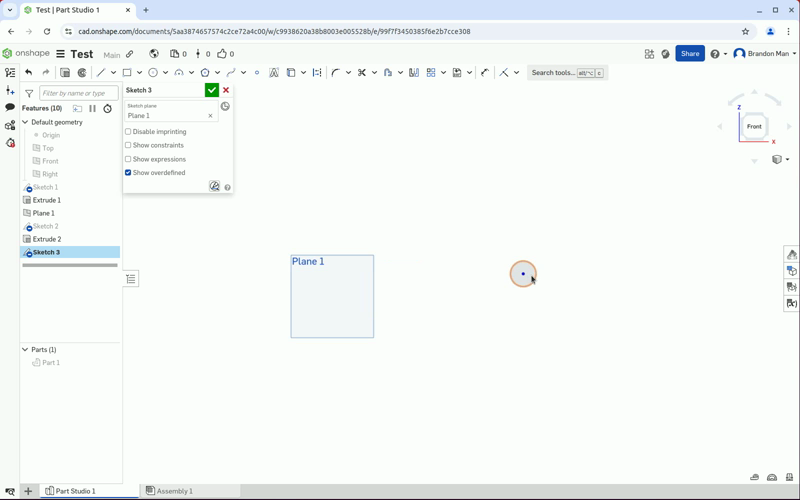
scroll(6)
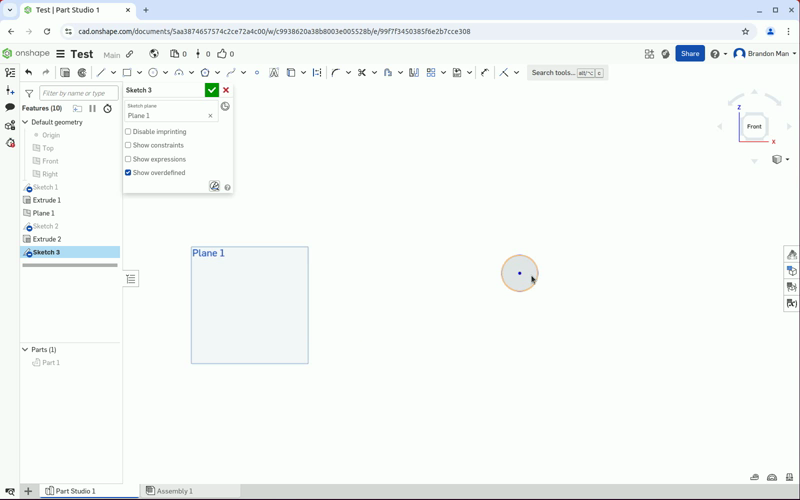
scroll(6)
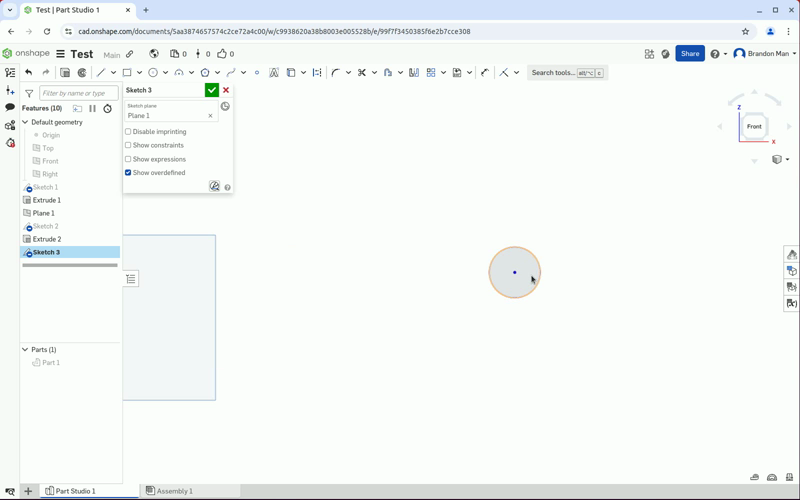
scroll(6)
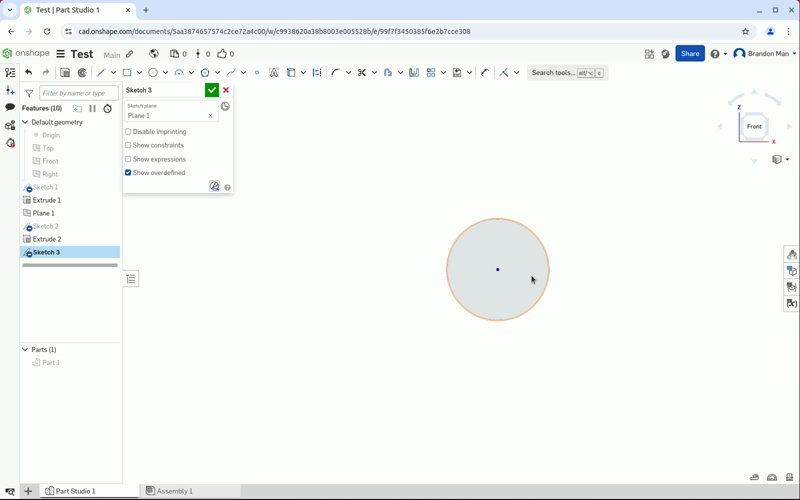
click(531, 275)
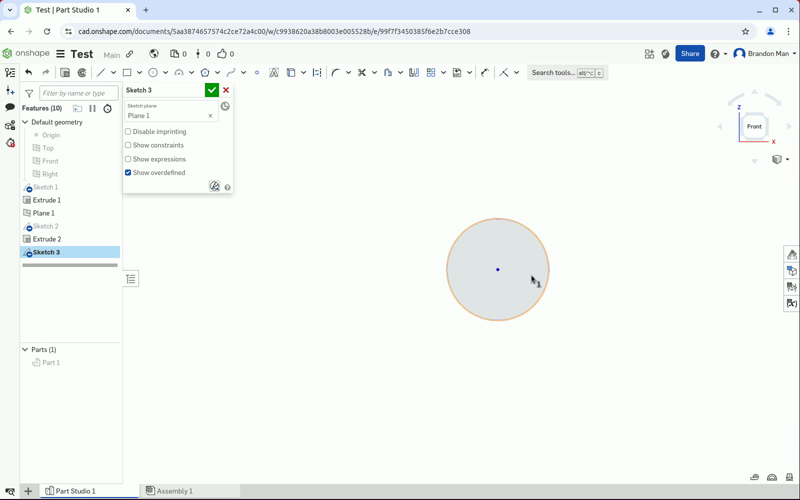
scroll(-6)
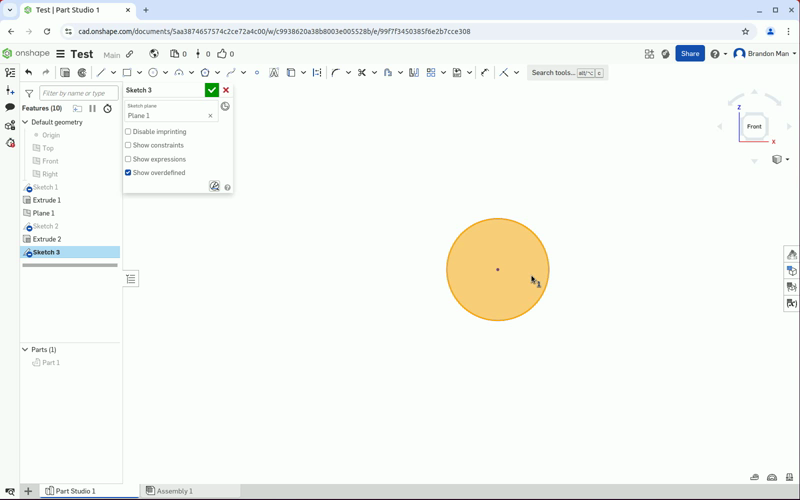
scroll(-6)
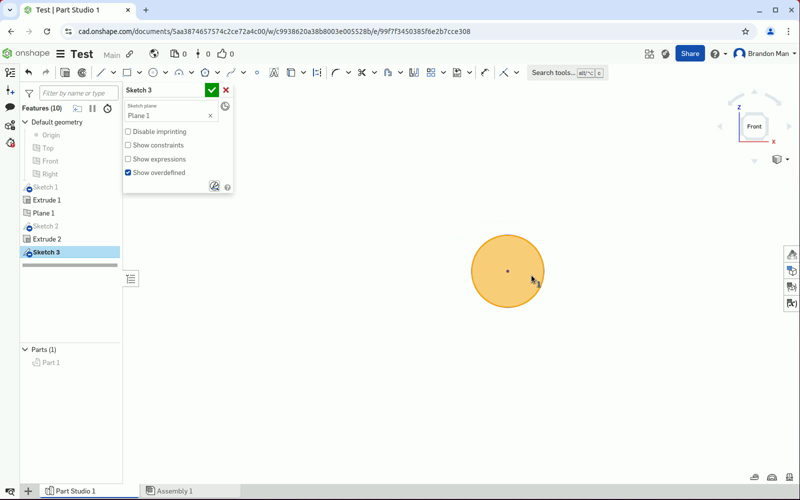
scroll(-6)
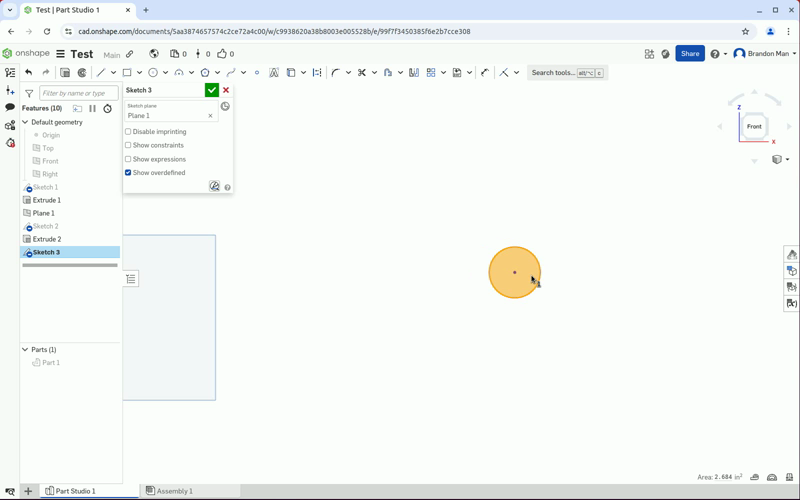
scroll(-6)
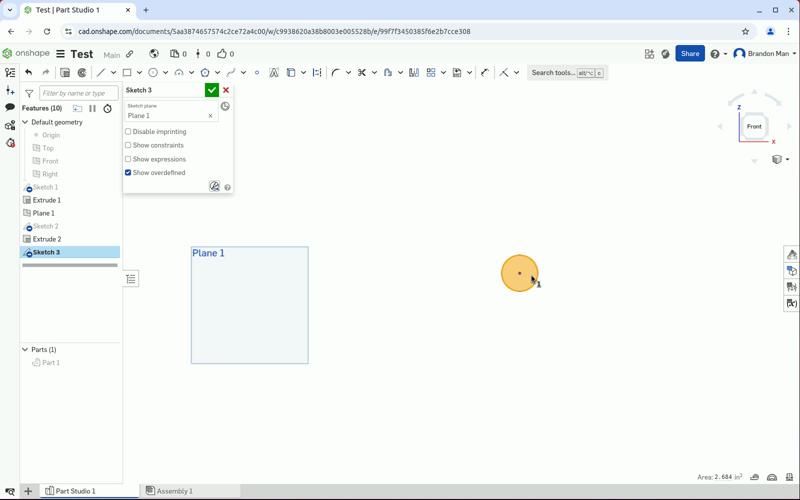
scroll(-6)
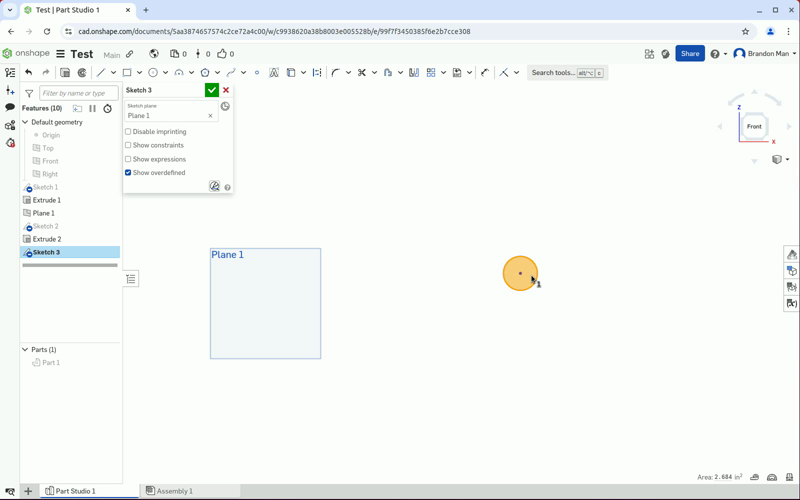
scroll(-6)
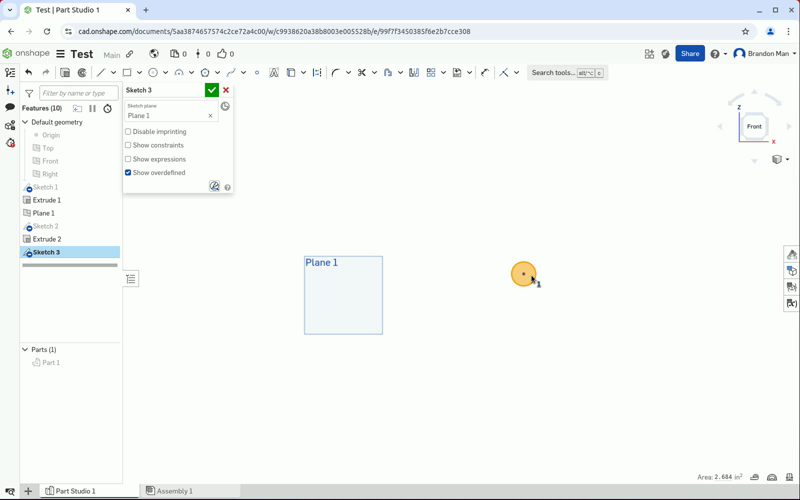
scroll(-6)
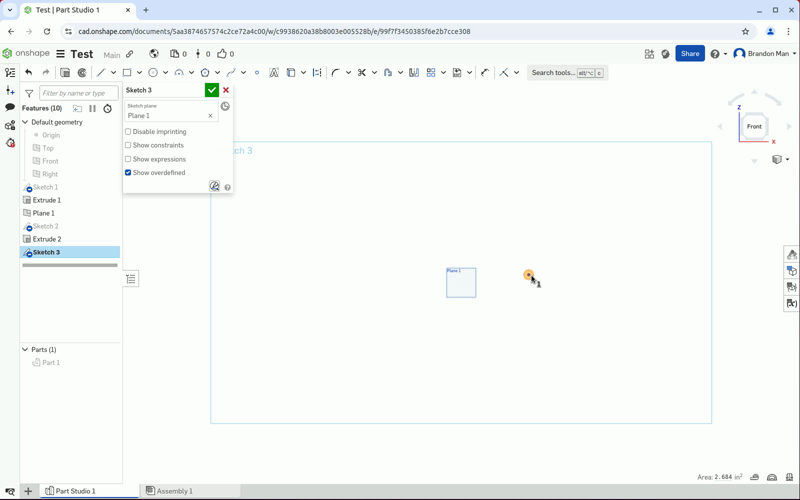
mouse_move(73, 352)
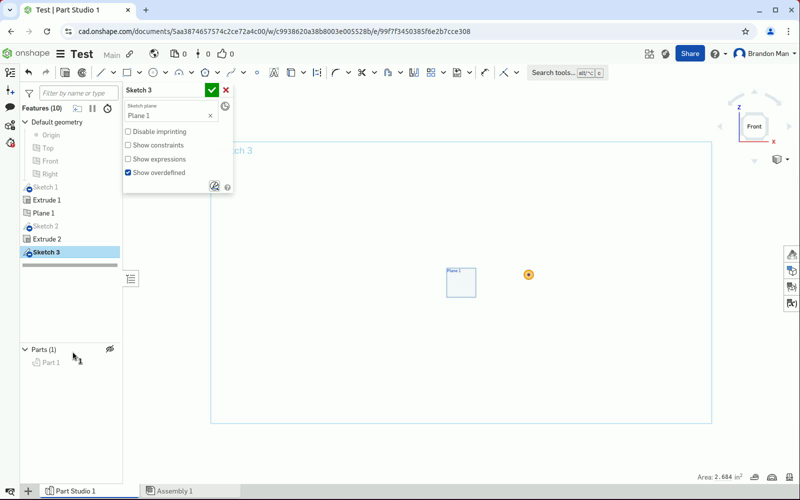
key(shift+y)
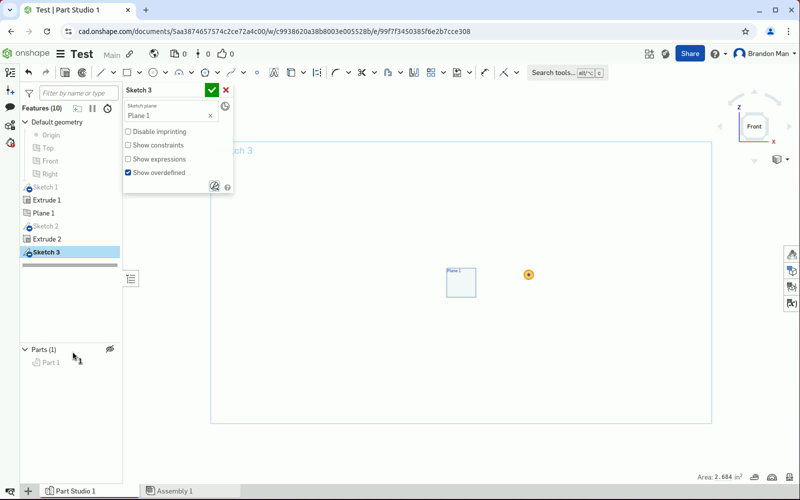
key(shift+e)
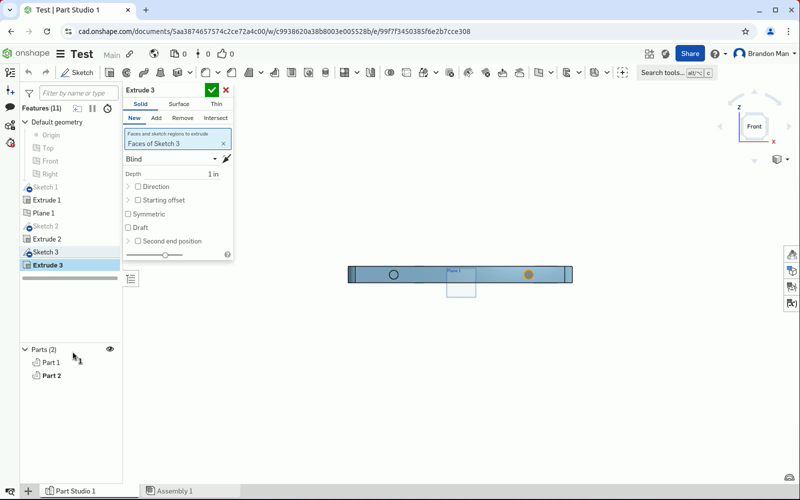
mouse_move(143, 106)
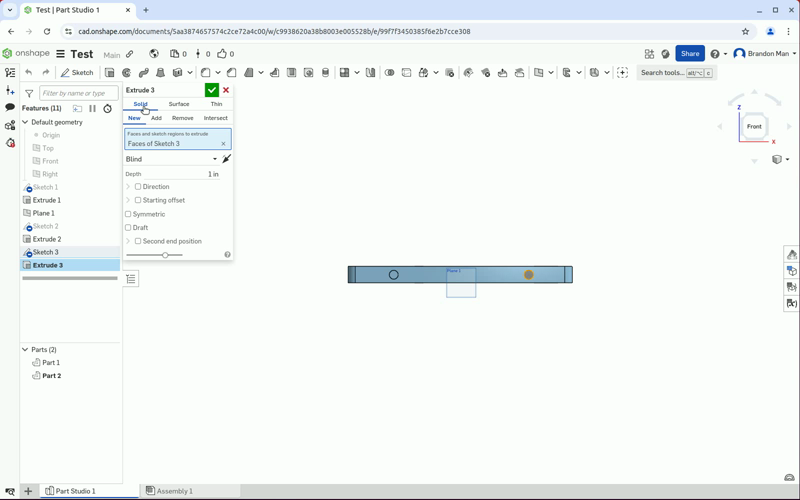
click(143, 106)
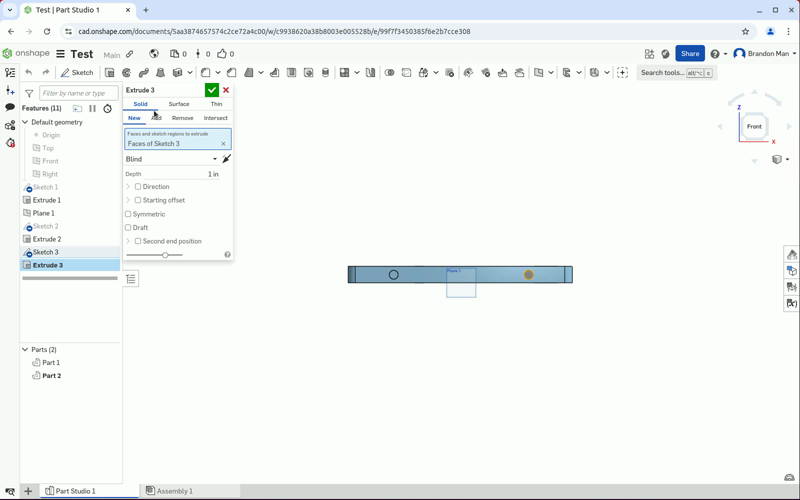
mouse_move(186, 120)
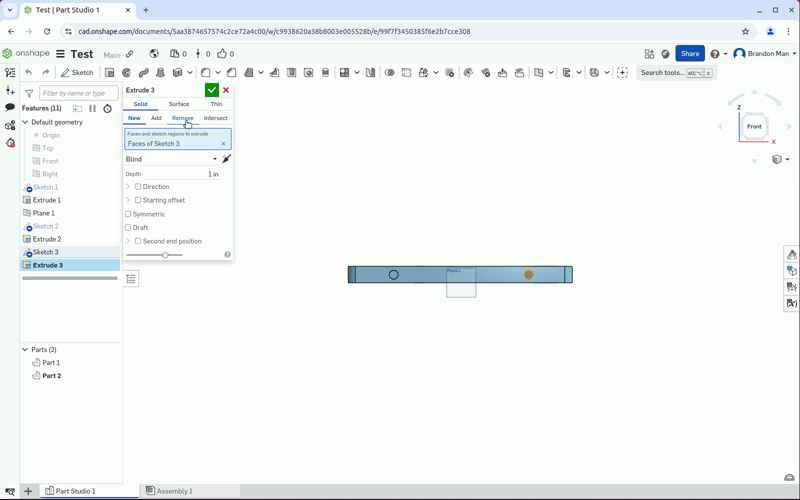
click(186, 120)
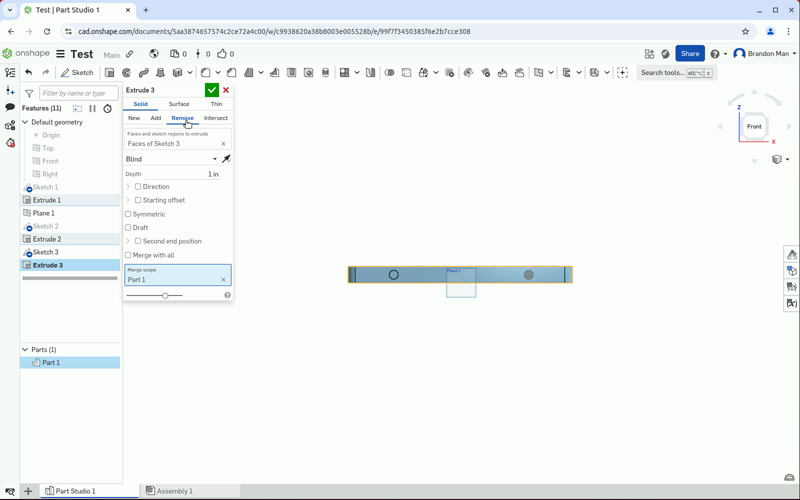
key(tab, 4)
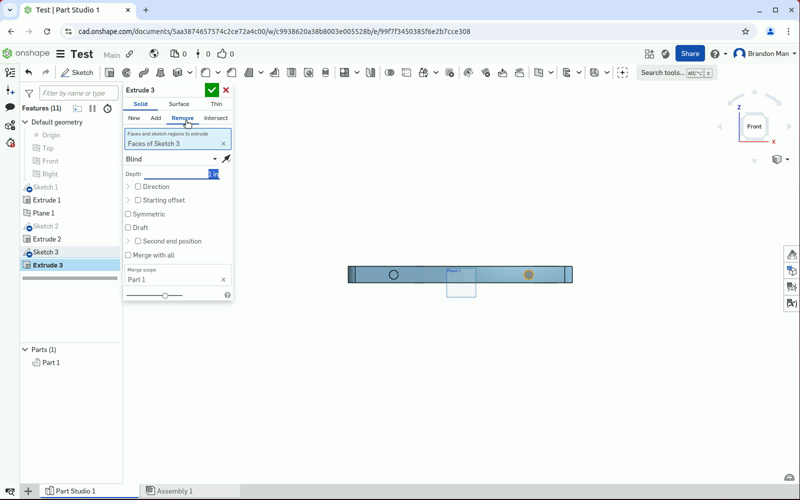
text(2.648)
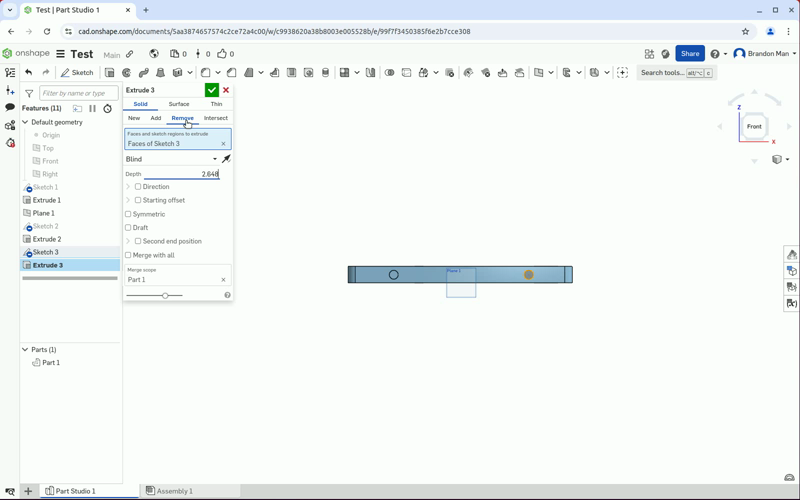
key(tab, 6)
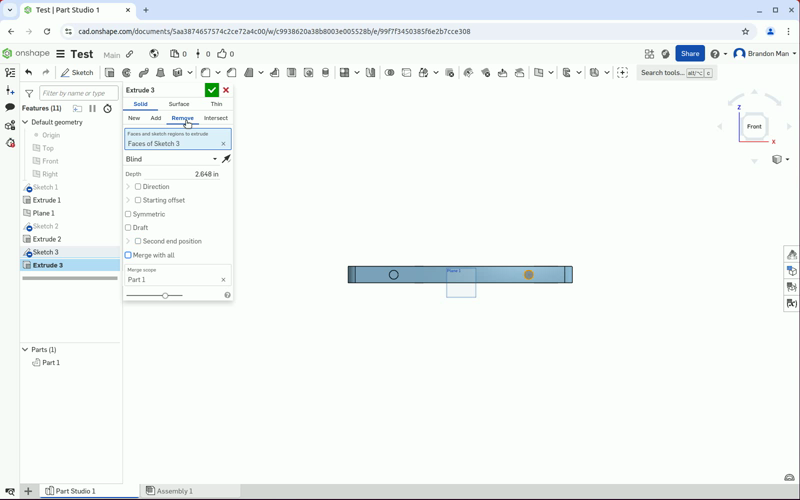
key(space)
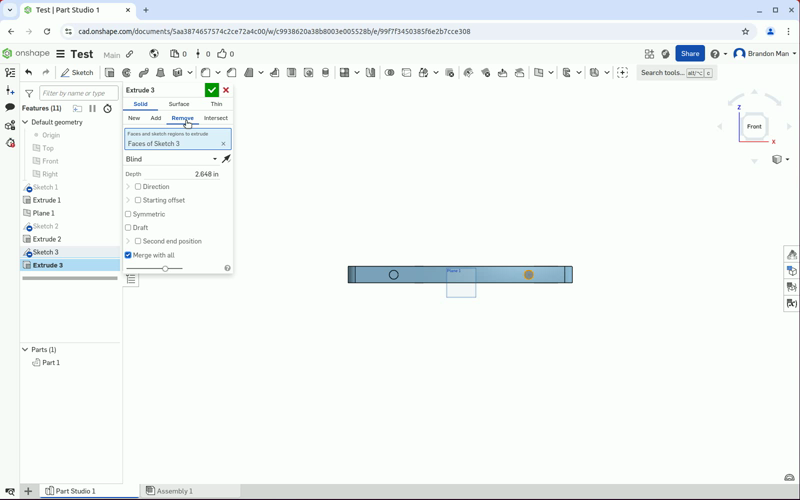
key(enter)
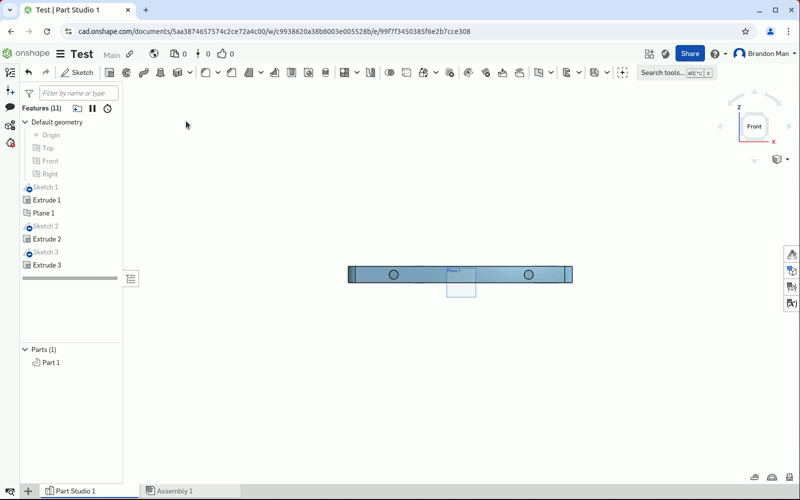
key(shift+h)
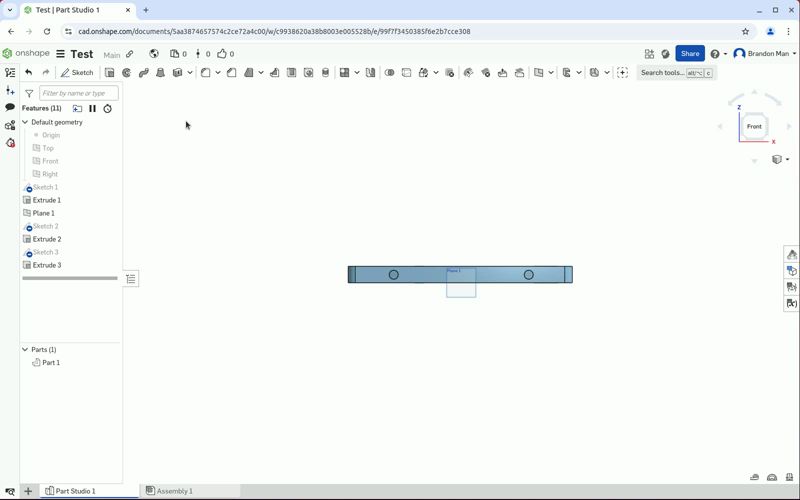
key(shift+h)
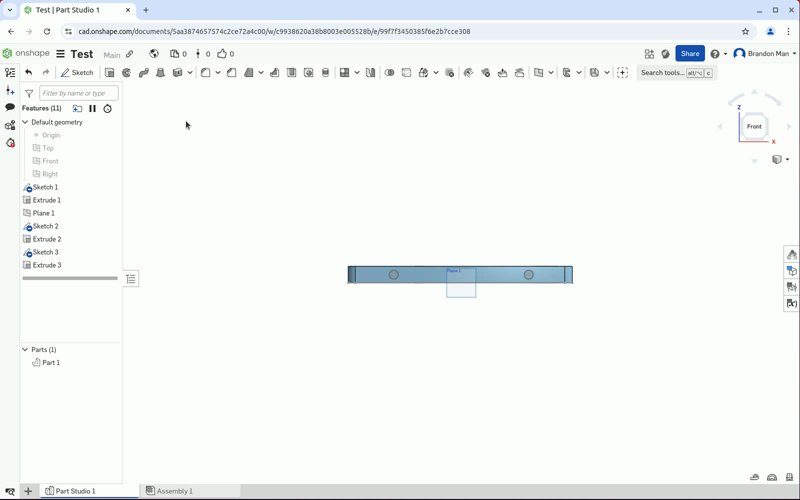
key(shift+7)
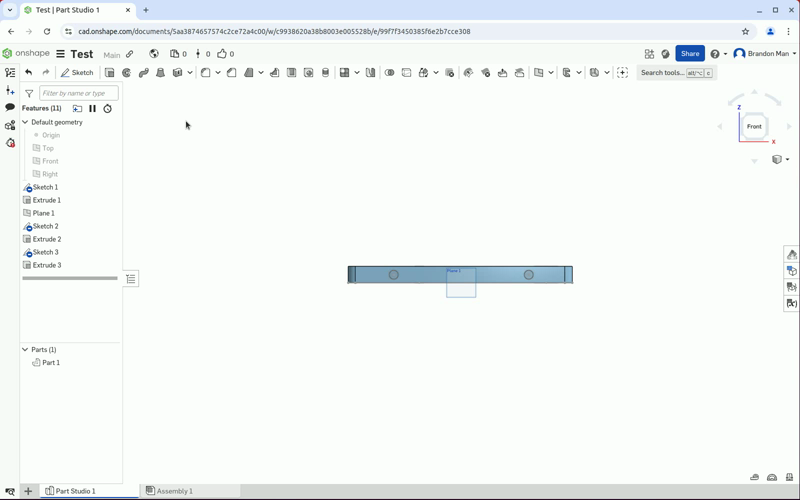
key(left, 2)
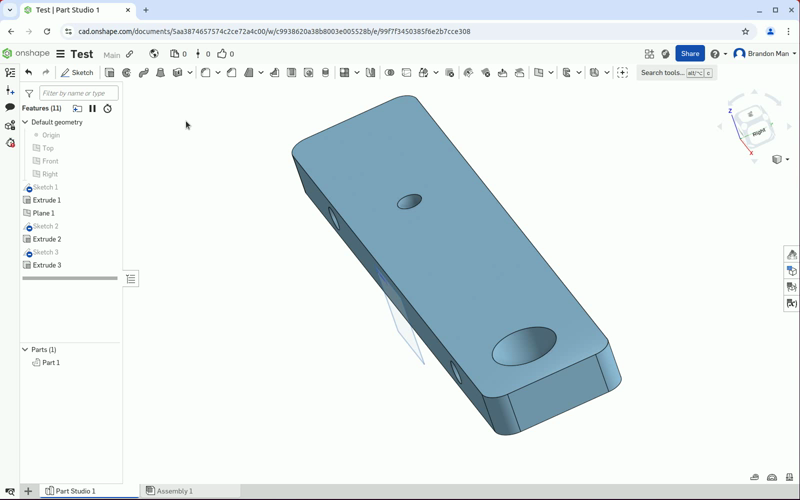
key(down, 2)
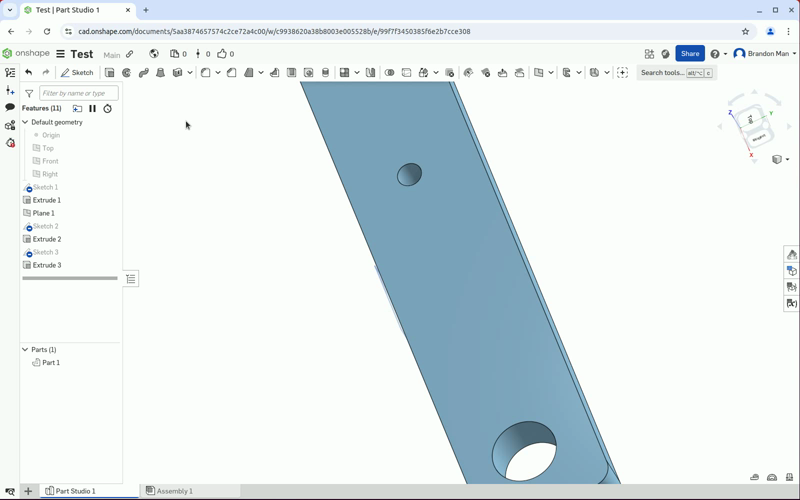
key(up, 2)
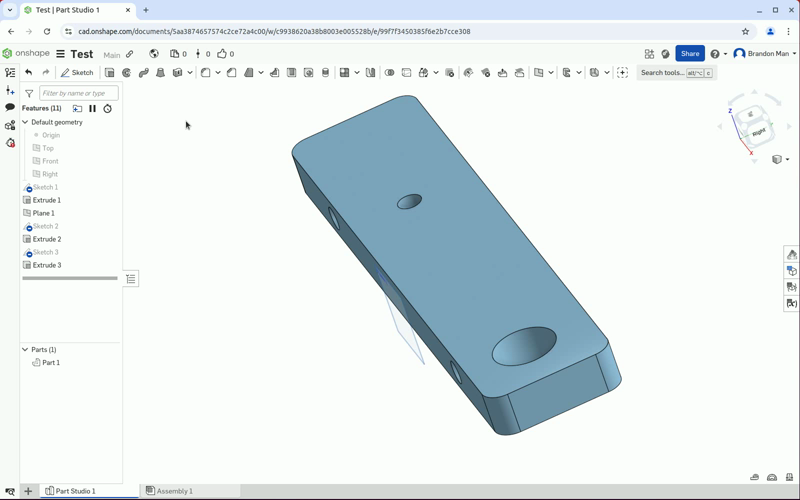
key(right, 2)
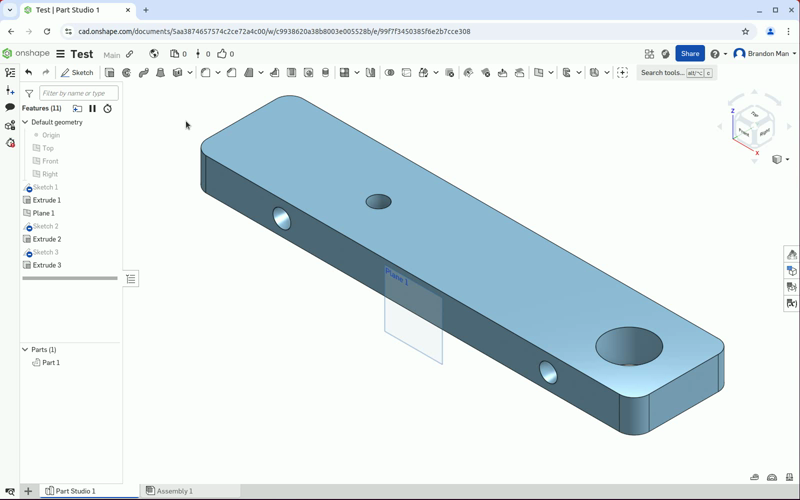
mouse_move(73, 189)
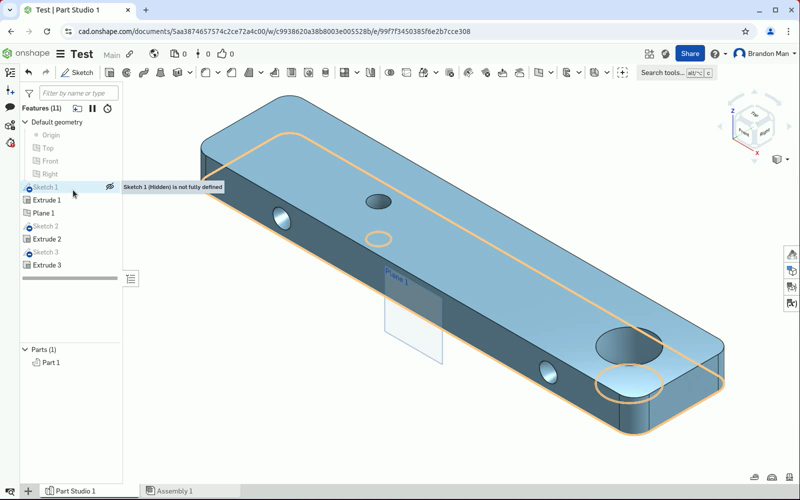
click(73, 189)